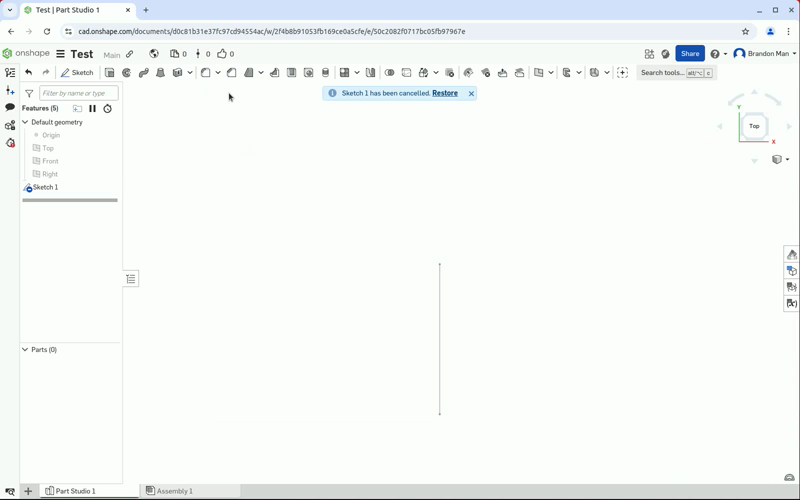
key(shift+h)
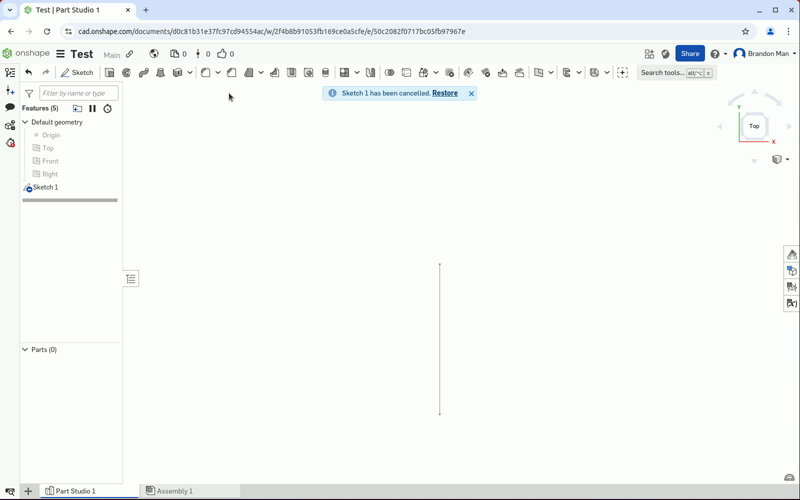
key(shift+s)
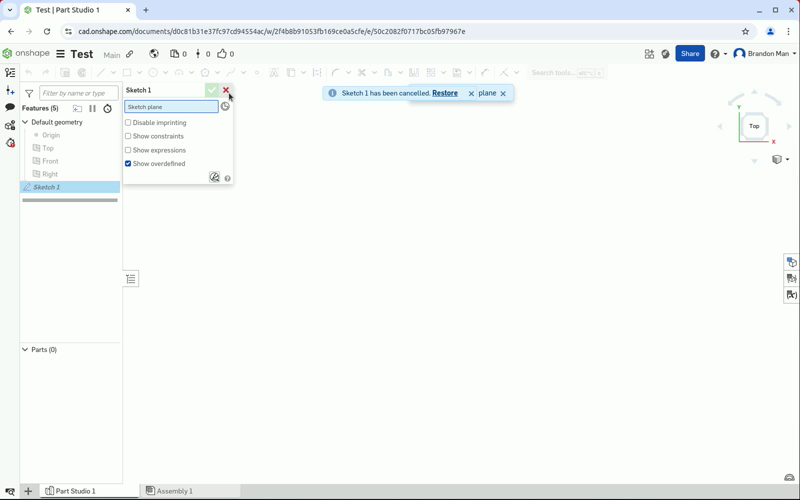
mouse_move(73, 150)
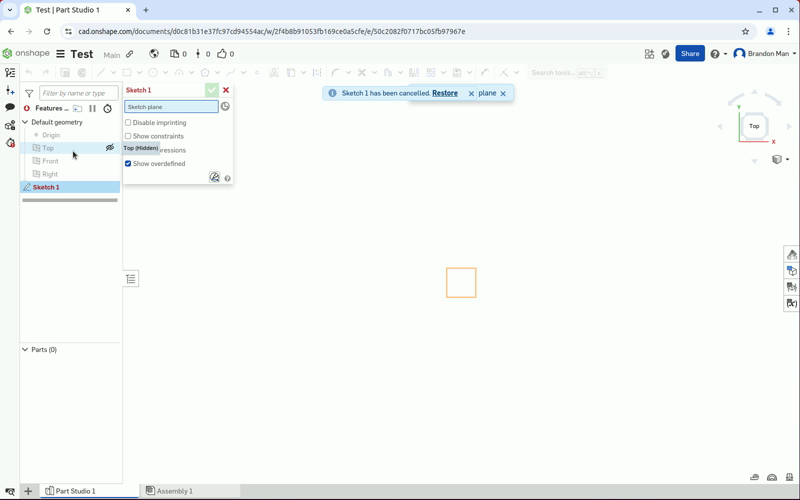
click(73, 150)
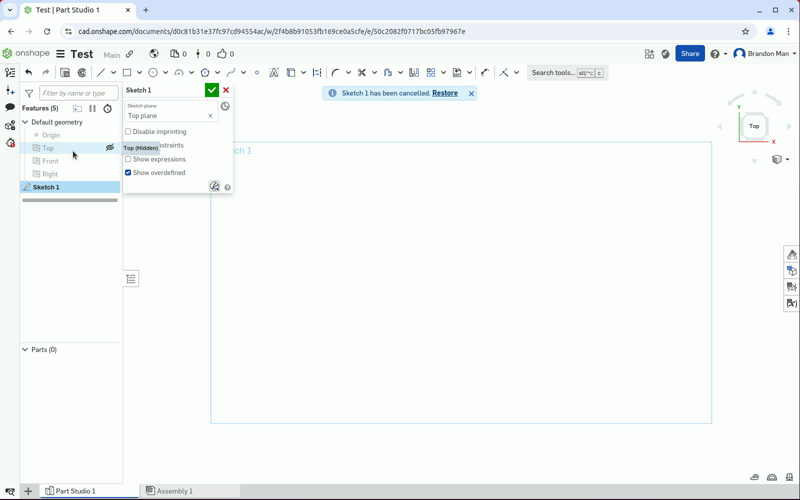
mouse_move(73, 352)
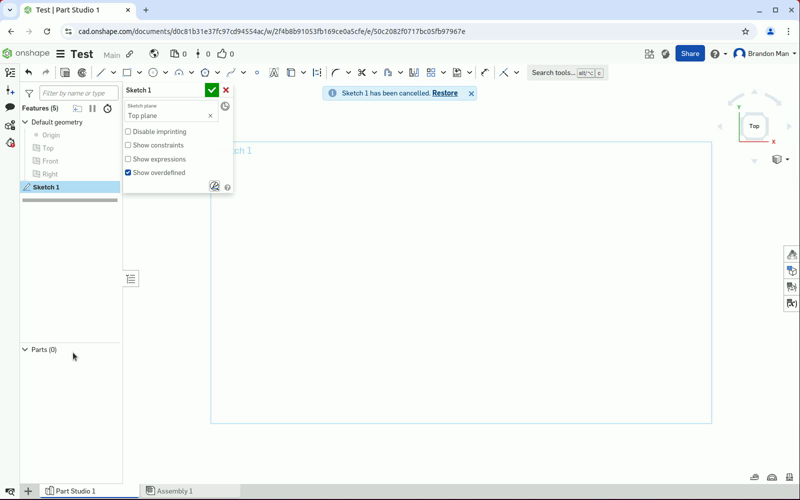
key(y)
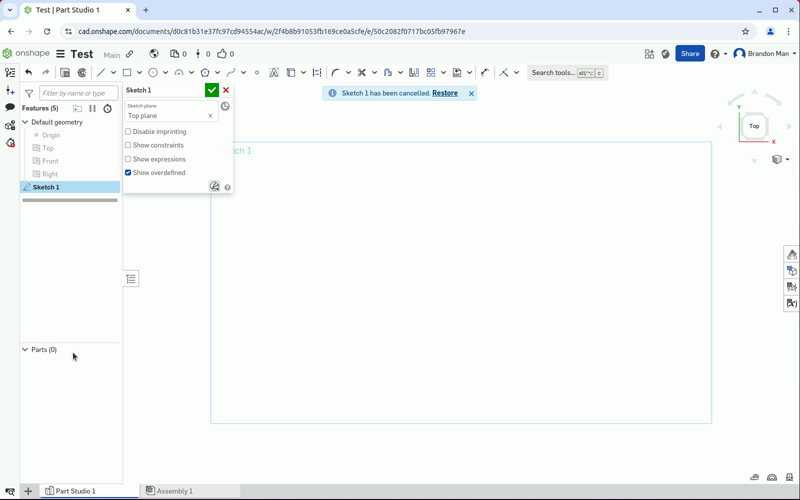
key(a)
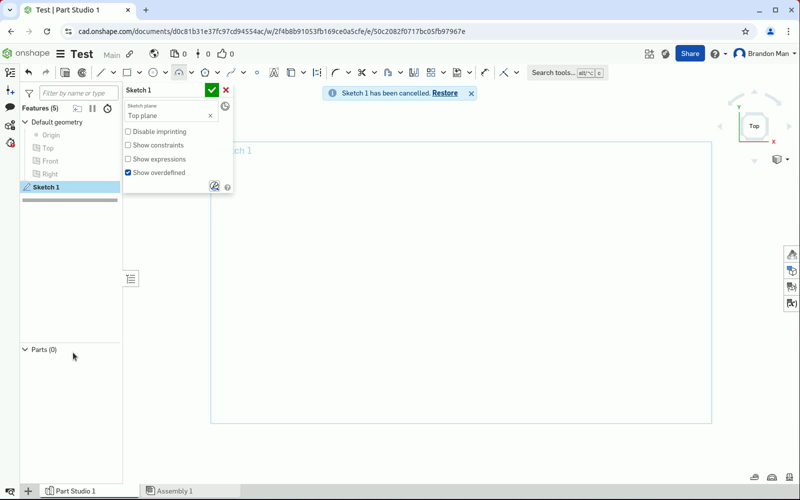
key_down(shift)
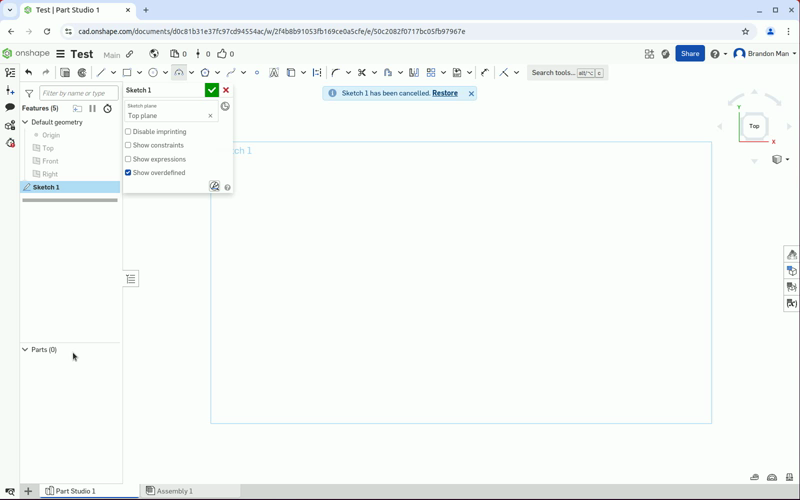
mouse_move(460, 266)
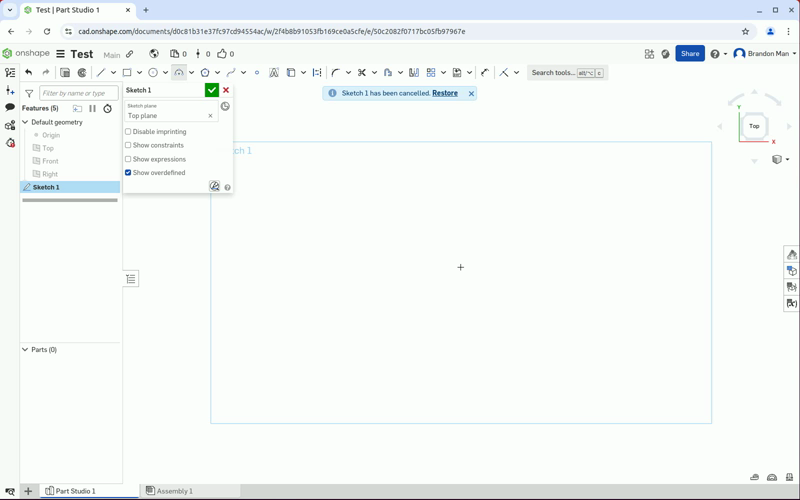
click(460, 266)
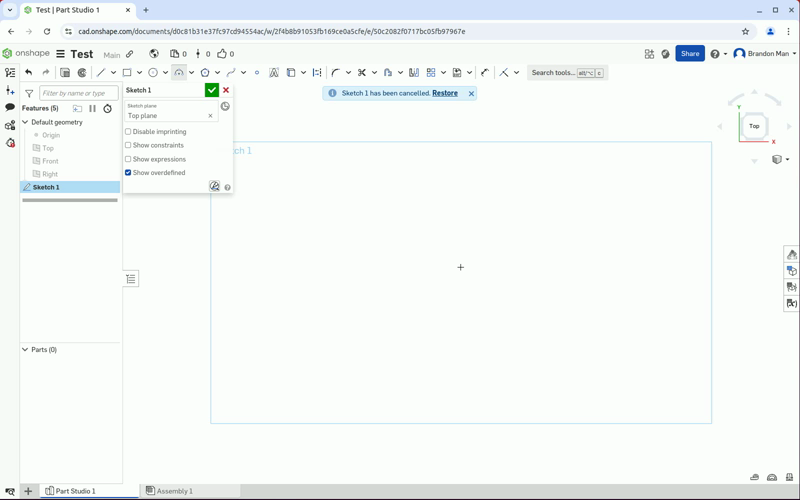
key_up(shift)
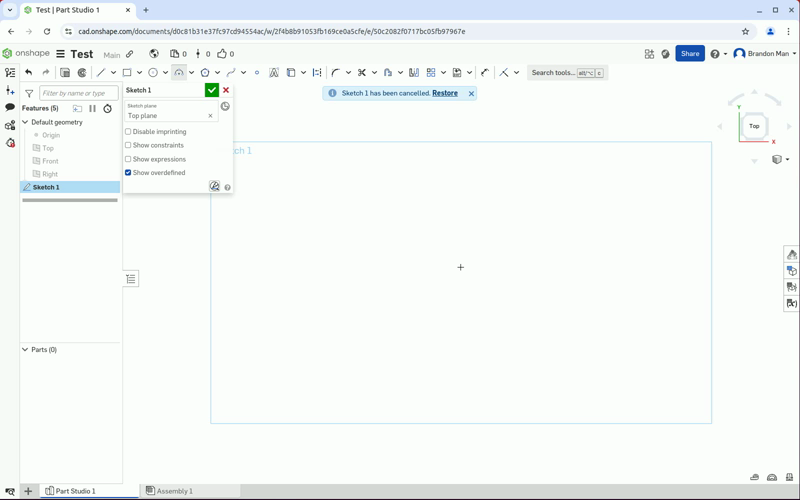
key_down(shift)
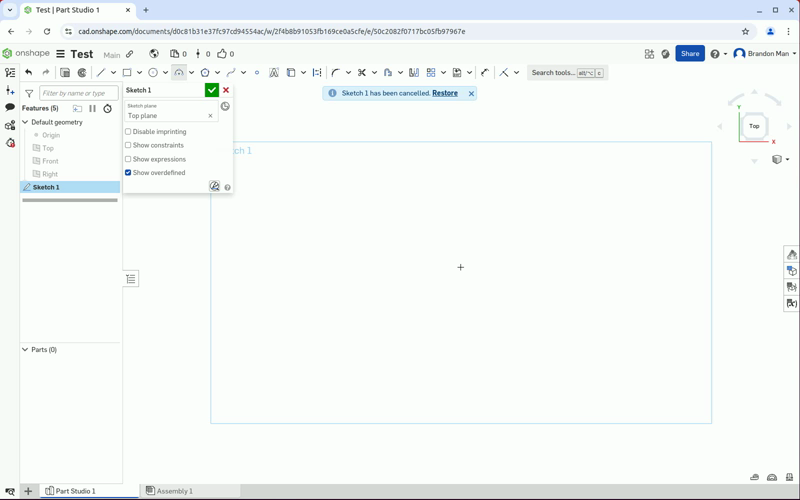
mouse_move(477, 282)
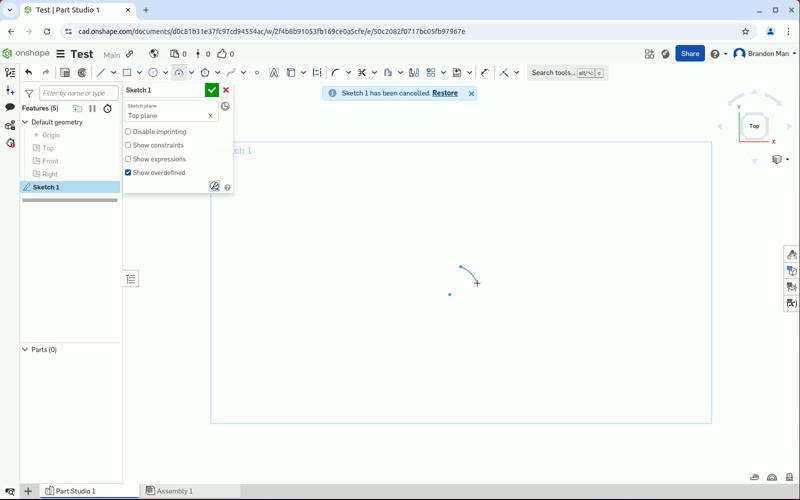
click(477, 282)
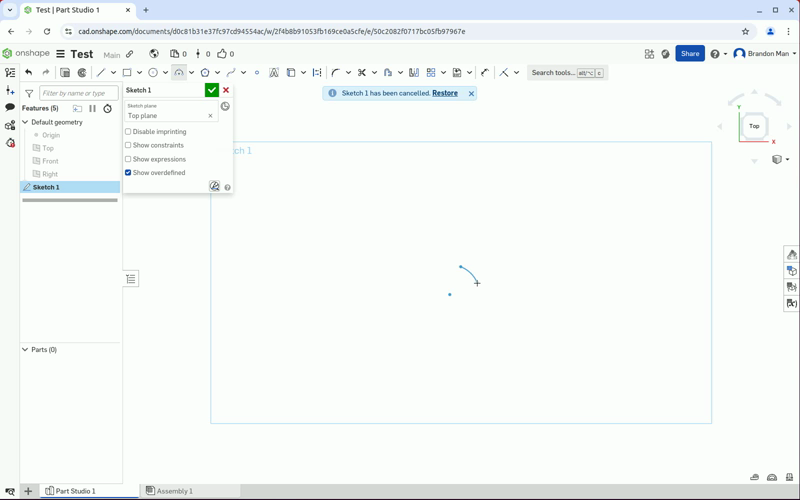
mouse_move(465, 278)
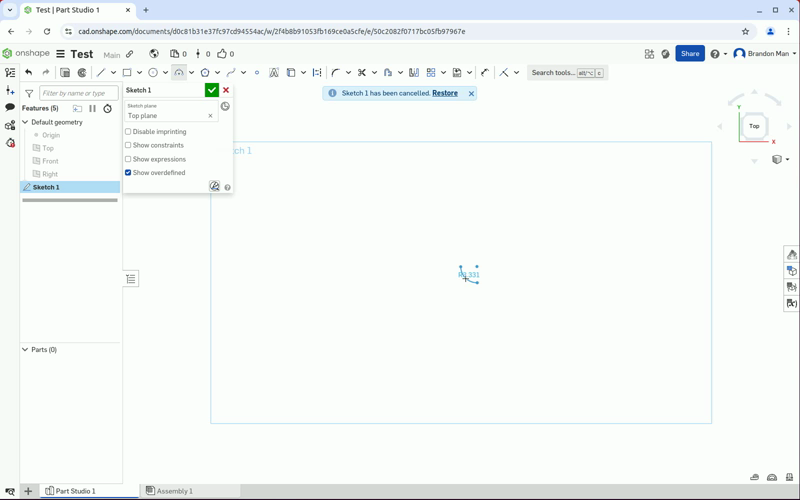
click(465, 278)
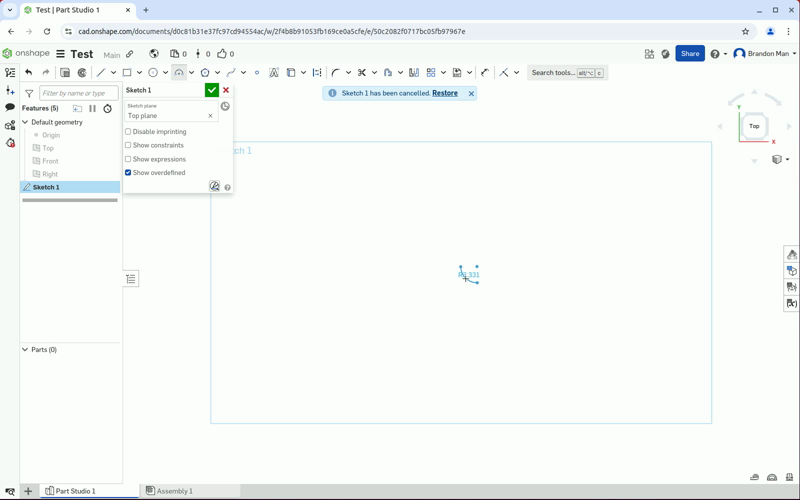
key_up(shift)
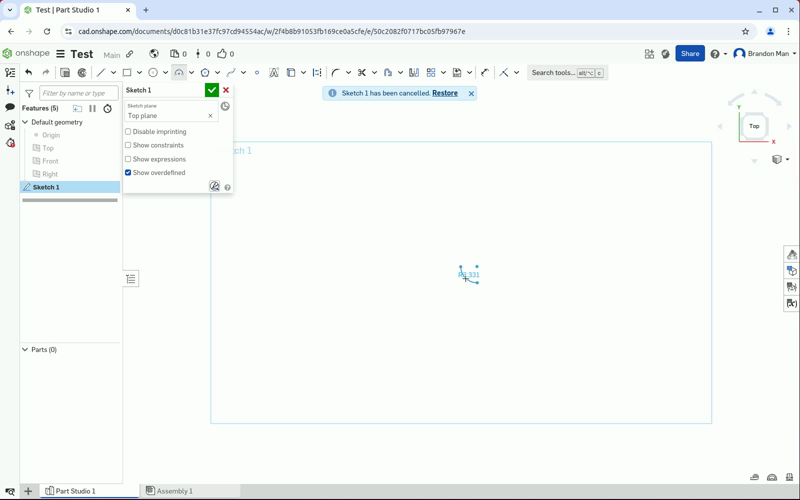
key(esc)
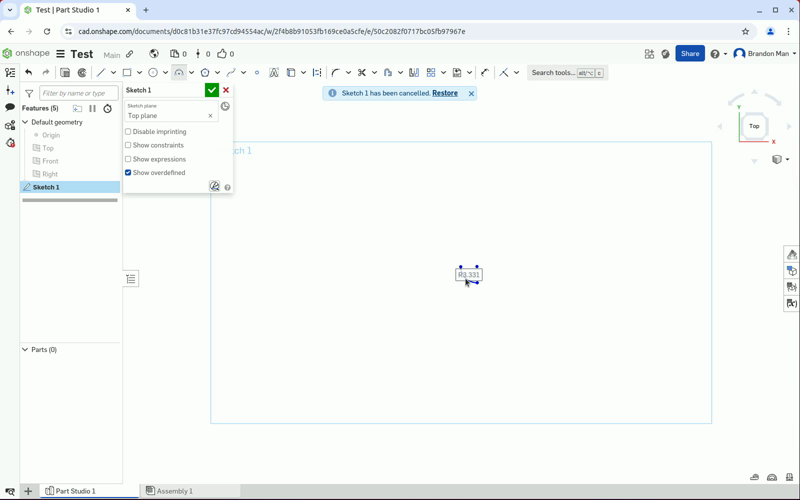
key(l)
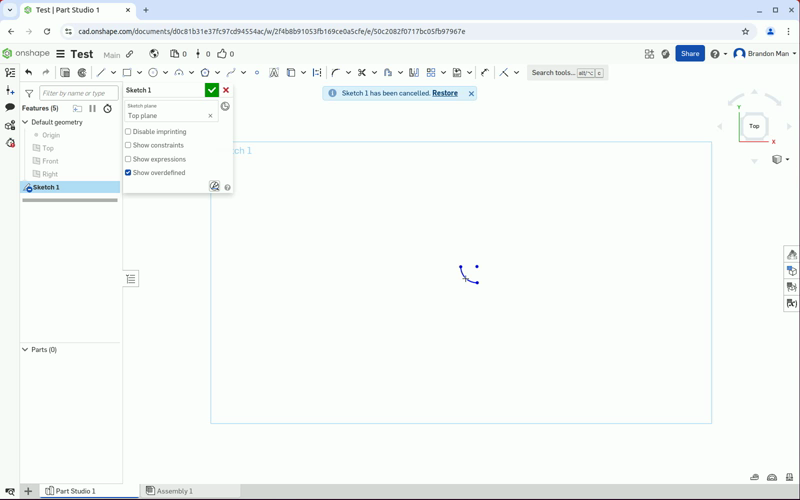
mouse_move(477, 282)
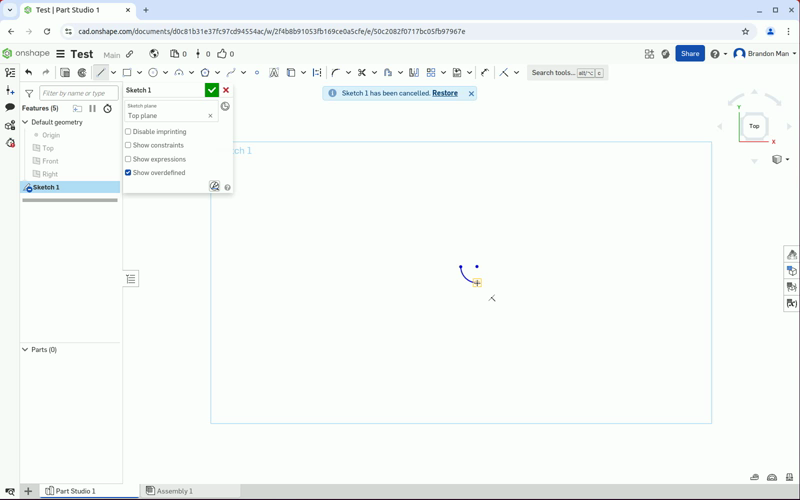
click(477, 282)
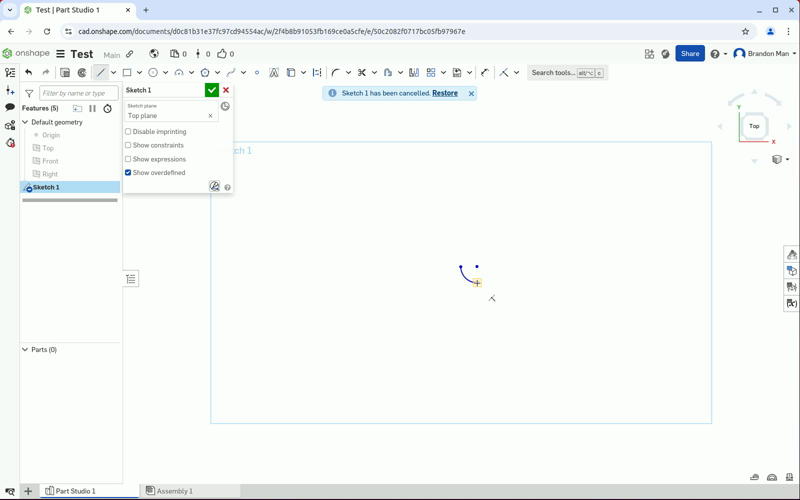
key_down(shift)
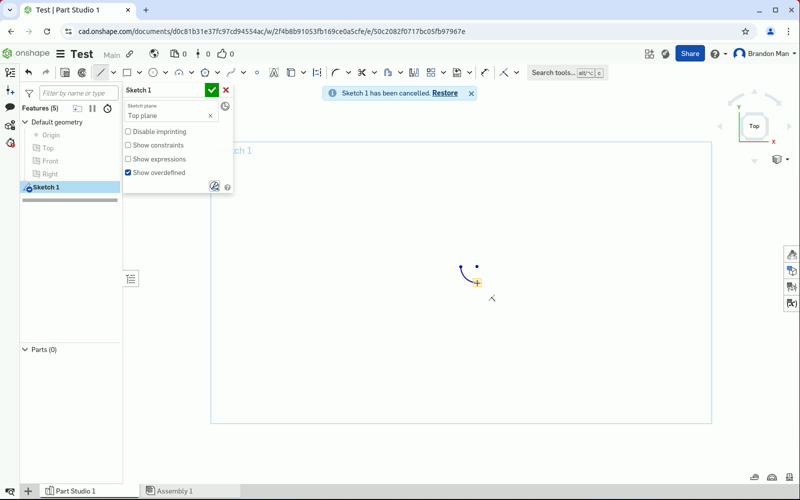
mouse_move(507, 282)
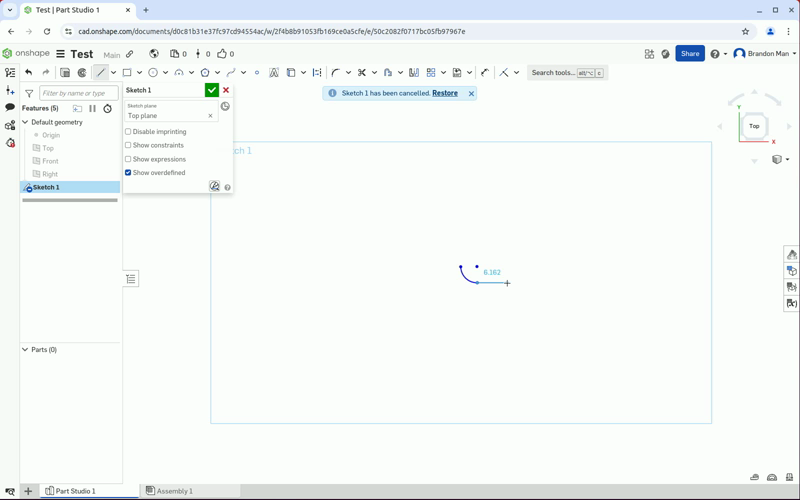
mouse_move(524, 282)
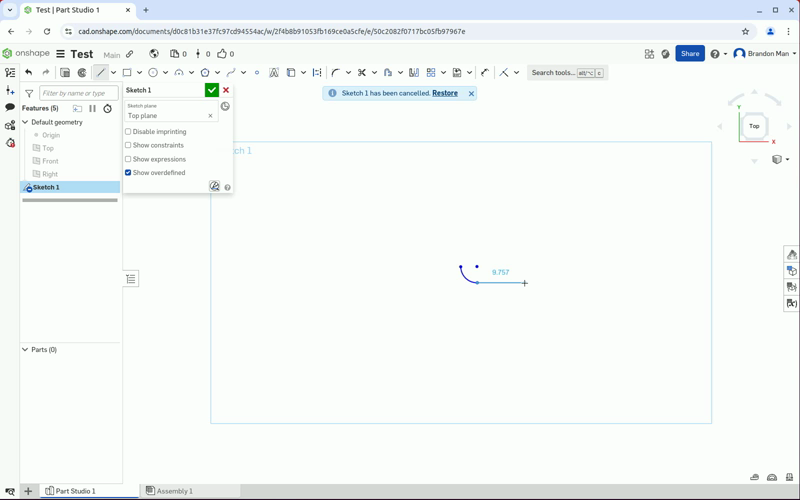
click(524, 282)
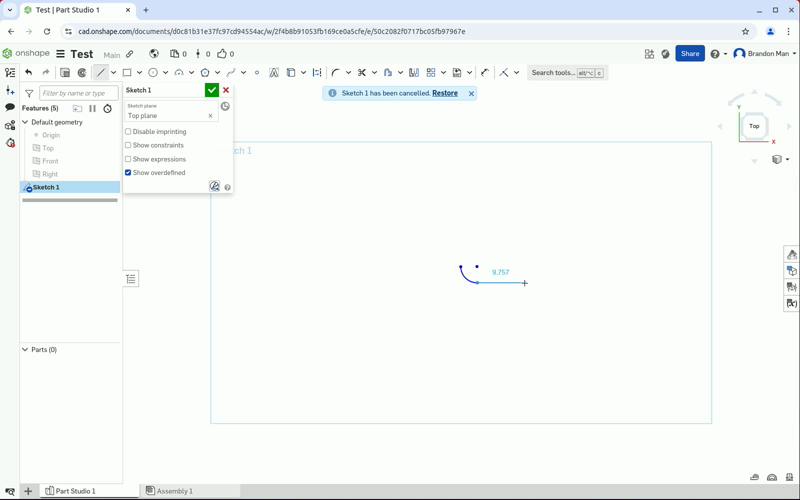
key_up(shift)
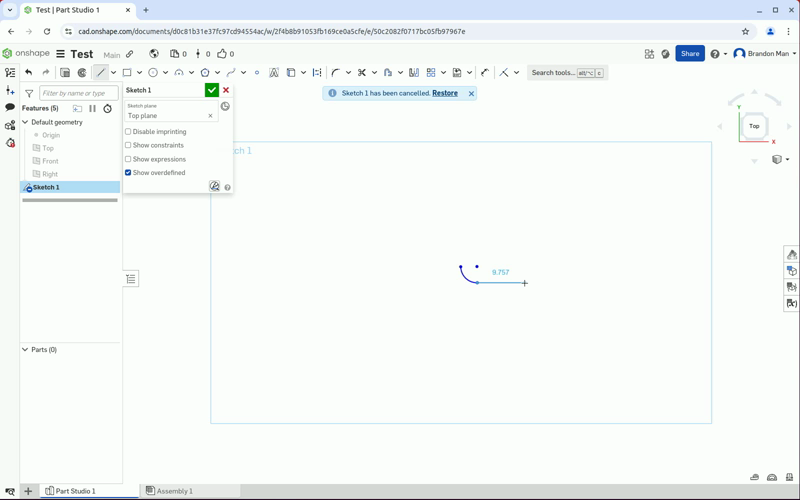
key(esc)
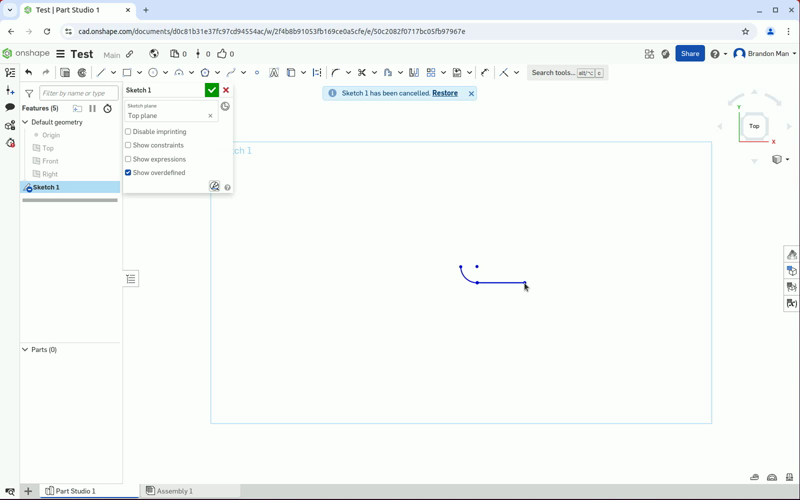
key(a)
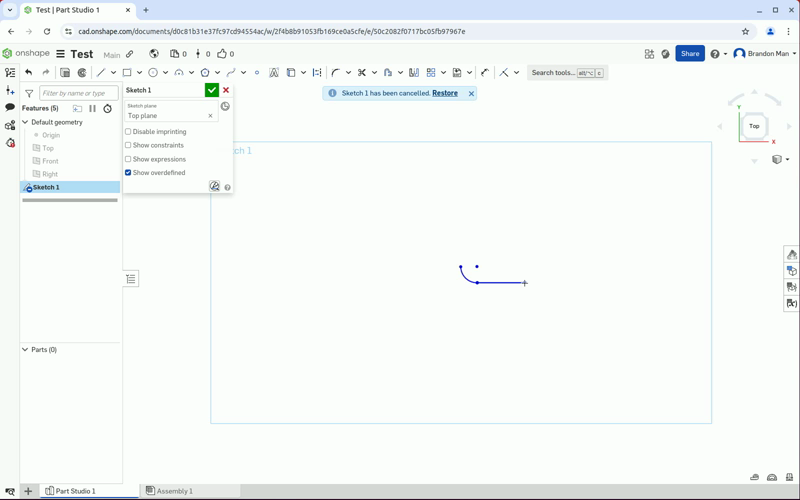
mouse_move(524, 282)
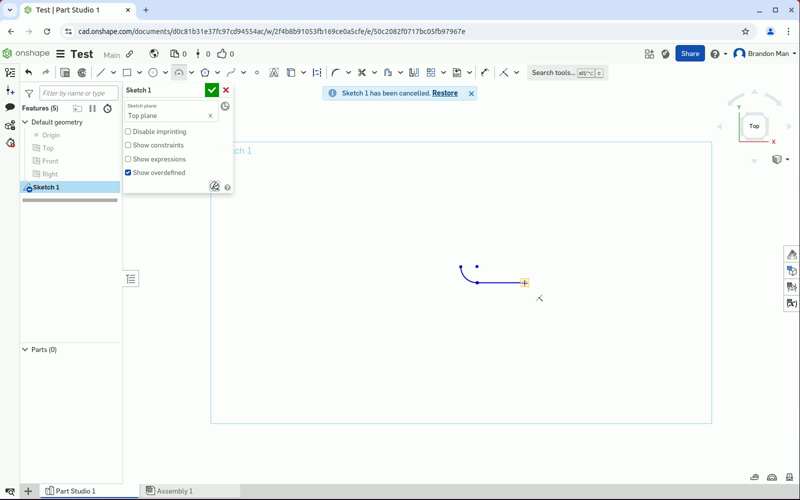
click(524, 282)
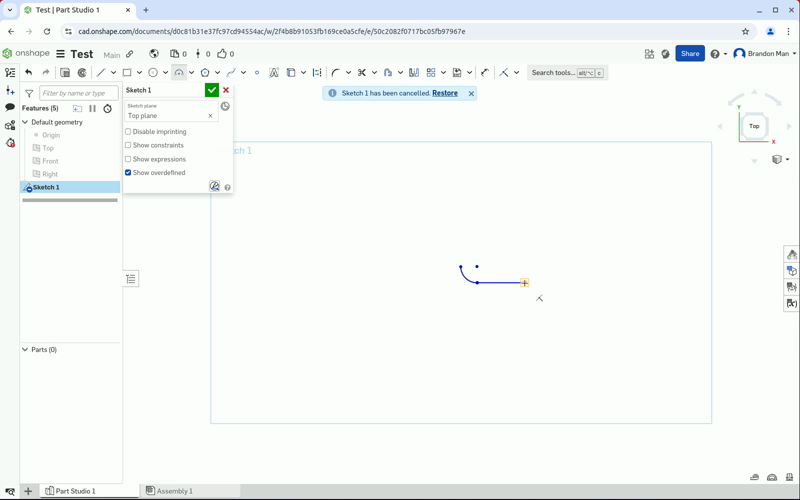
key_down(shift)
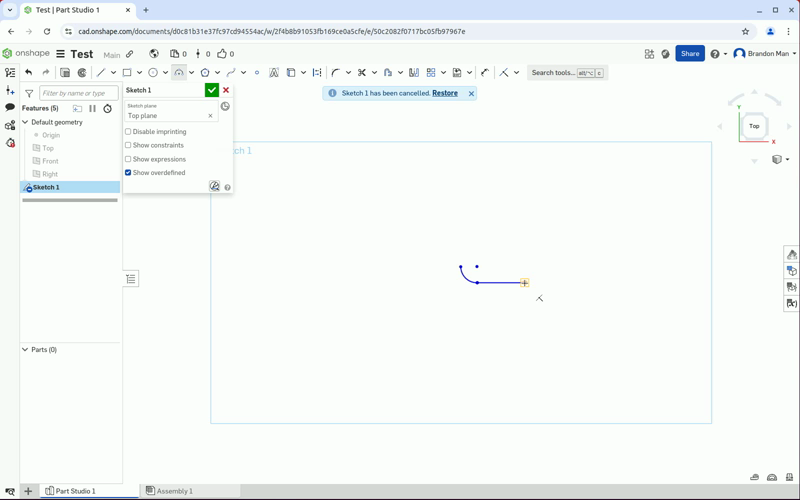
mouse_move(540, 266)
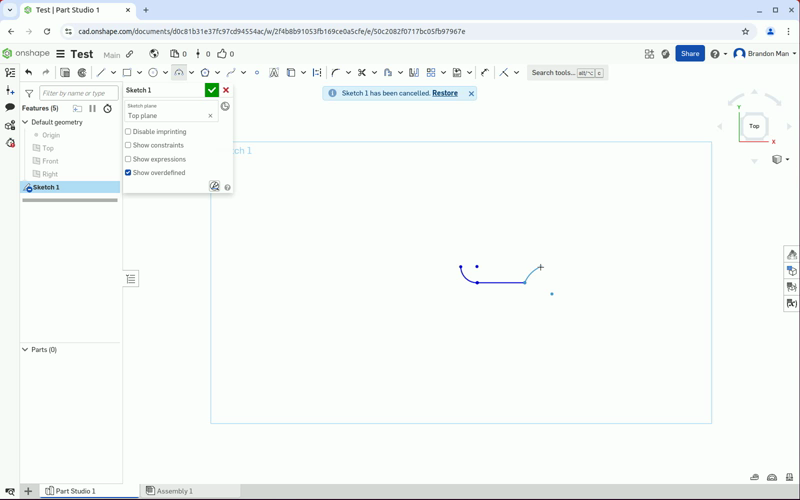
click(540, 266)
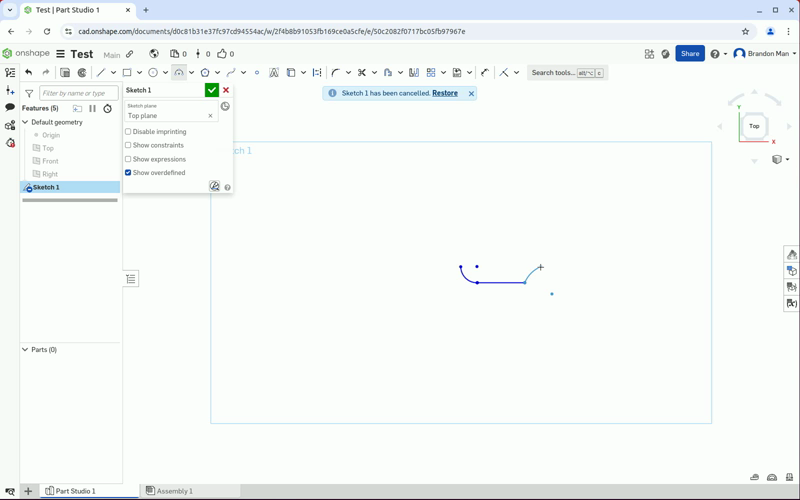
mouse_move(536, 278)
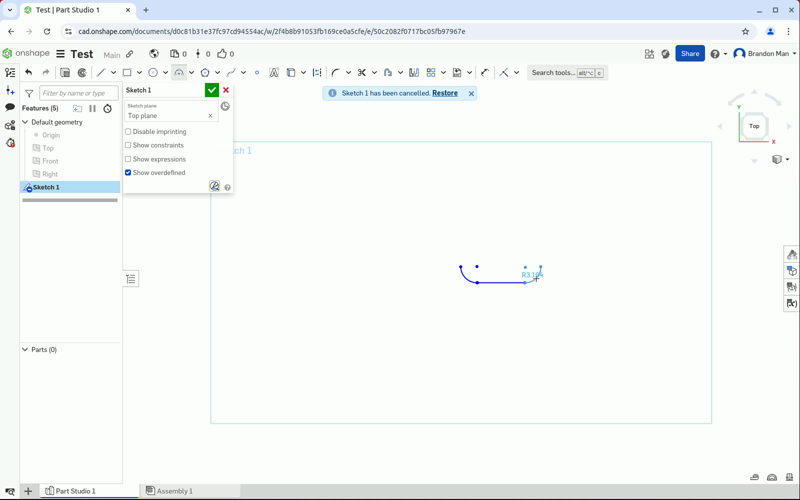
click(536, 278)
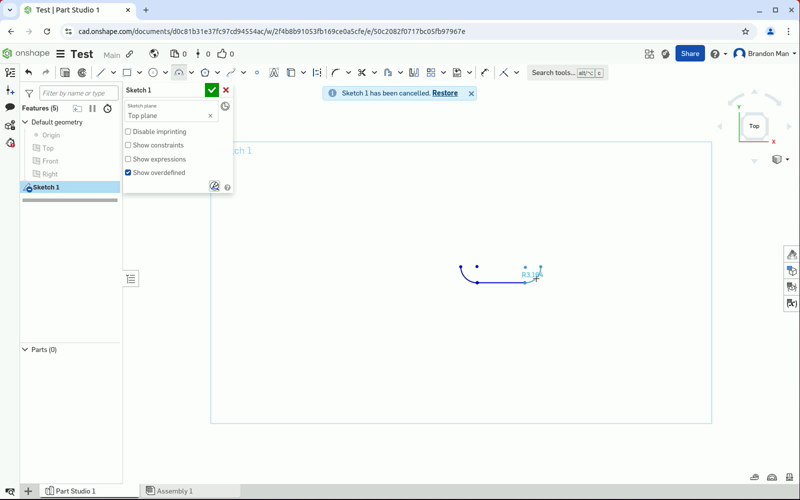
key_up(shift)
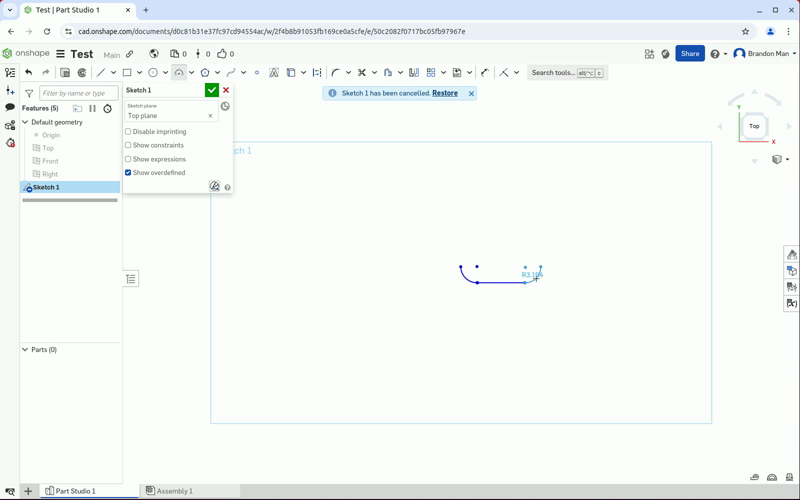
key(esc)
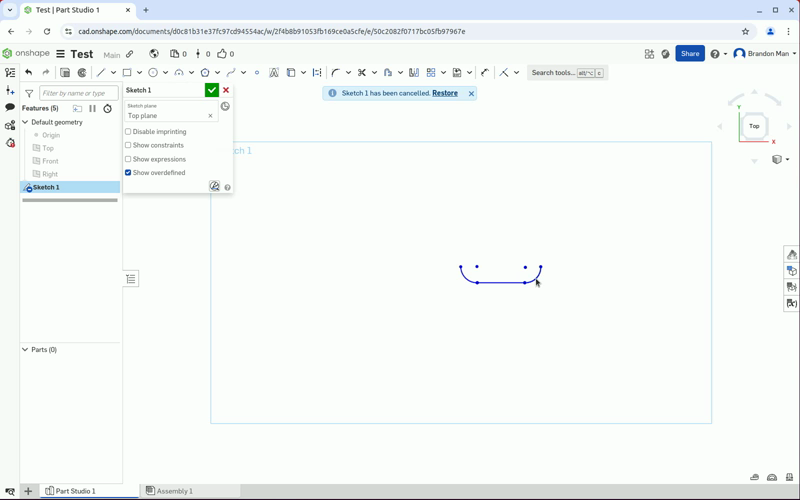
key(l)
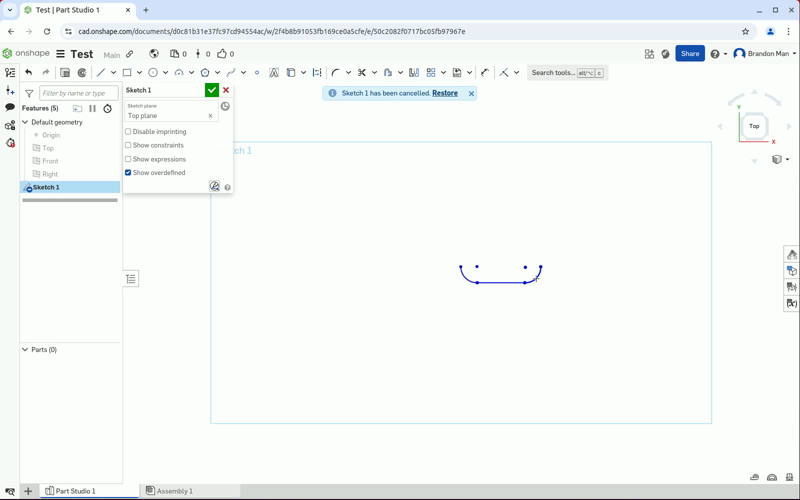
mouse_move(540, 266)
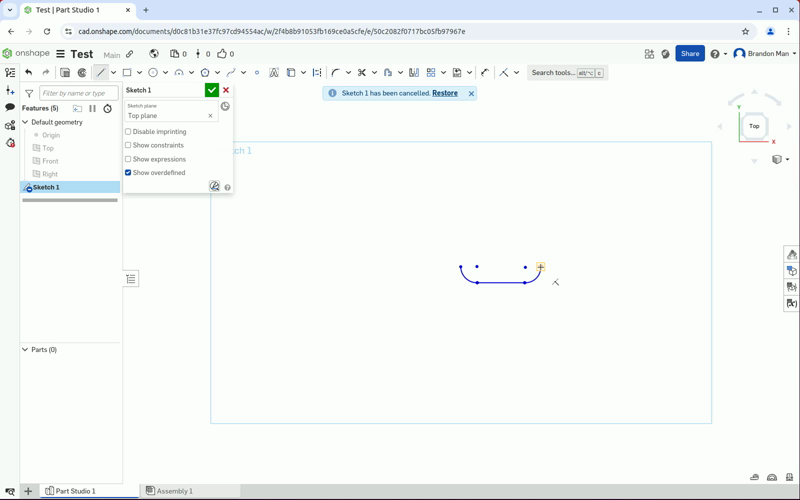
click(540, 266)
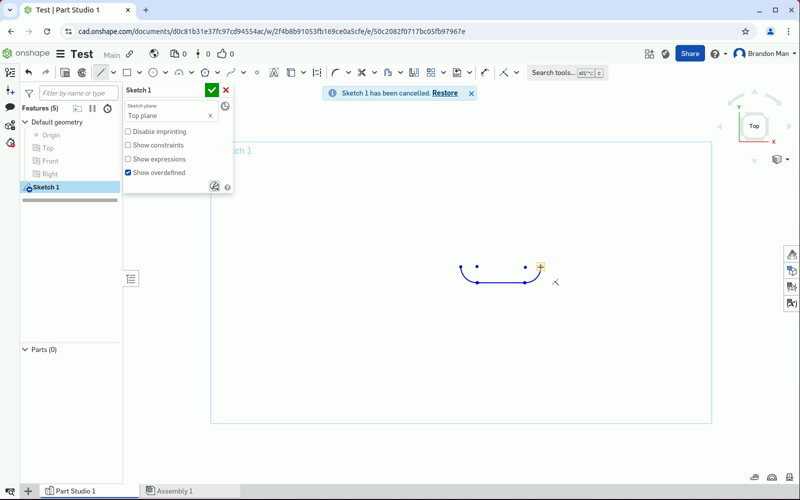
key_down(shift)
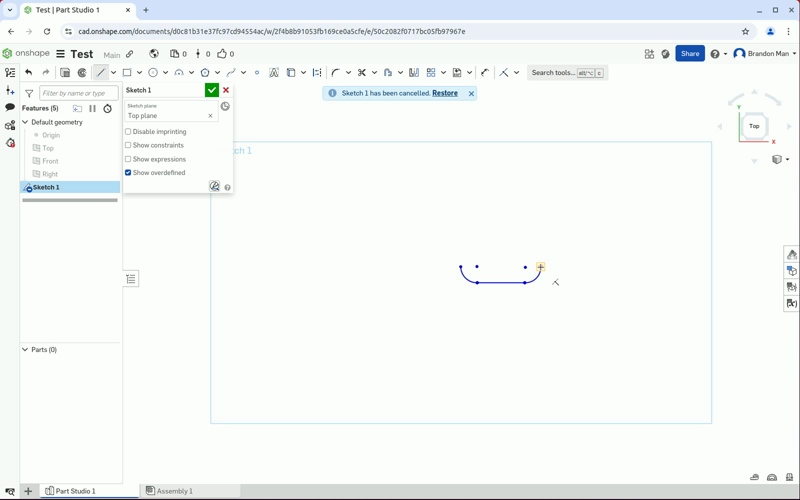
mouse_move(540, 186)
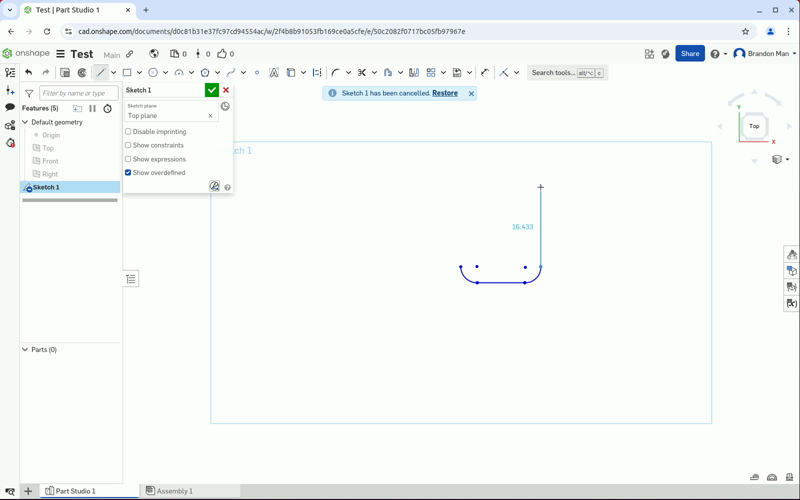
click(540, 186)
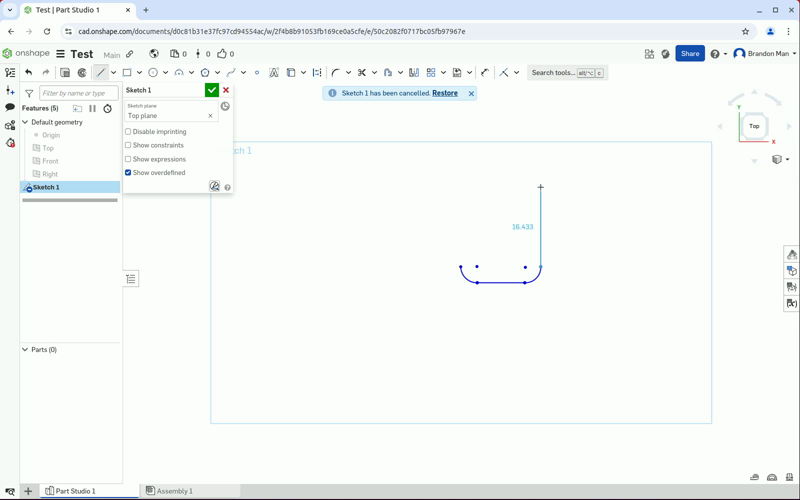
key_up(shift)
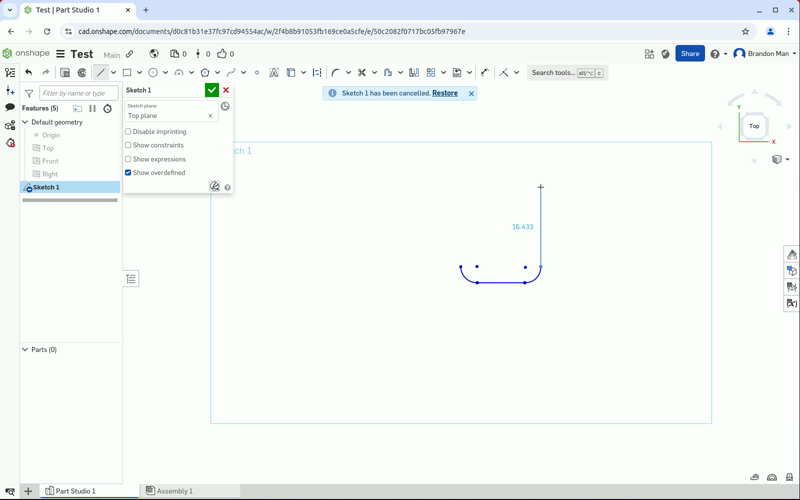
key(esc)
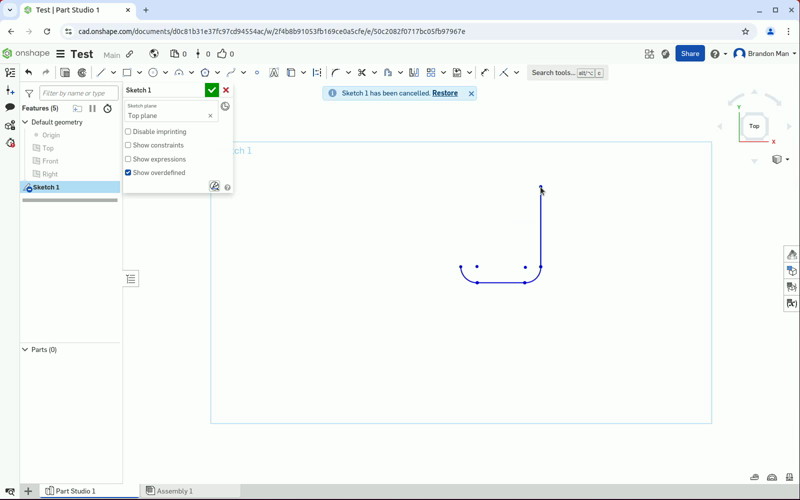
key(a)
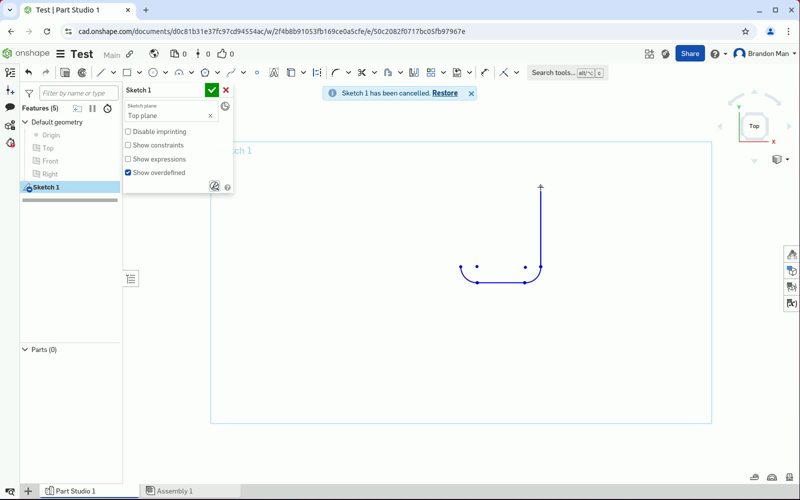
mouse_move(540, 186)
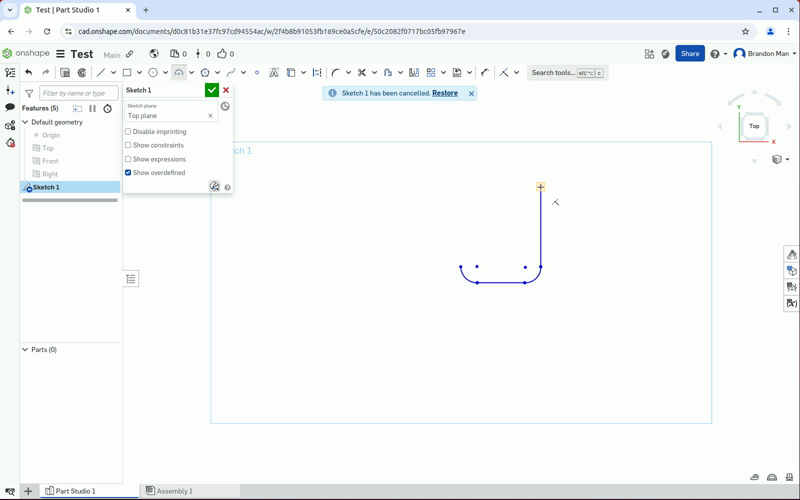
click(540, 186)
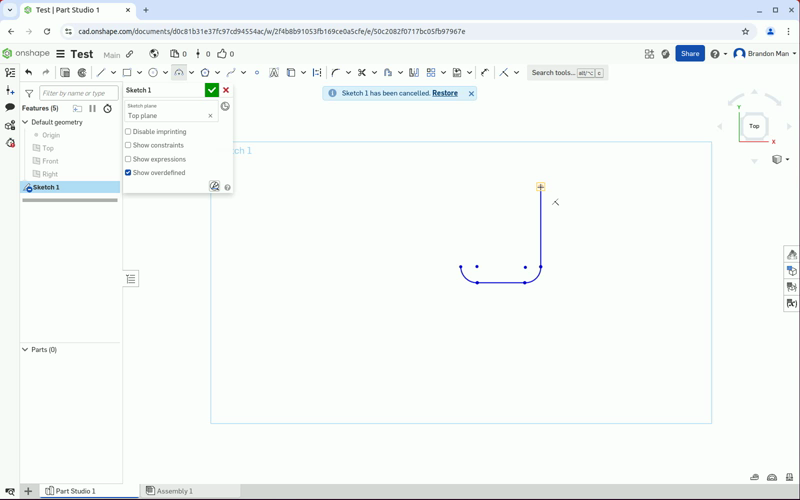
key_down(shift)
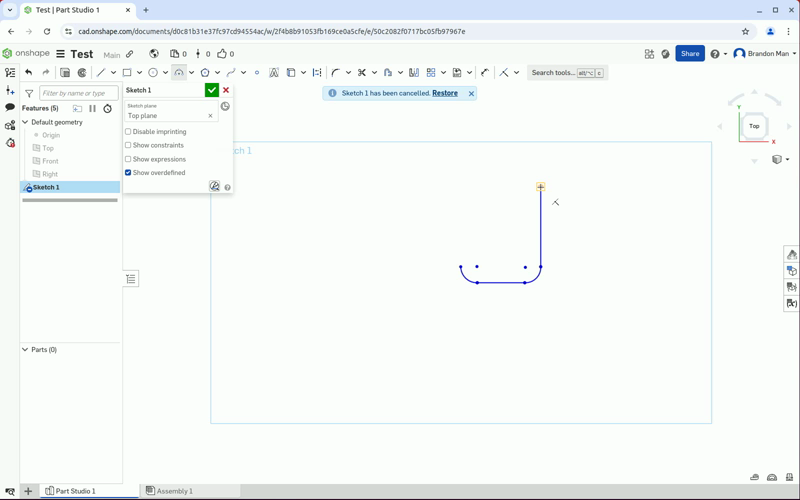
mouse_move(524, 170)
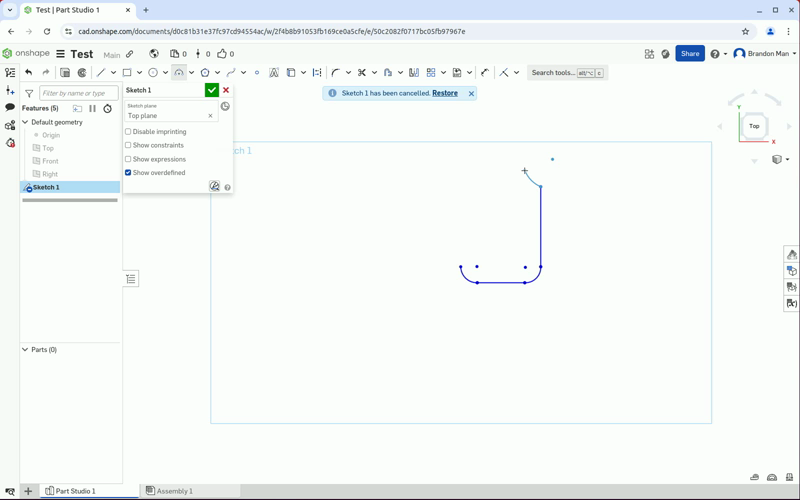
click(524, 170)
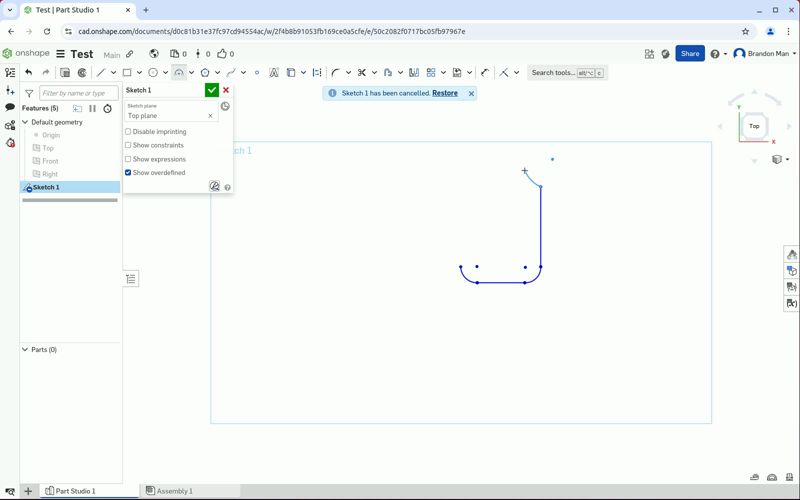
mouse_move(536, 174)
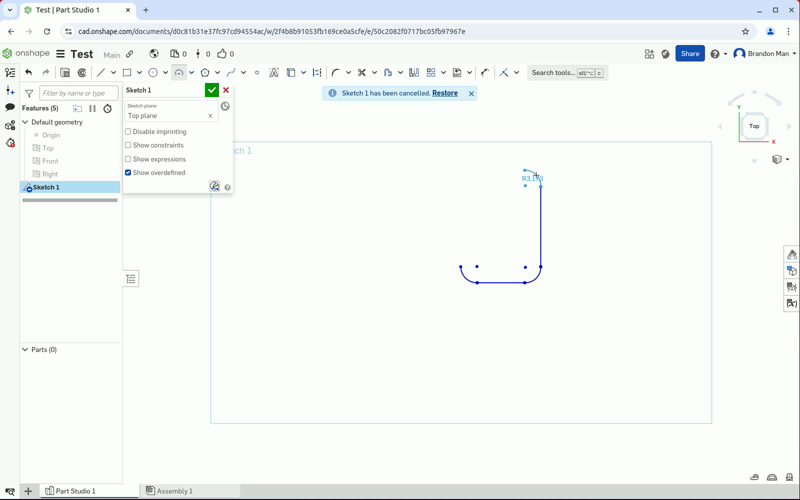
click(536, 174)
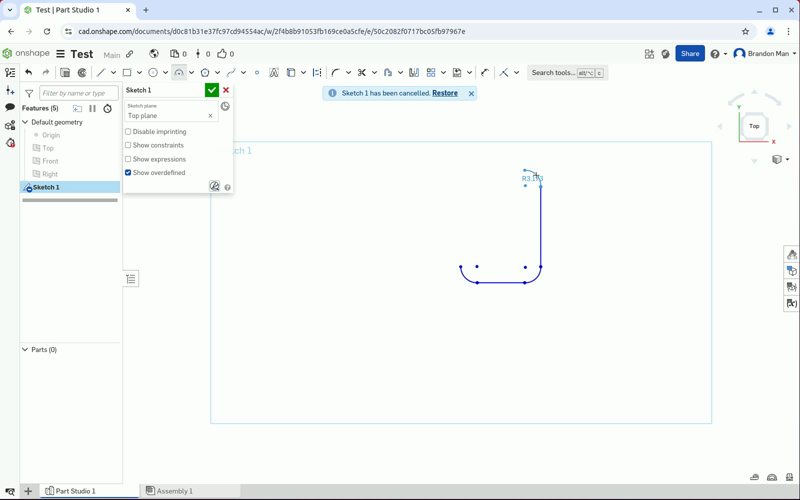
key_up(shift)
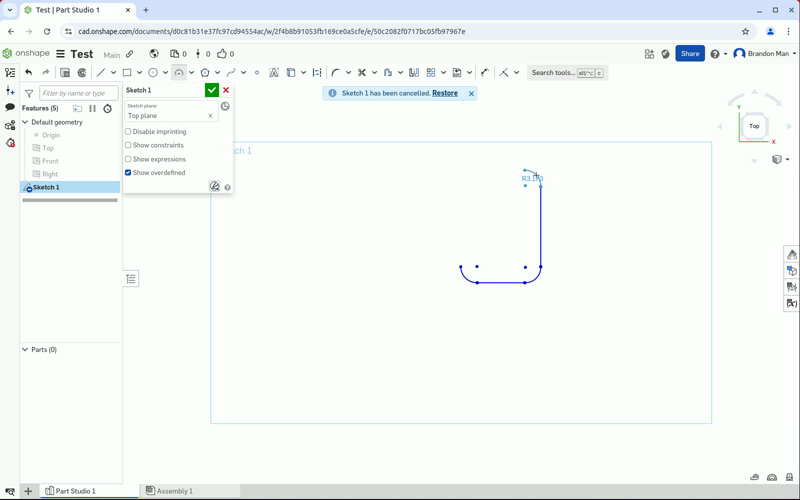
key(esc)
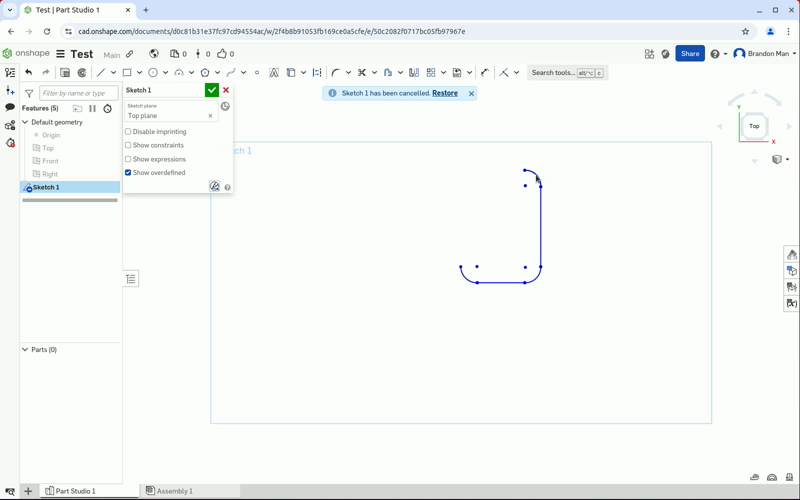
key(l)
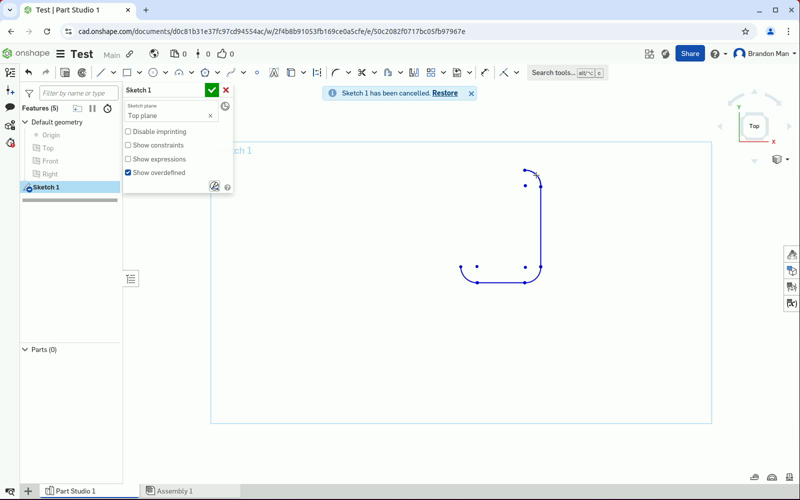
mouse_move(524, 170)
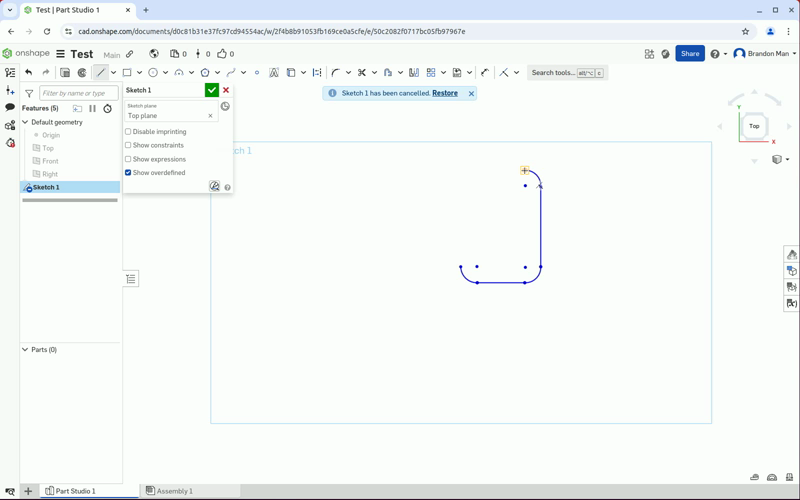
click(524, 170)
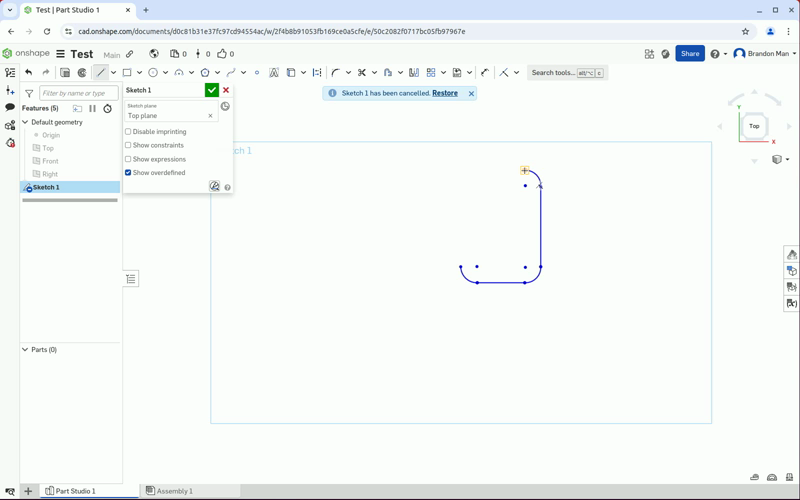
key_down(shift)
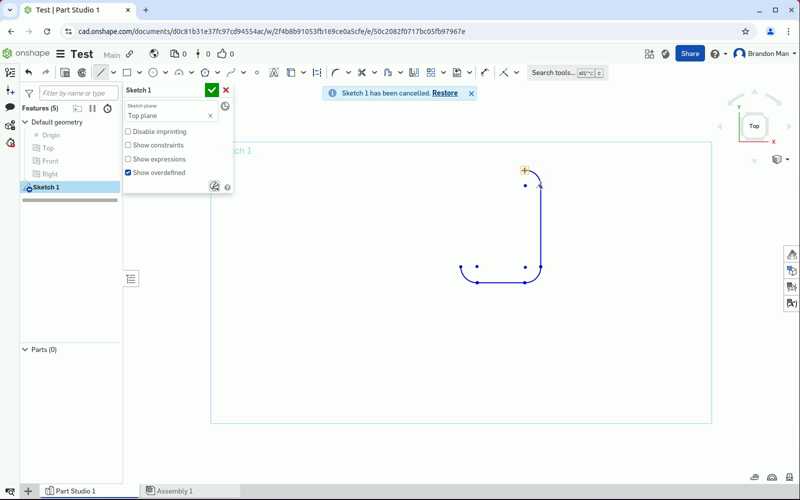
mouse_move(554, 170)
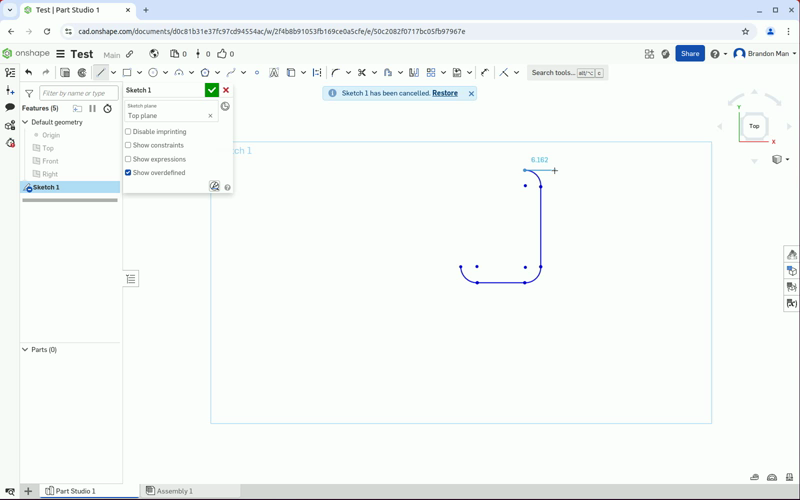
mouse_move(477, 170)
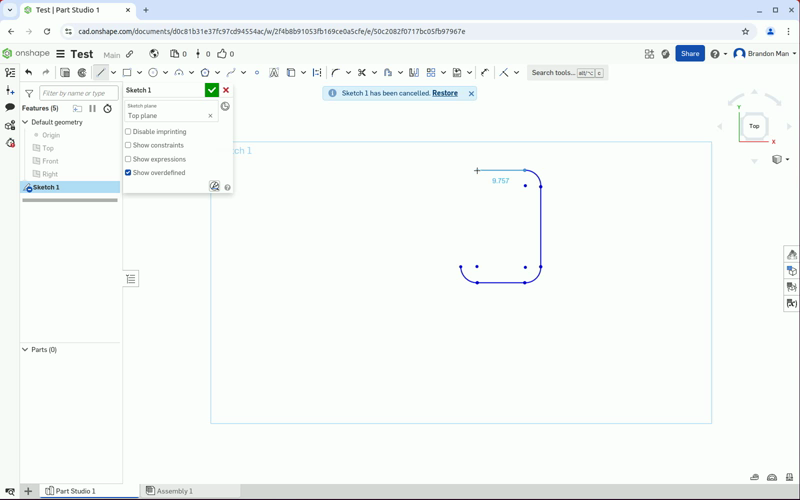
click(477, 170)
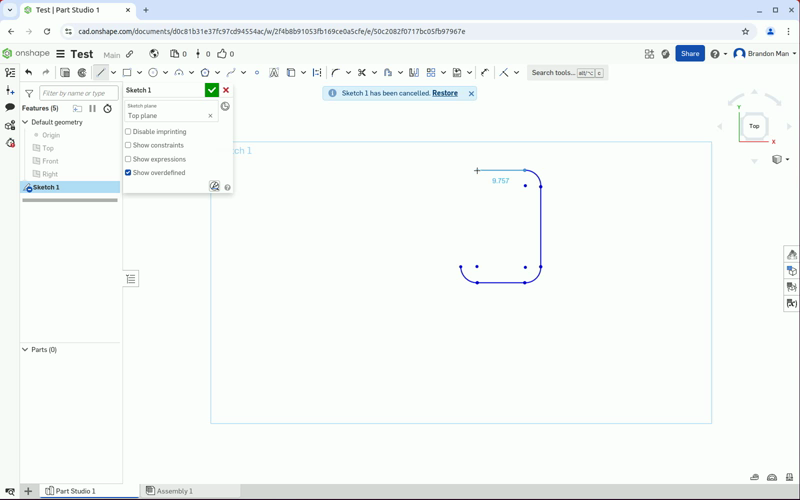
key_up(shift)
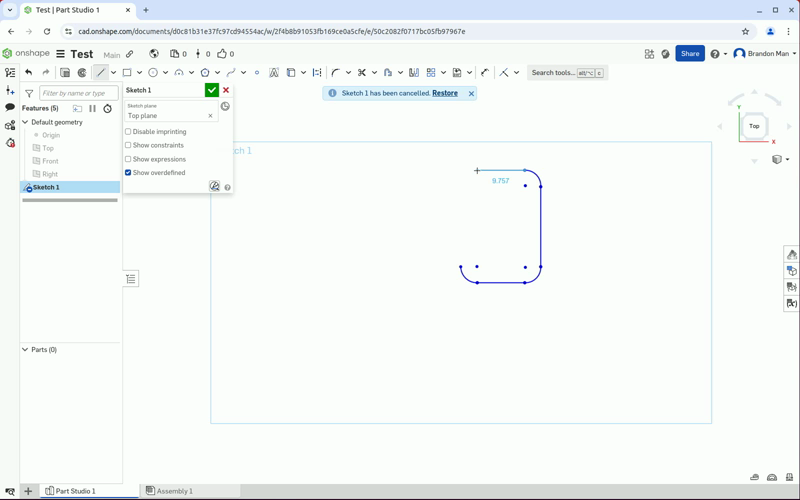
key(esc)
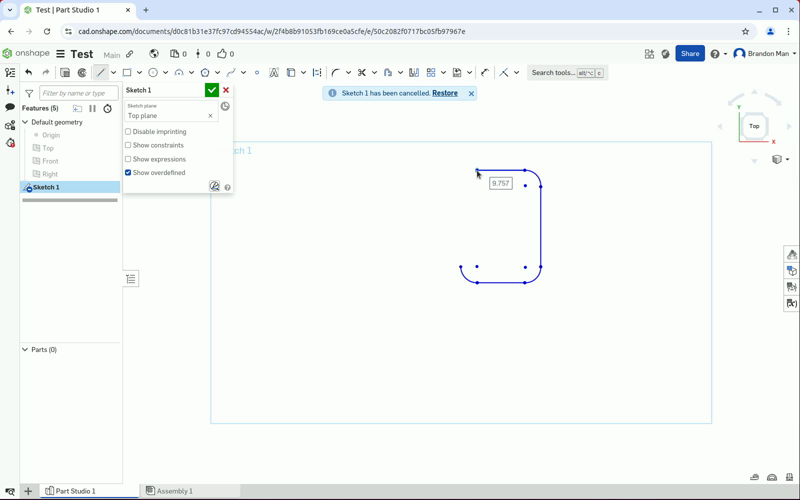
key(a)
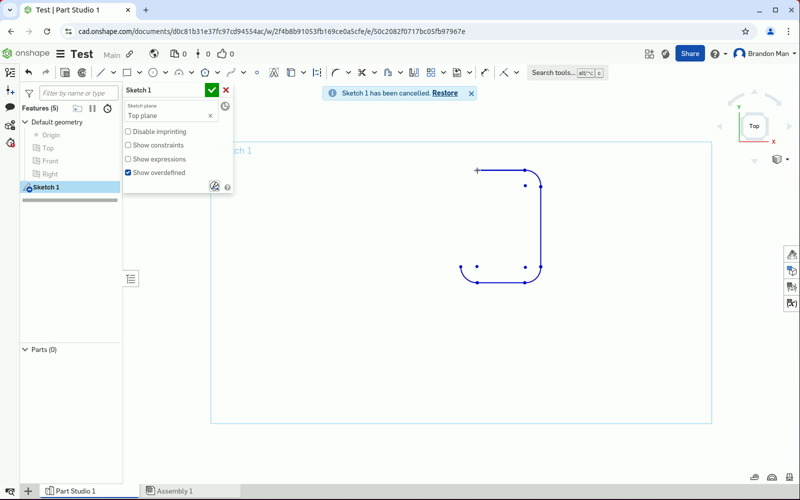
mouse_move(477, 170)
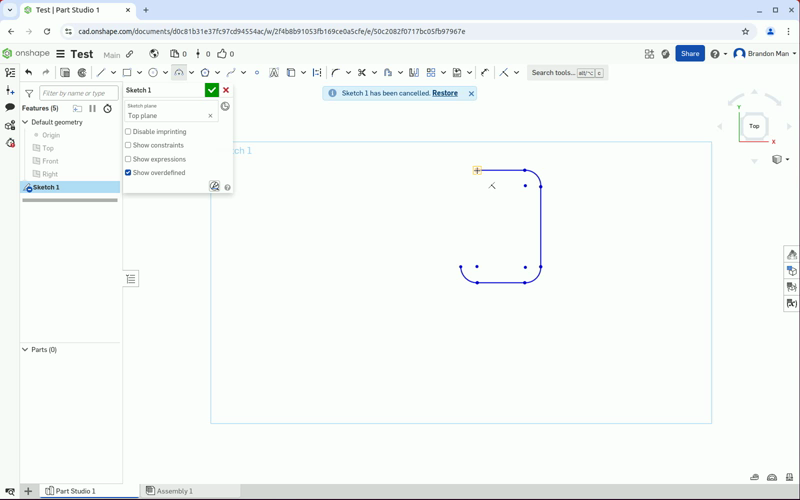
click(477, 170)
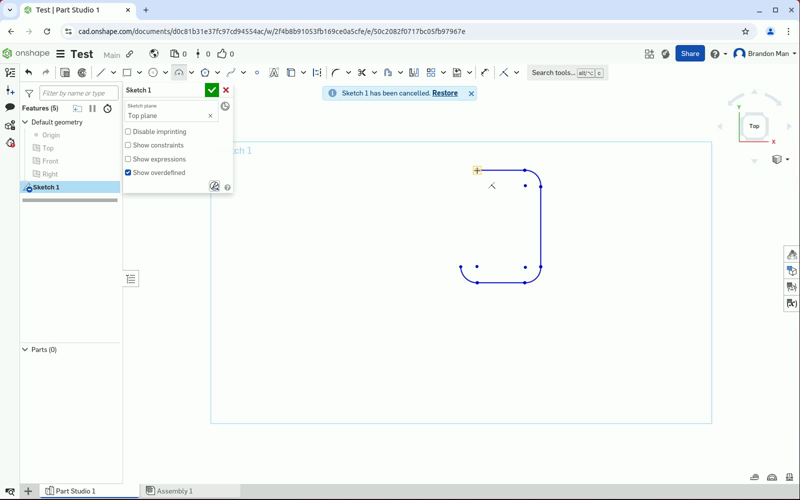
key_down(shift)
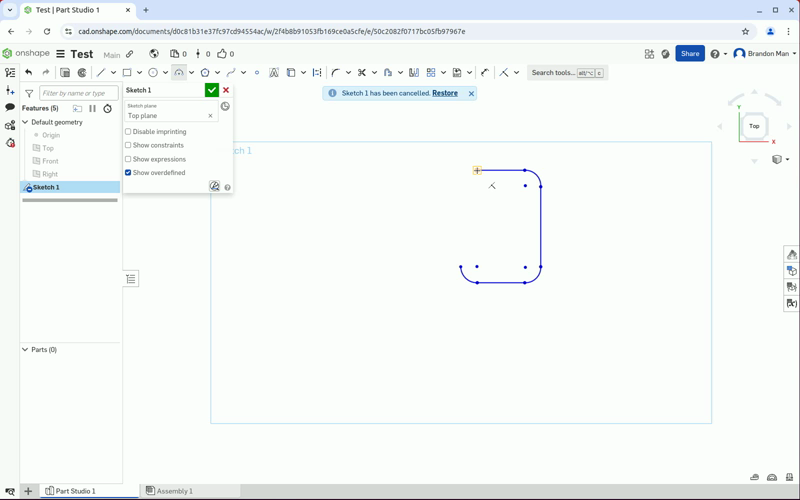
mouse_move(460, 186)
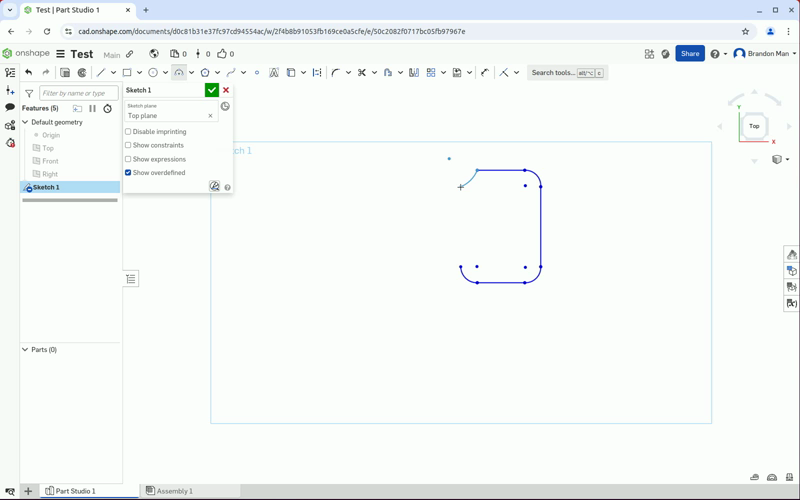
click(460, 186)
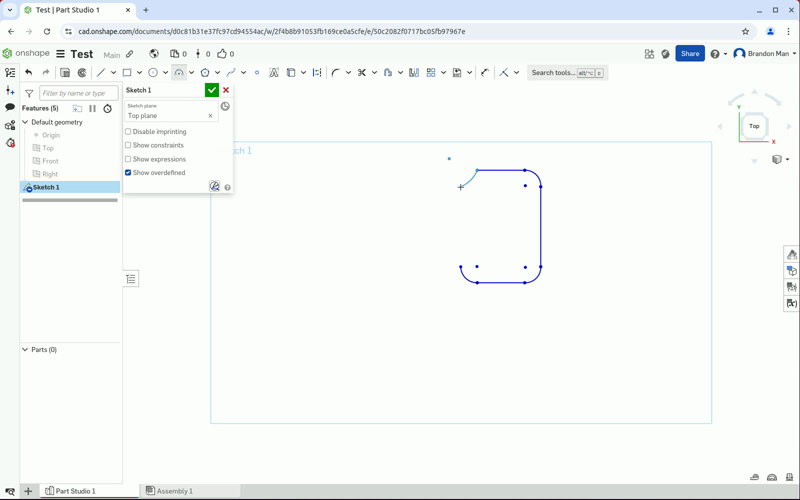
mouse_move(465, 174)
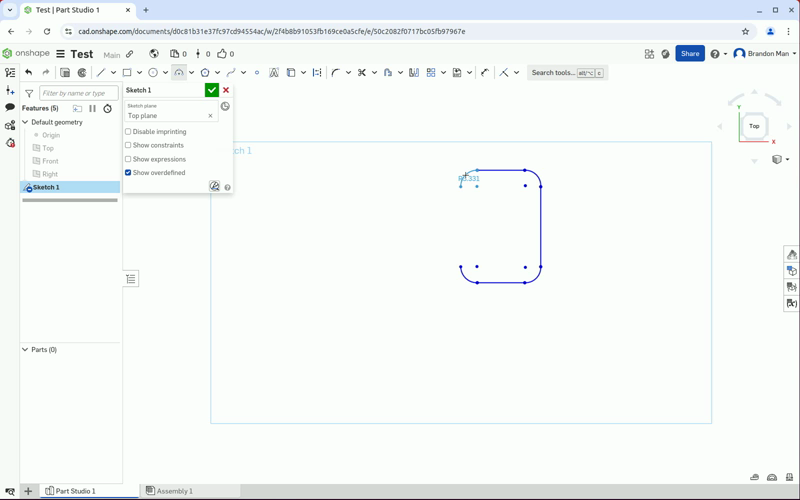
click(465, 174)
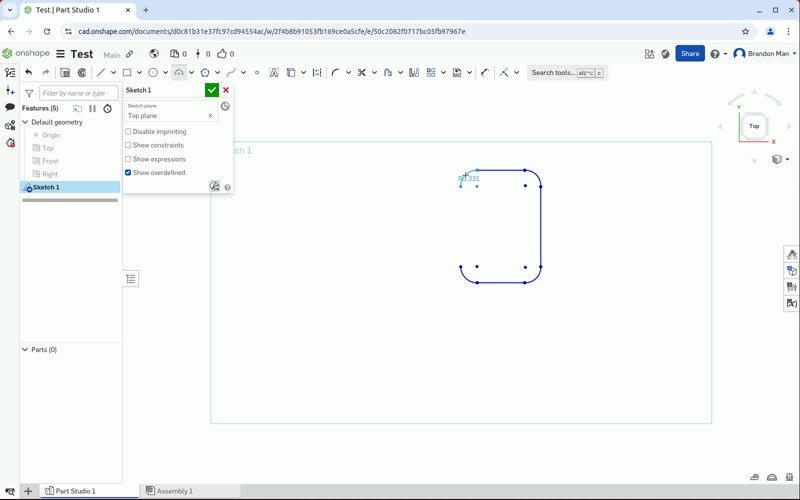
key_up(shift)
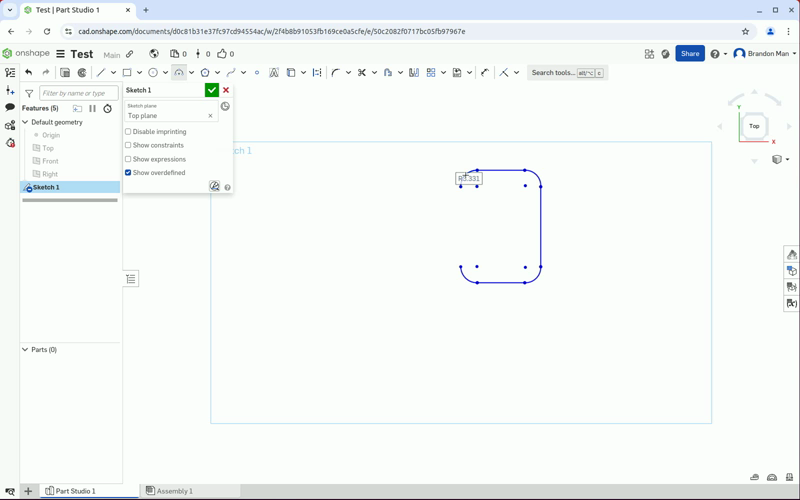
key(esc)
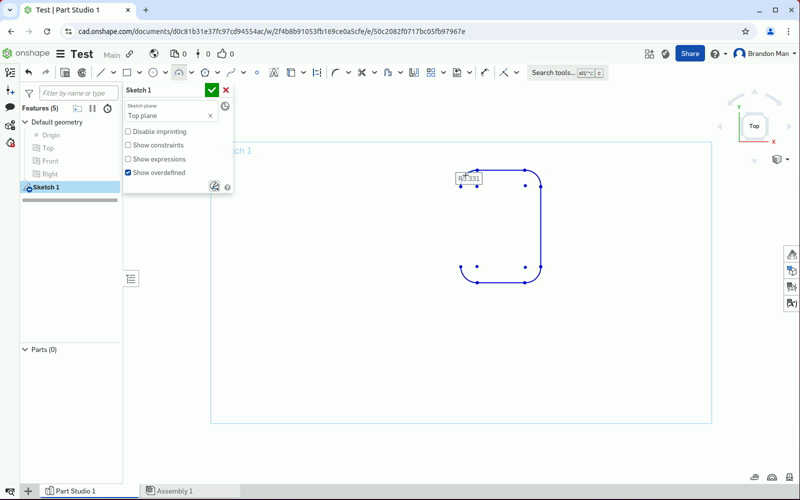
key(l)
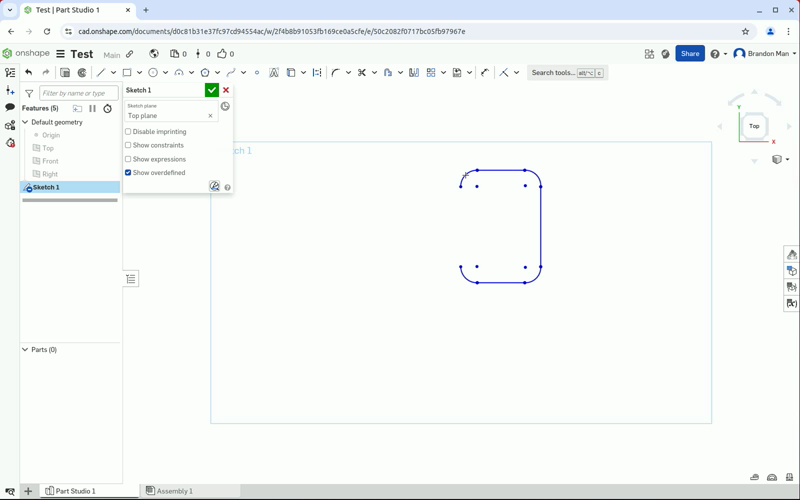
mouse_move(460, 186)
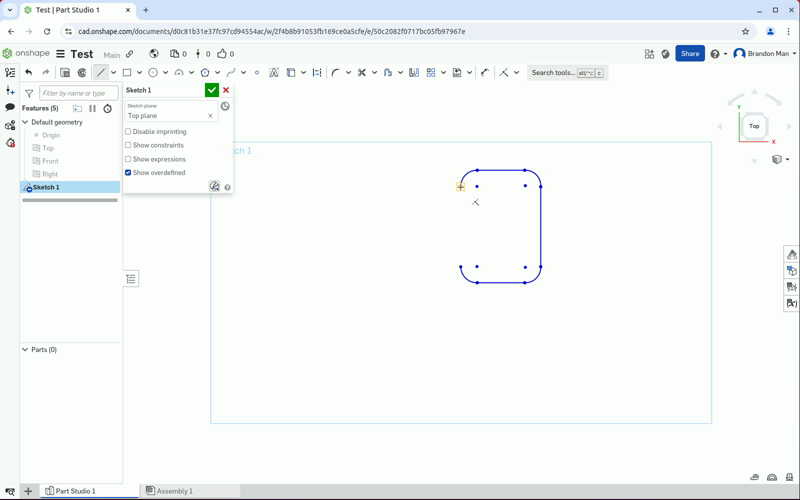
click(460, 186)
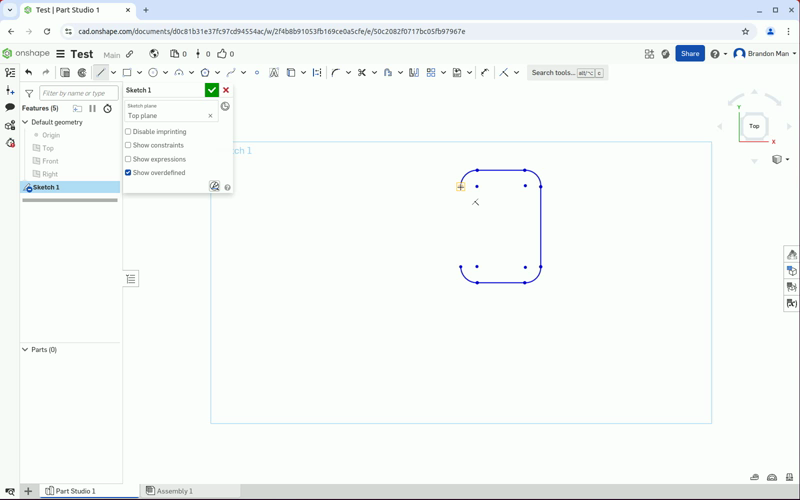
key_down(shift)
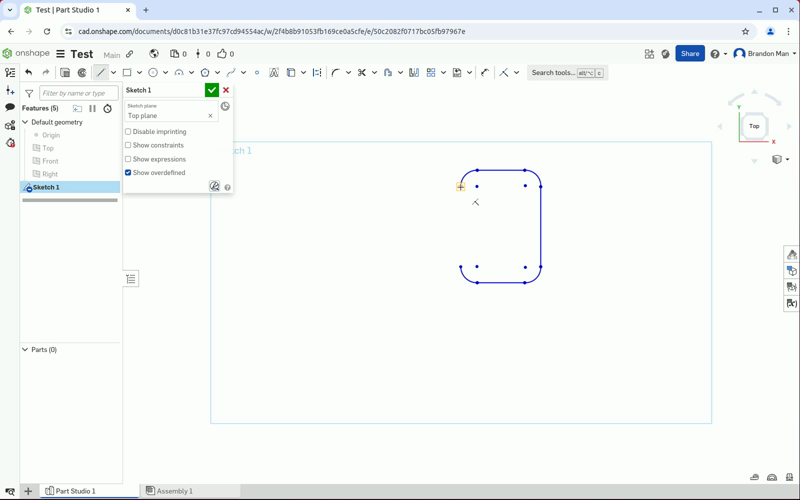
mouse_move(460, 266)
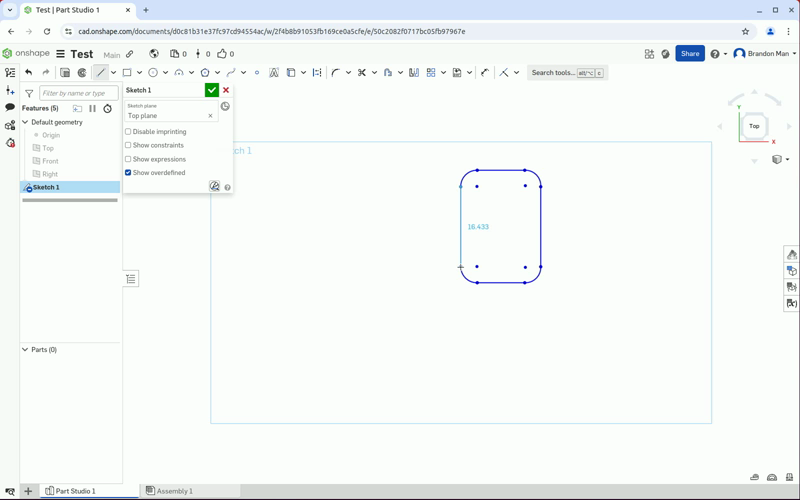
key_up(shift)
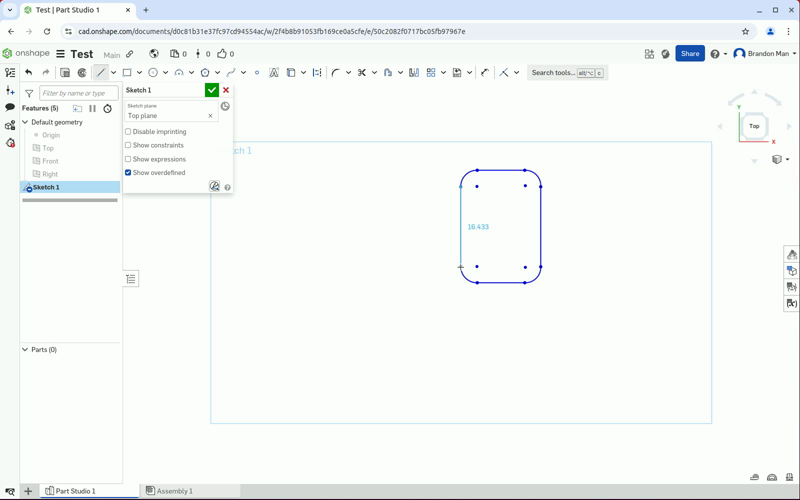
click(460, 266)
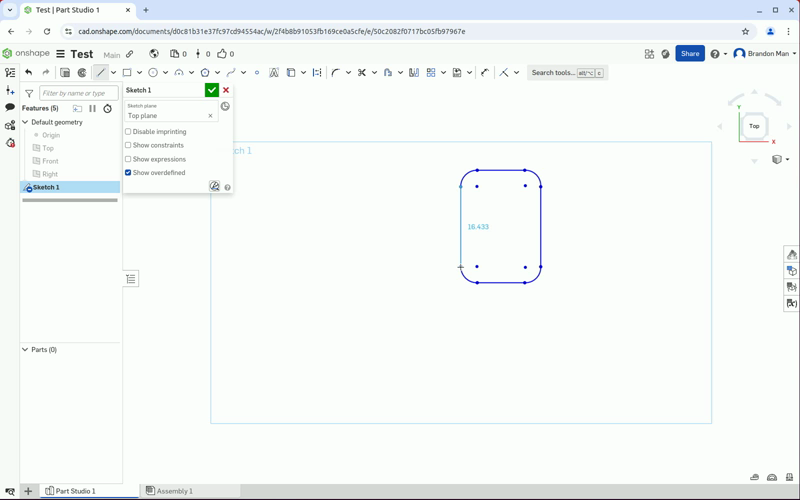
key(esc)
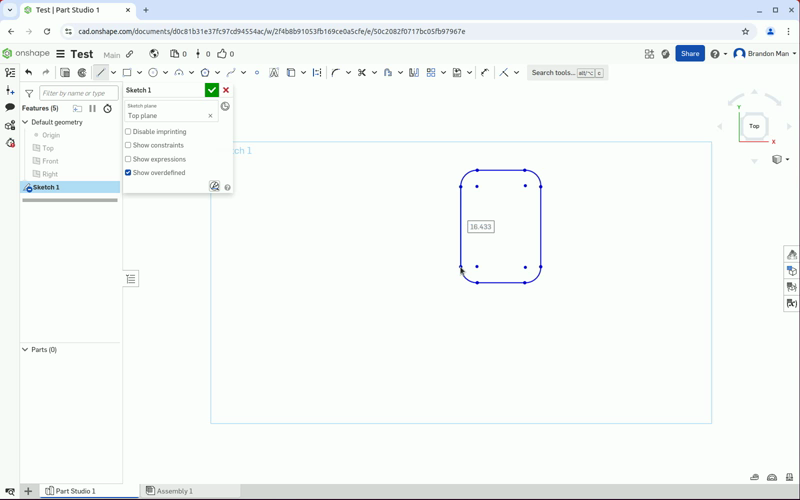
key(l)
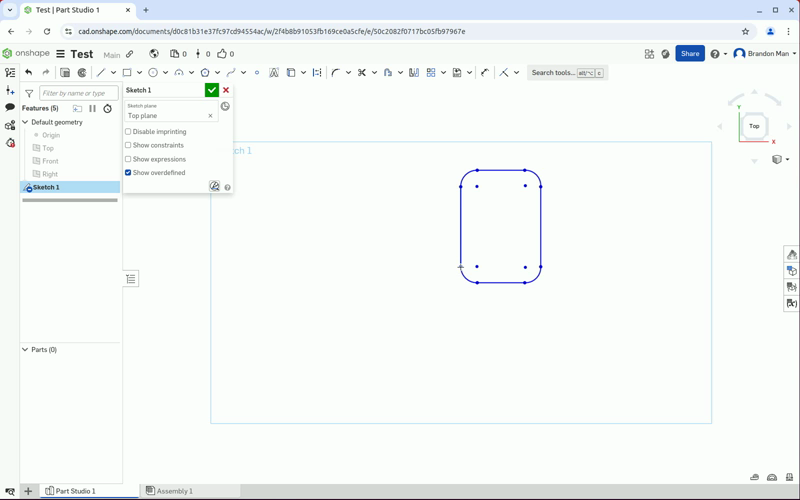
key_down(shift)
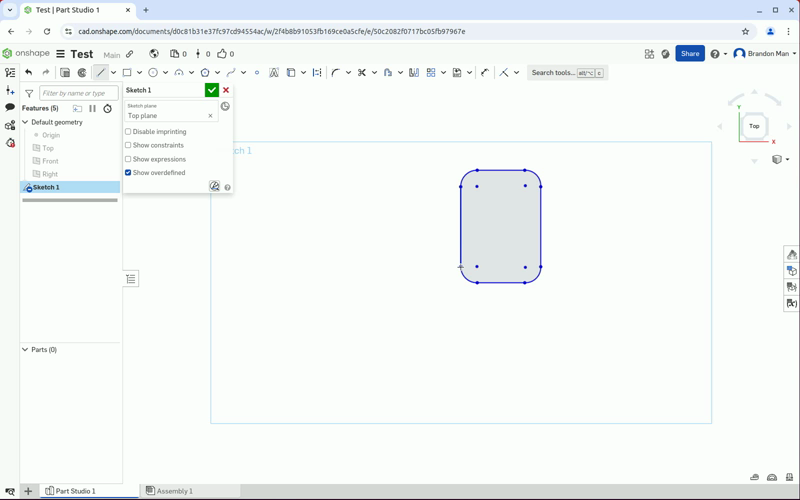
mouse_move(469, 213)
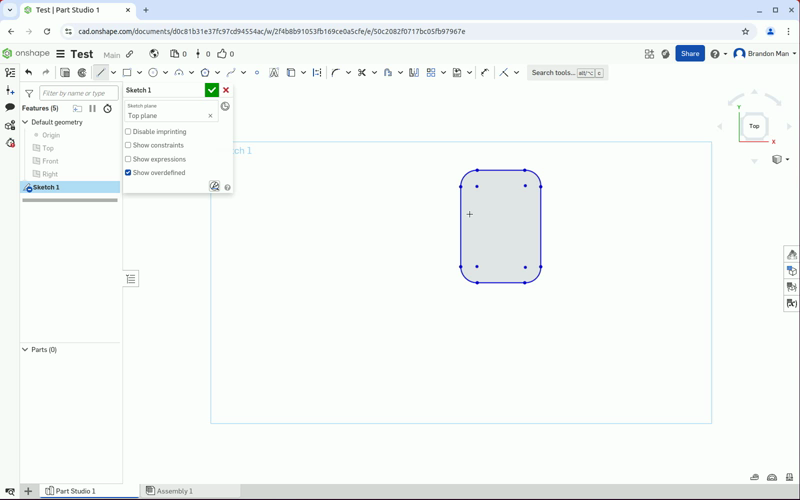
click(469, 213)
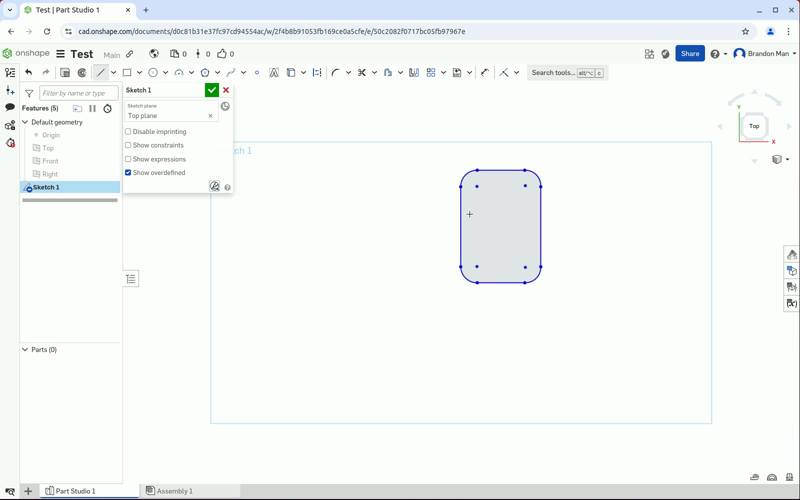
key_up(shift)
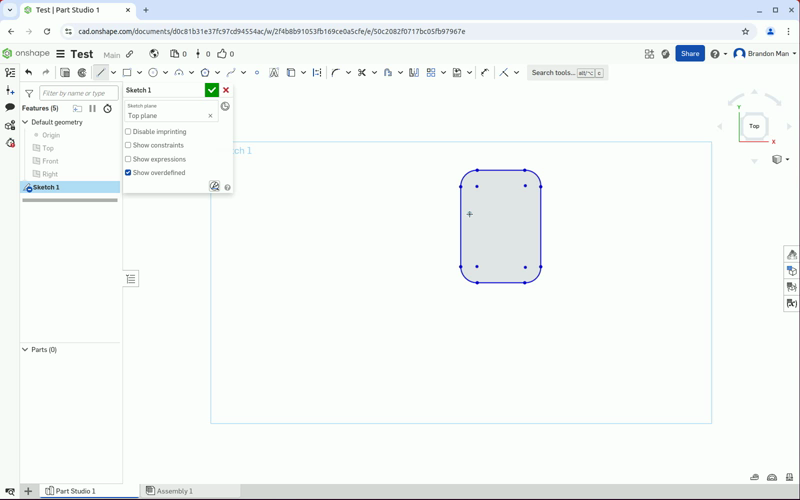
key_down(shift)
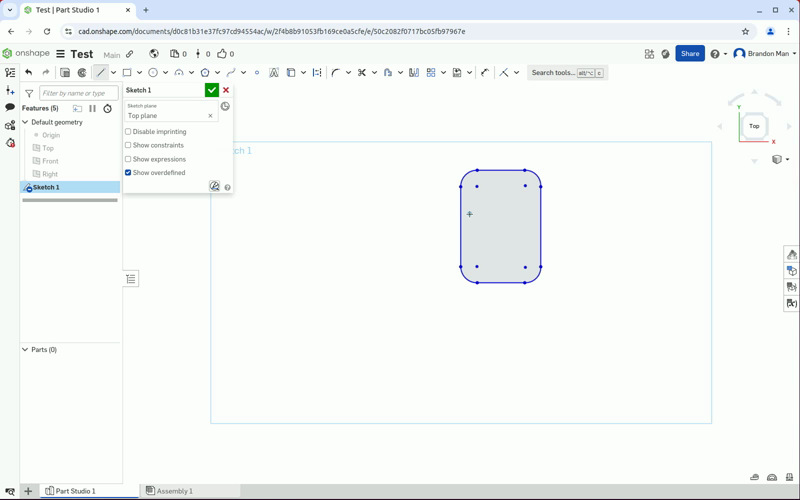
mouse_move(499, 213)
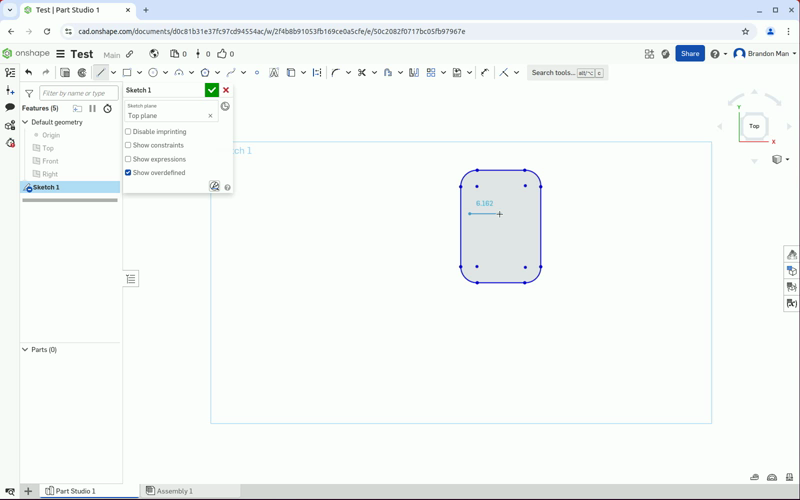
mouse_move(498, 261)
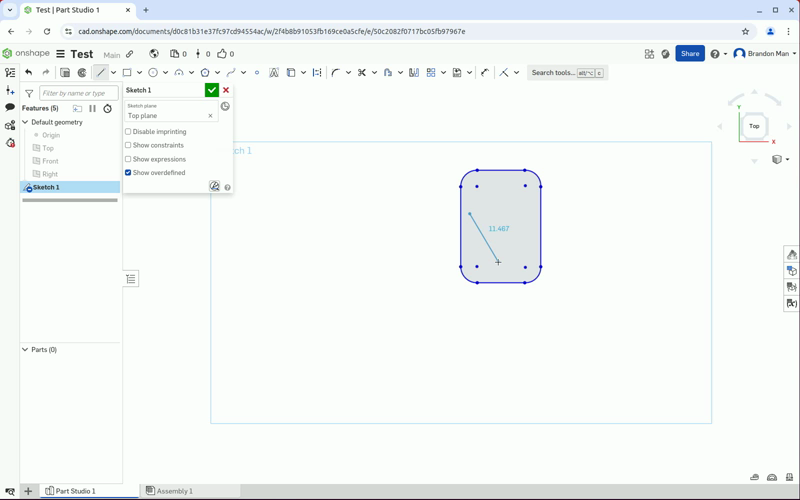
click(498, 261)
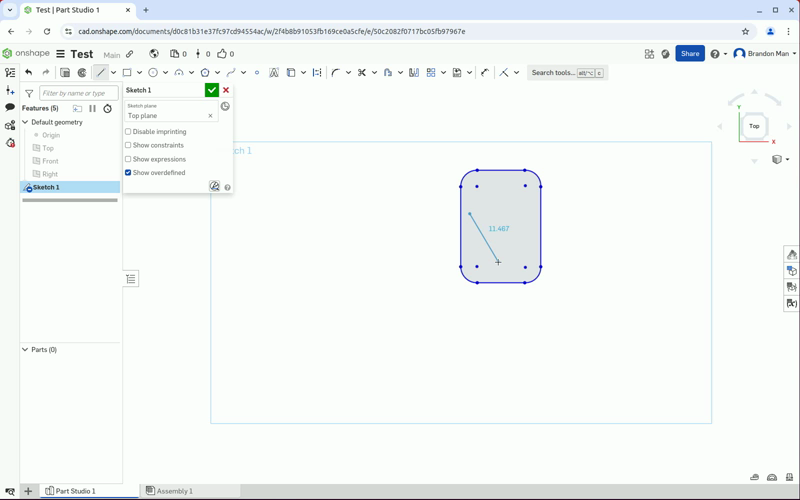
key_up(shift)
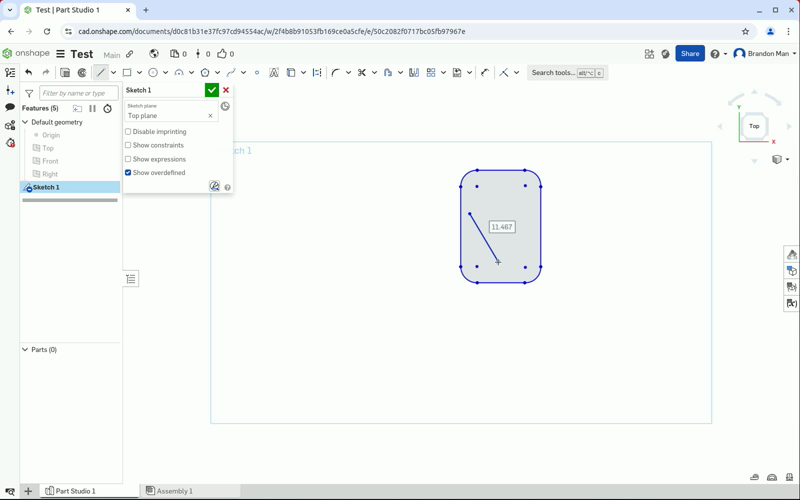
key_down(shift)
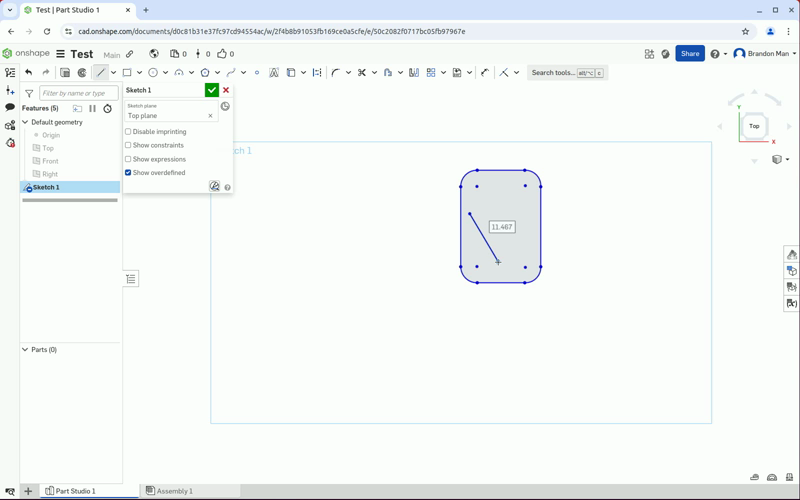
mouse_move(528, 261)
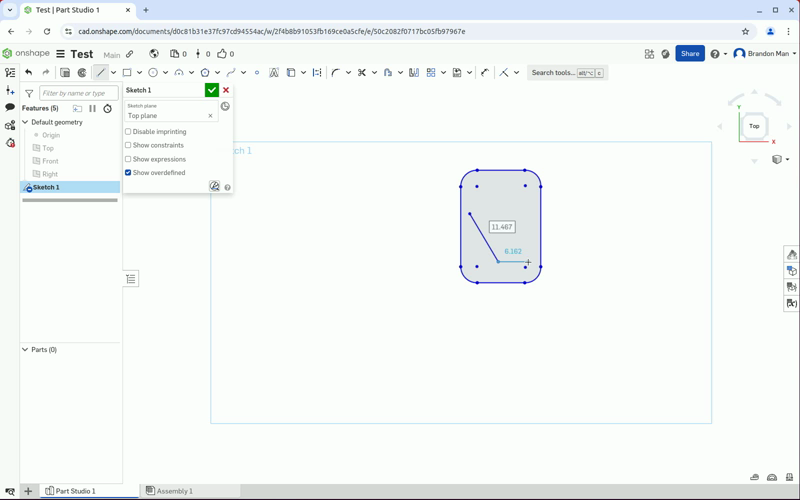
mouse_move(532, 241)
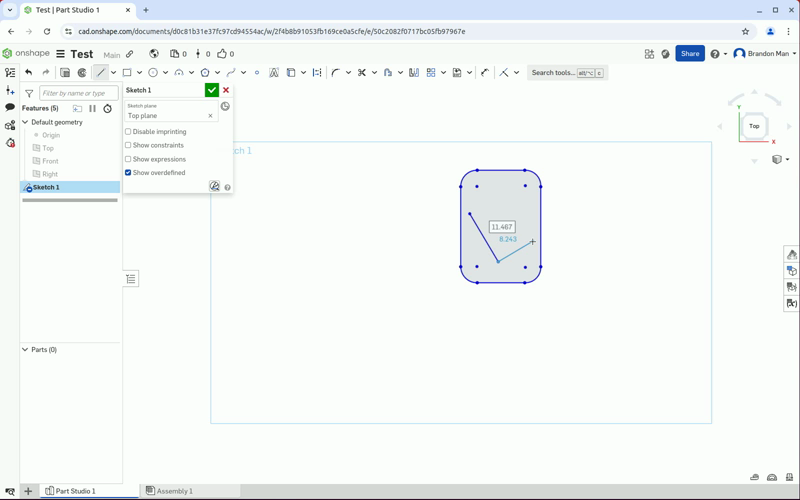
click(532, 241)
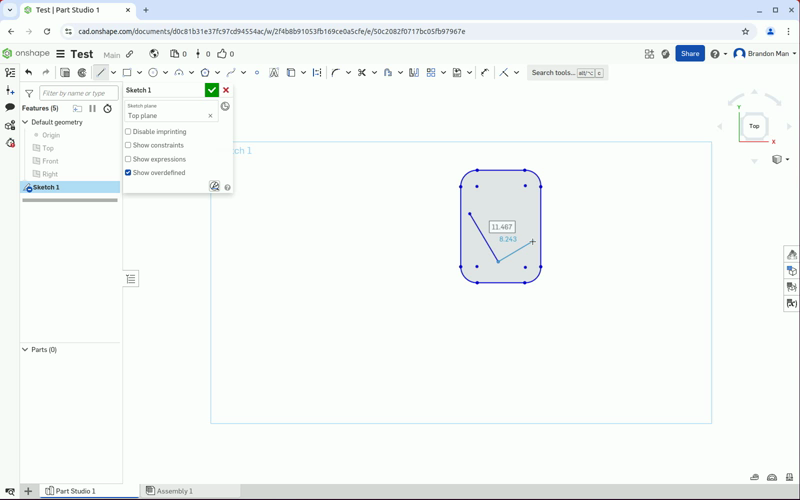
key_up(shift)
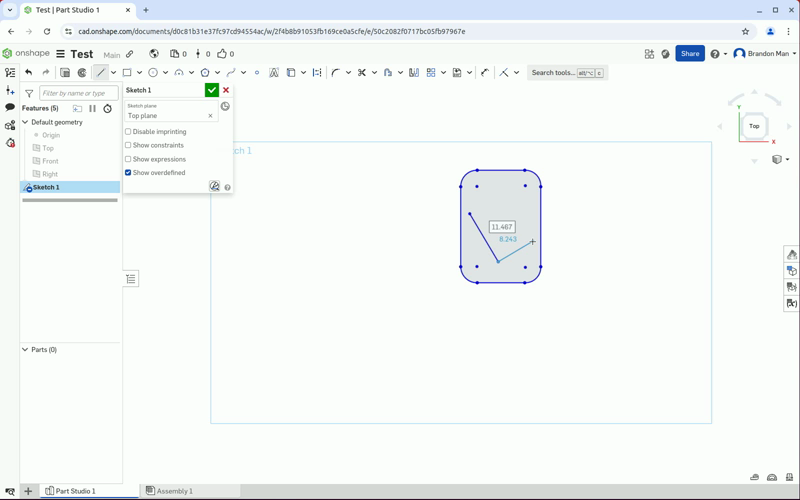
key_down(shift)
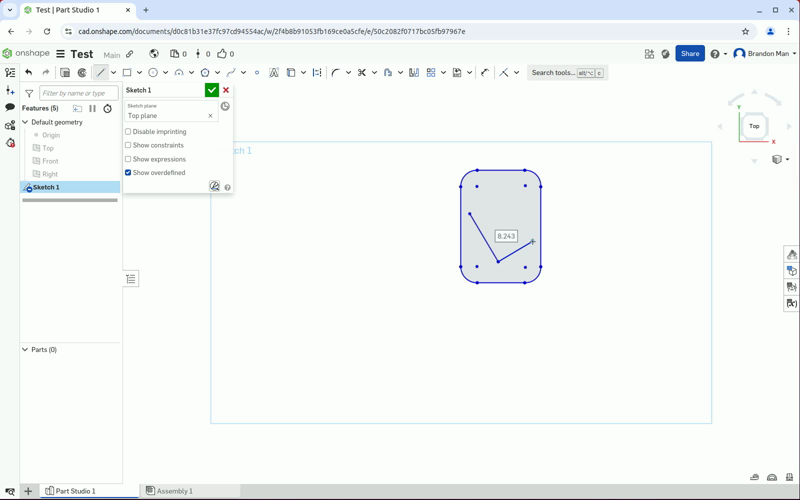
mouse_move(562, 241)
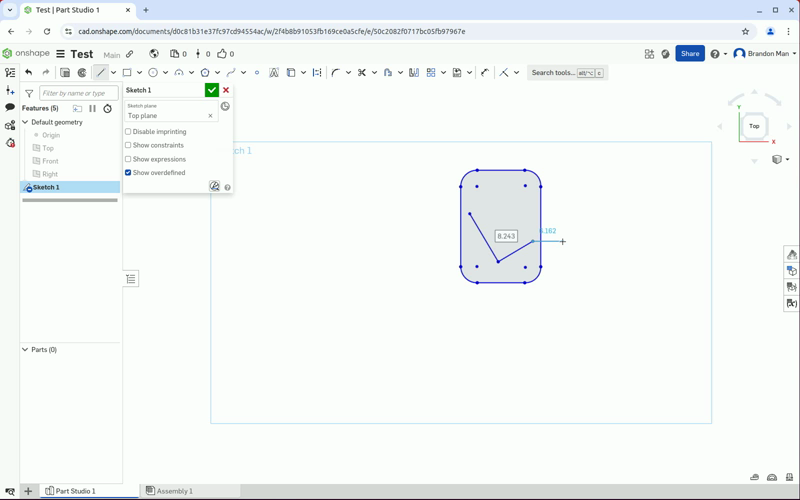
mouse_move(504, 192)
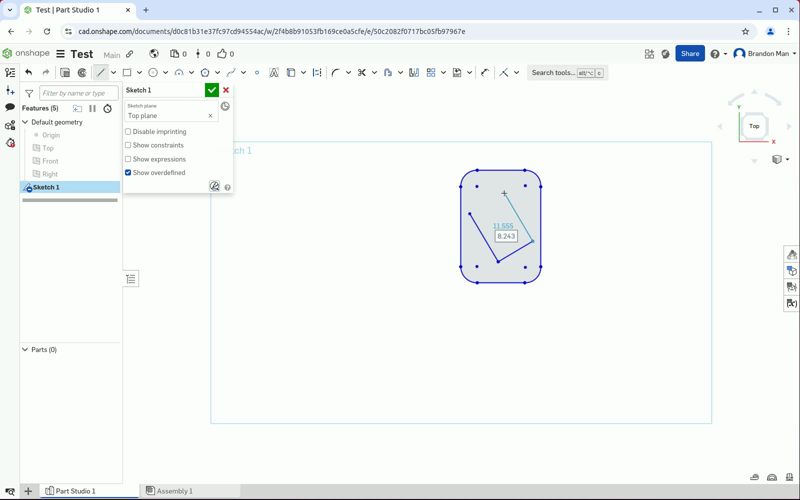
click(504, 192)
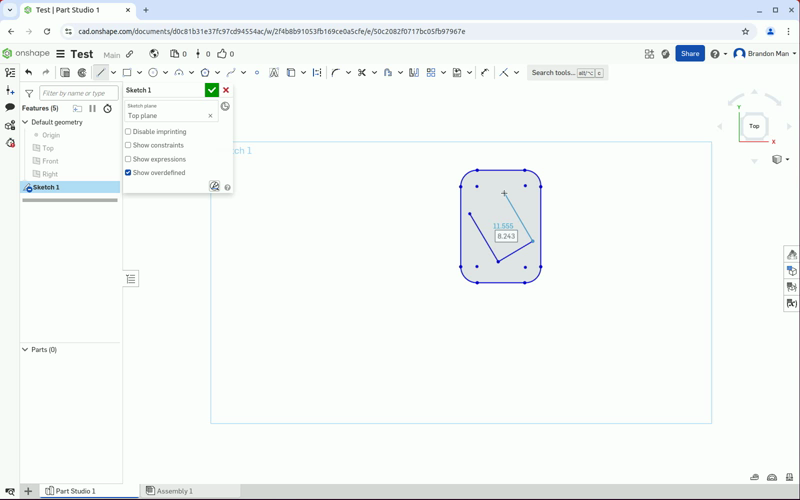
key_up(shift)
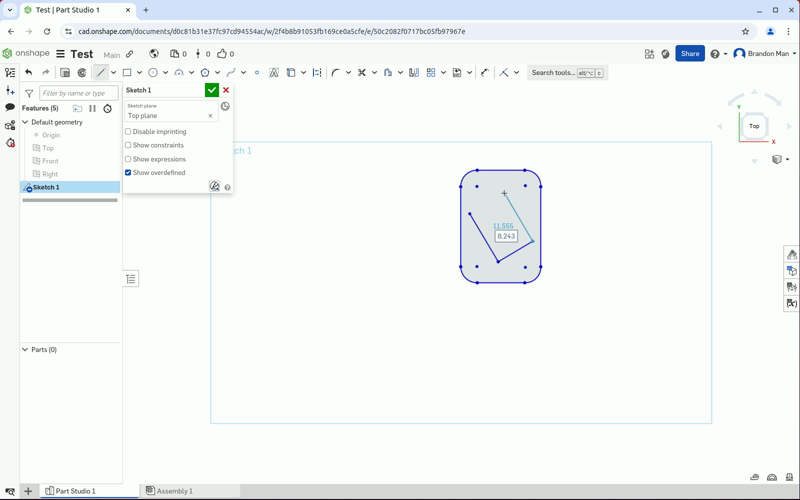
mouse_move(534, 192)
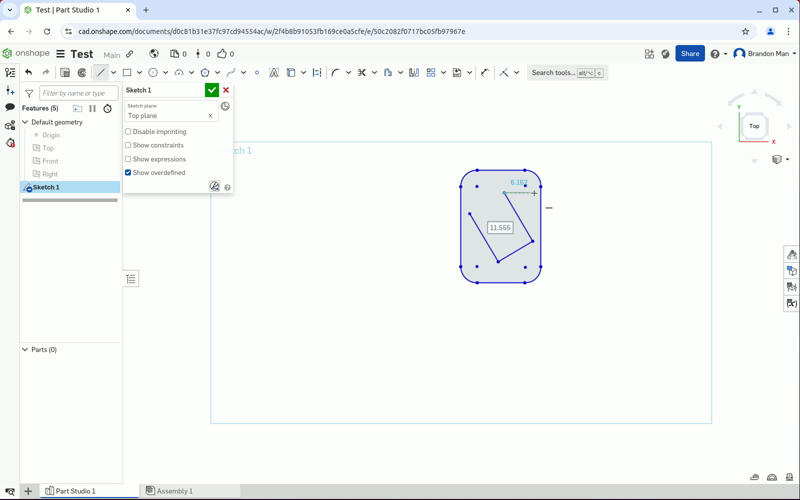
key_down(shift)
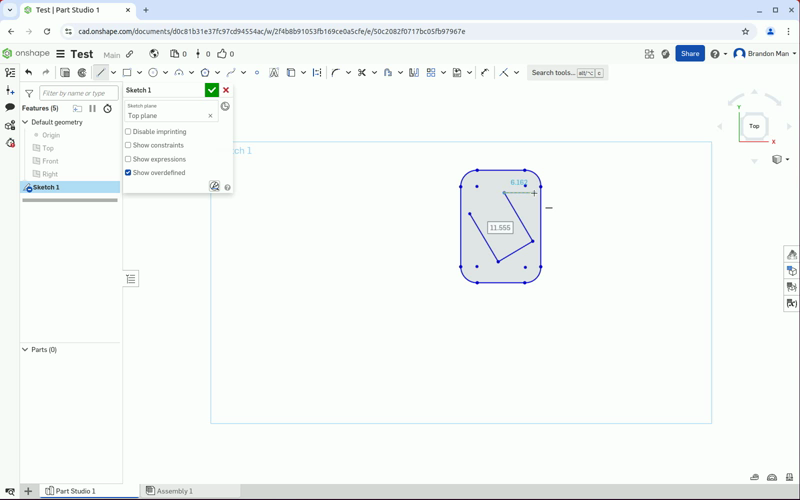
mouse_move(469, 213)
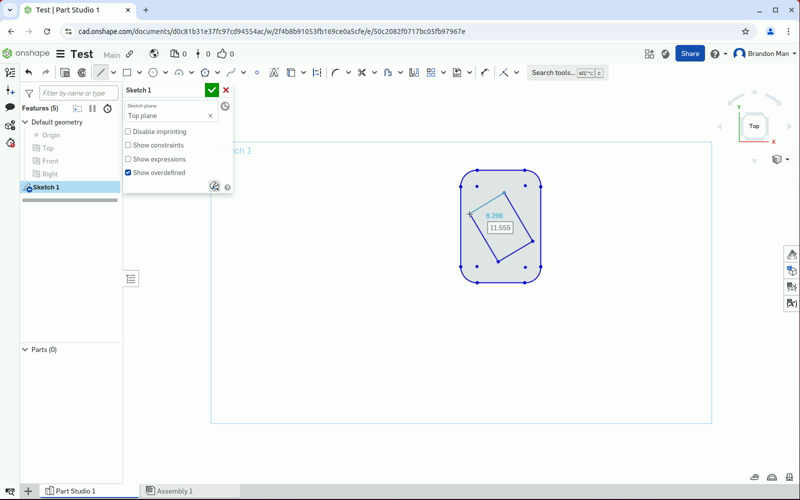
key_up(shift)
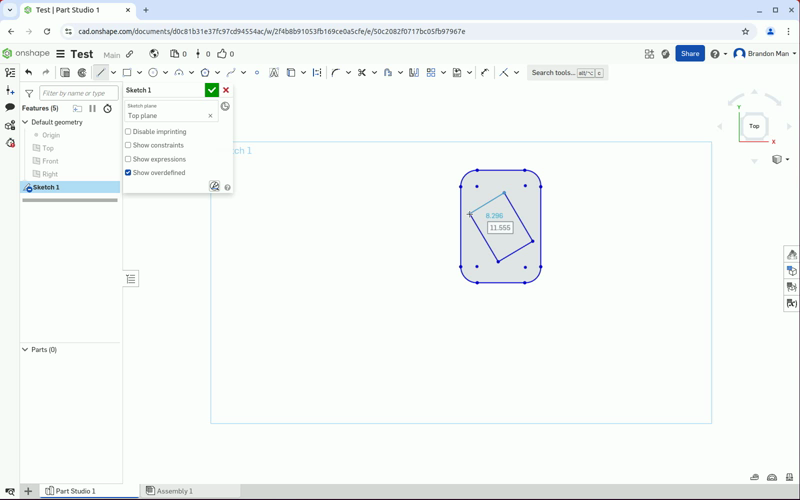
click(469, 213)
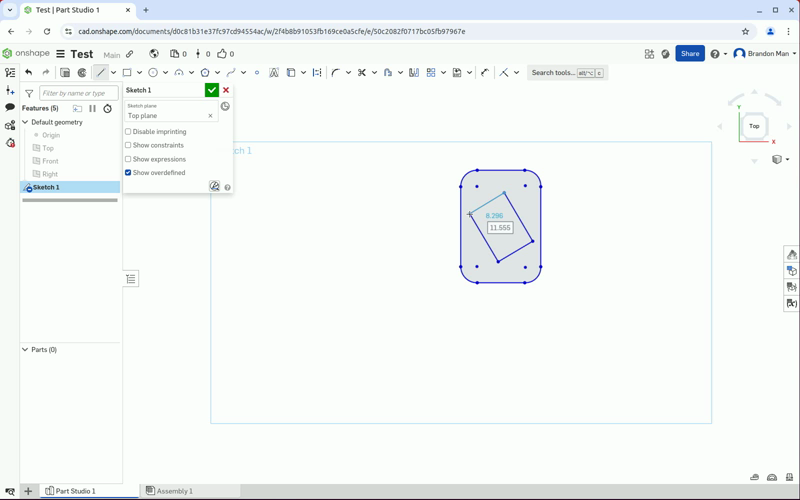
key(esc)
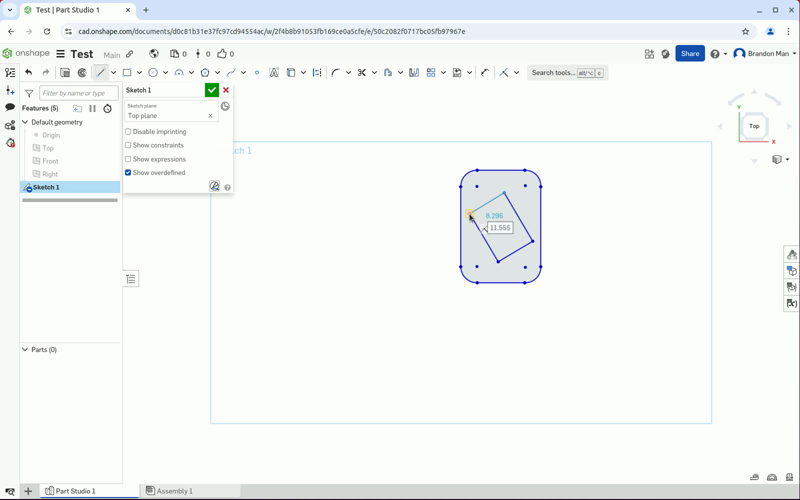
key(c)
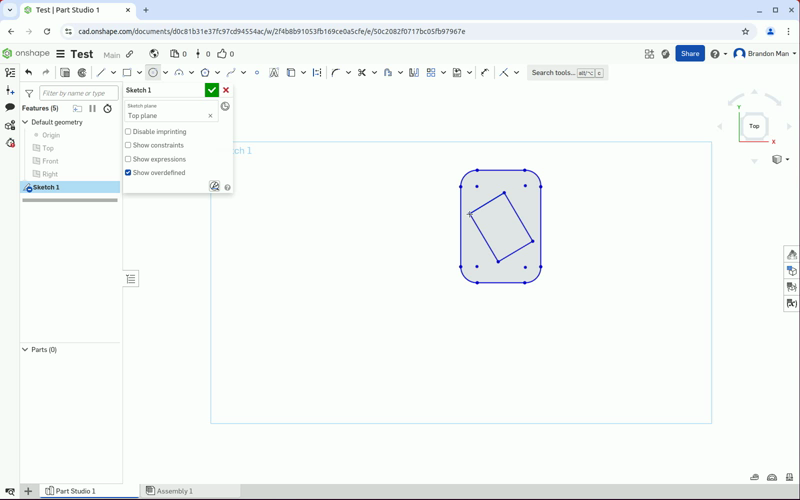
key_down(shift)
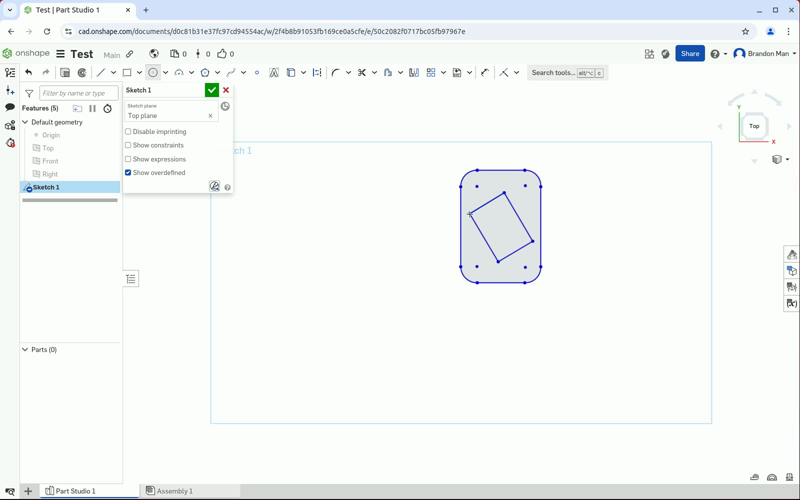
mouse_move(477, 266)
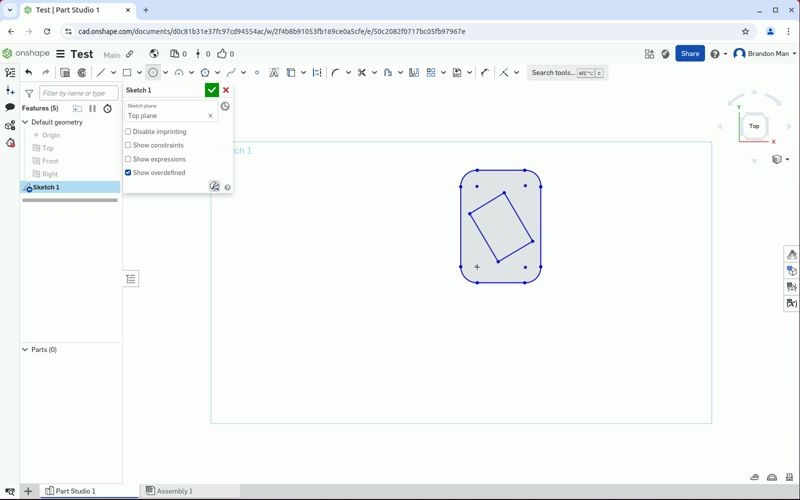
click(477, 266)
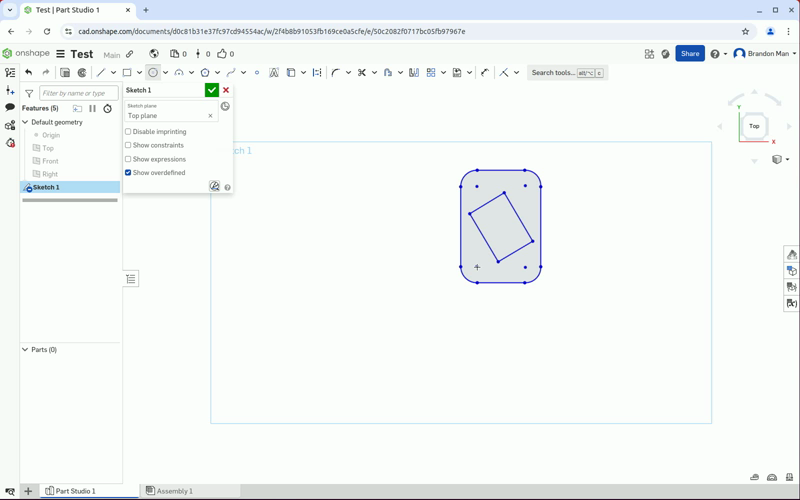
key_up(shift)
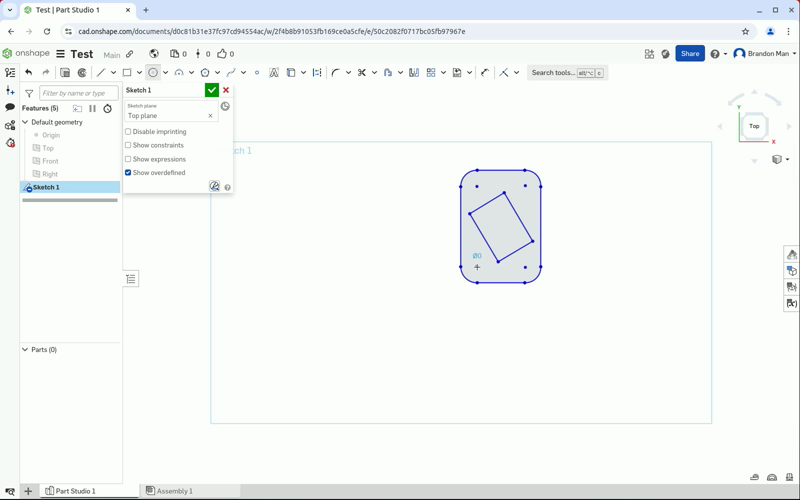
mouse_move(483, 266)
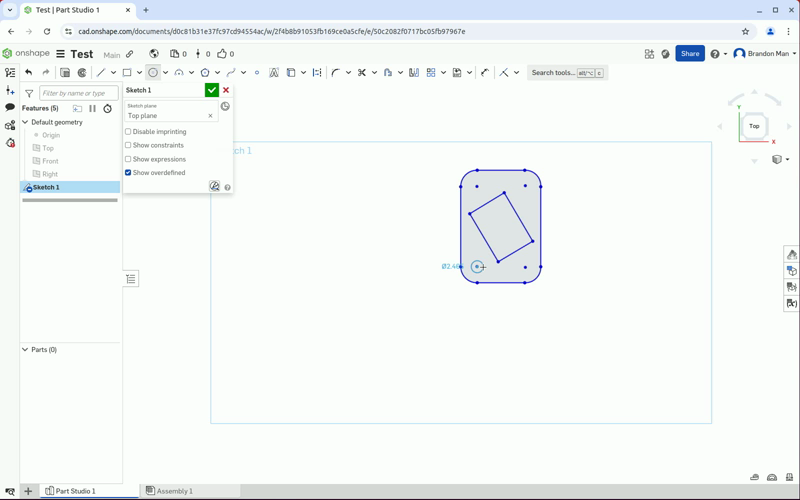
click(483, 266)
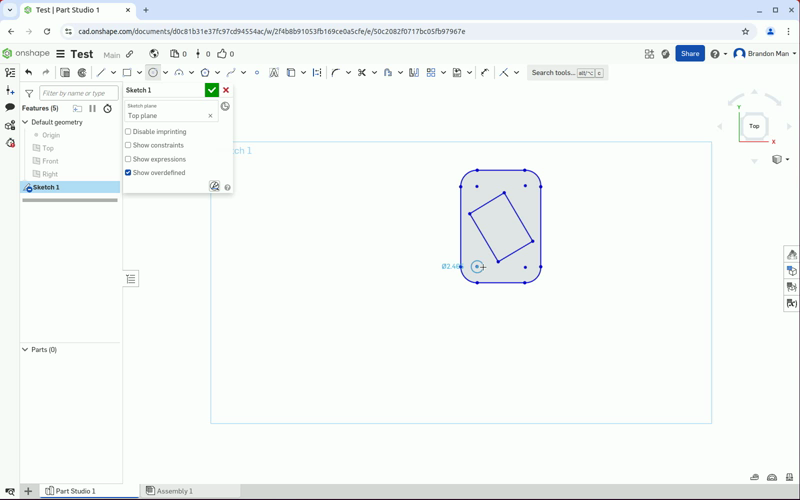
key(esc)
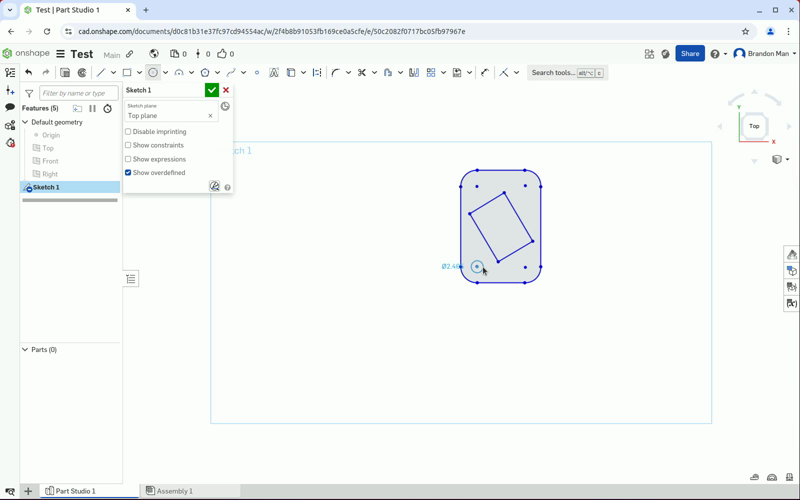
key(c)
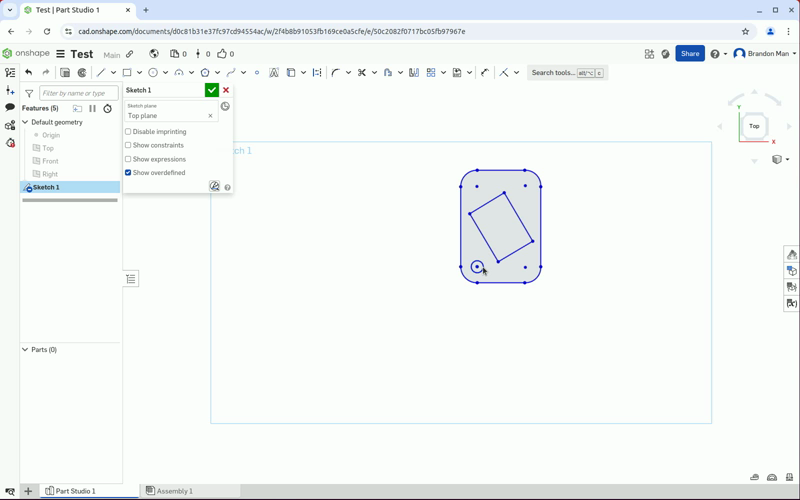
key_down(shift)
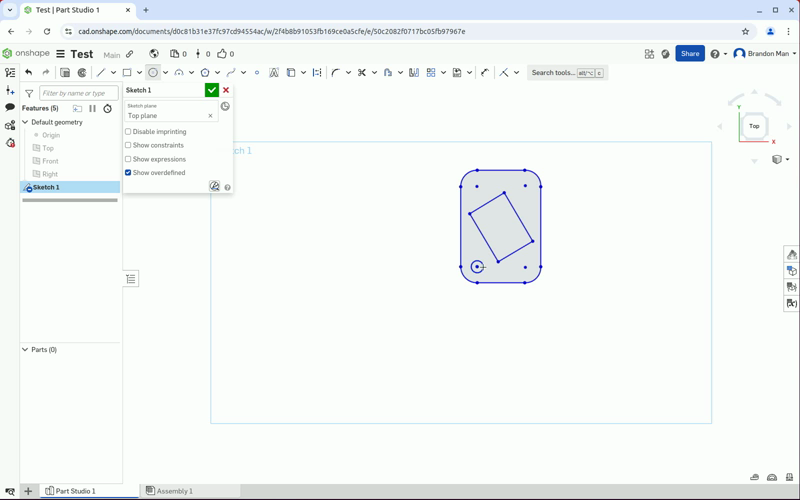
mouse_move(477, 186)
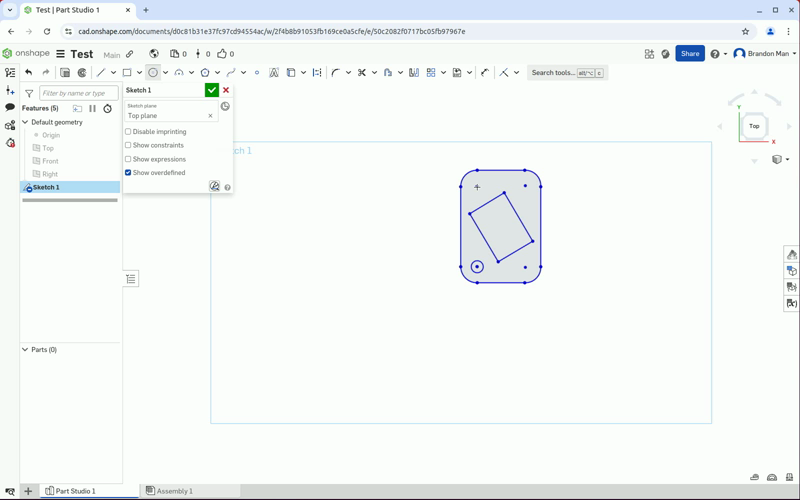
click(477, 186)
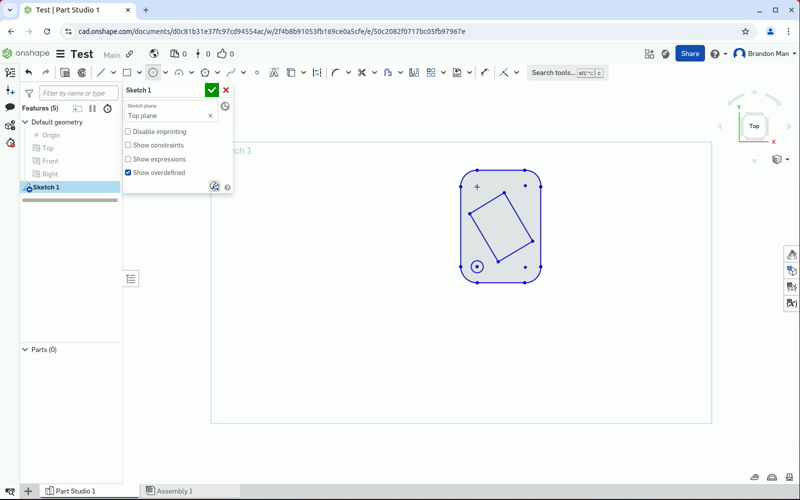
key_up(shift)
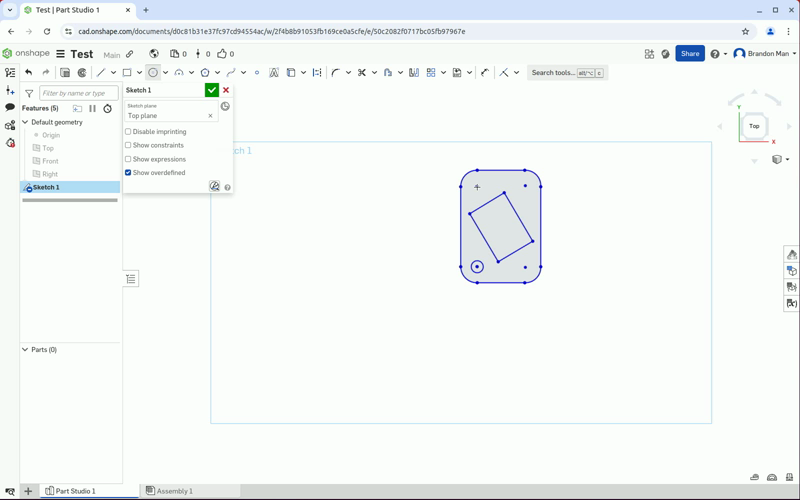
mouse_move(483, 186)
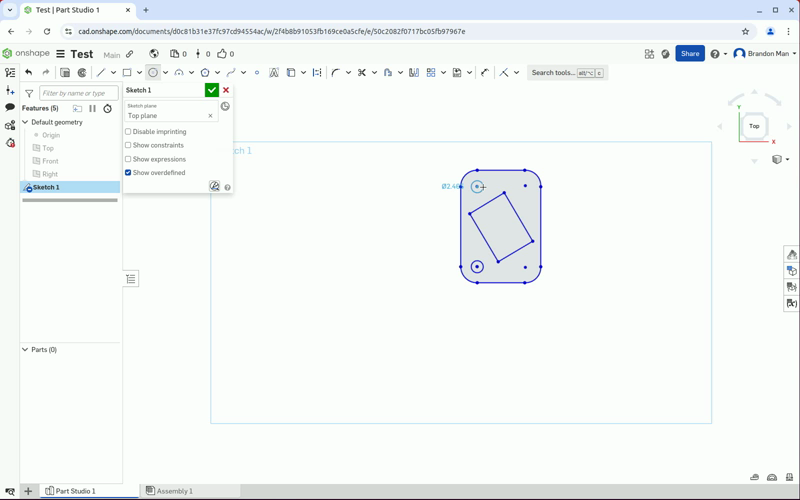
click(483, 186)
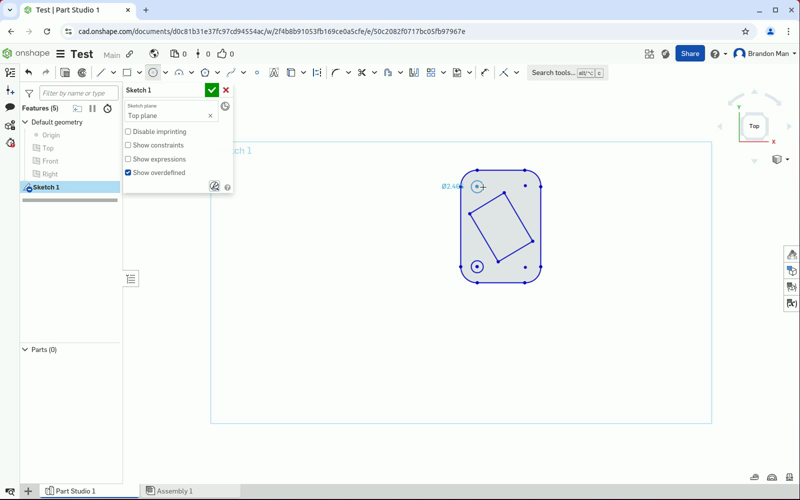
key(esc)
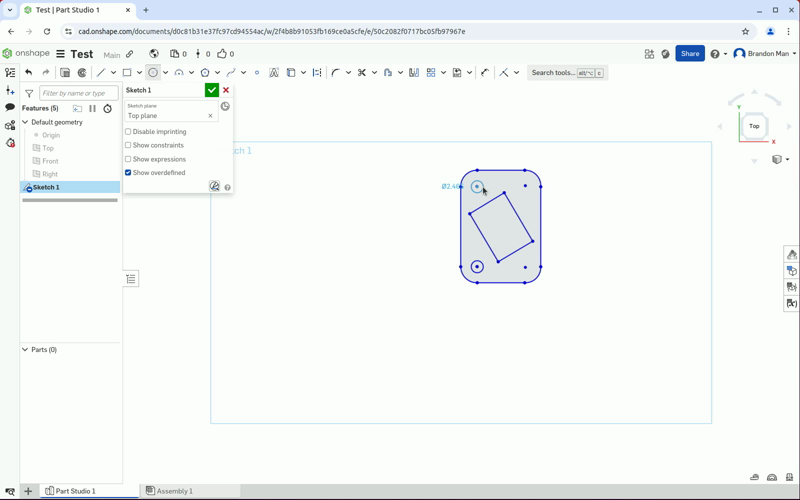
key(c)
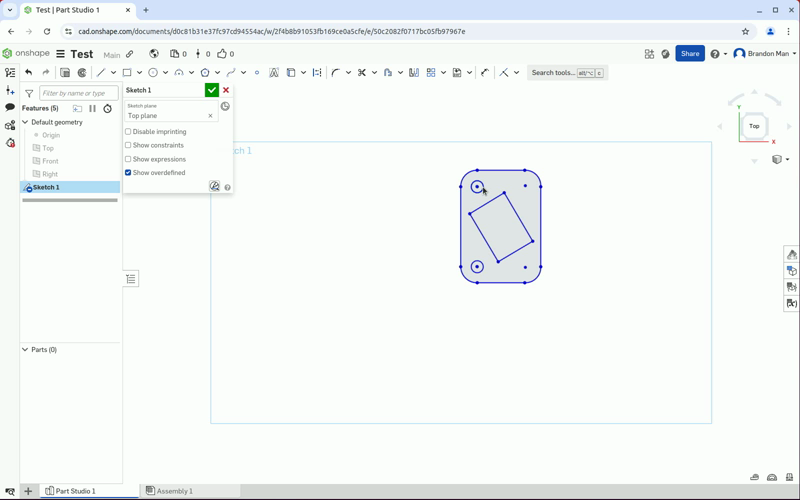
key_down(shift)
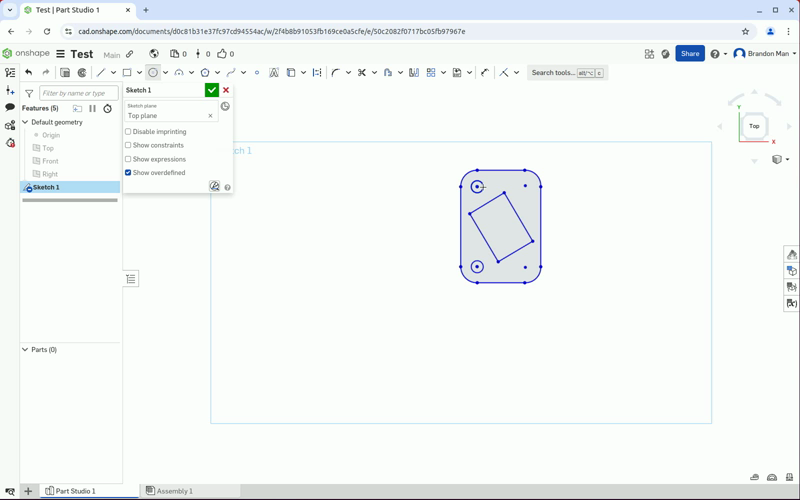
mouse_move(524, 266)
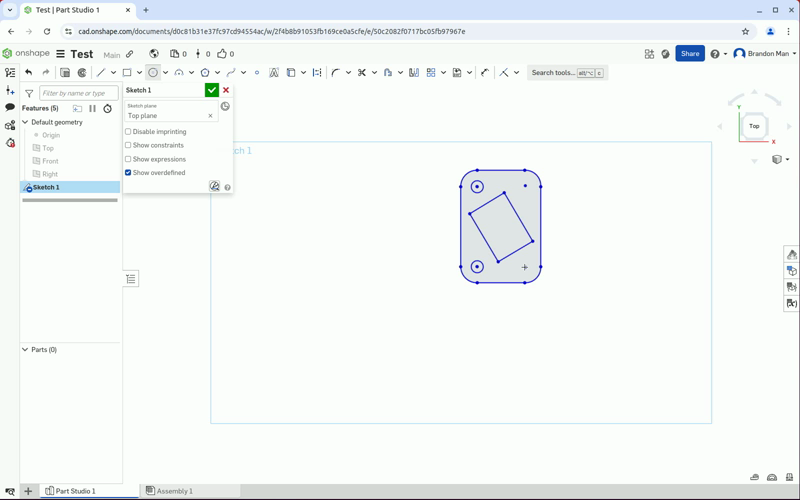
click(524, 266)
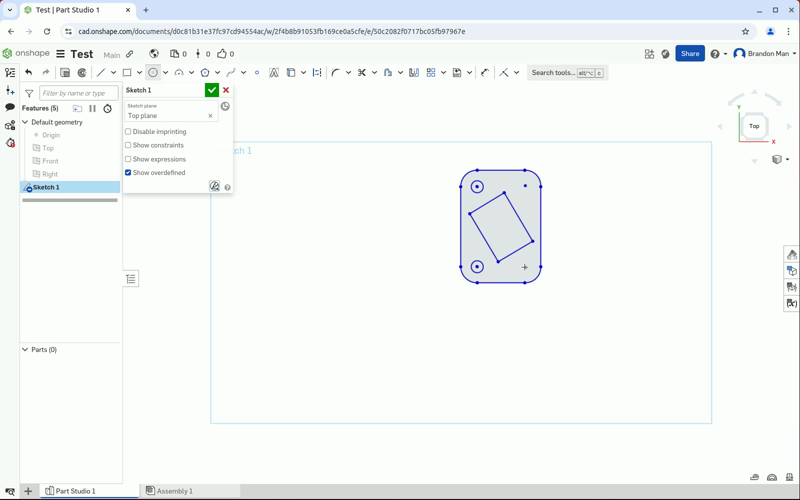
key_up(shift)
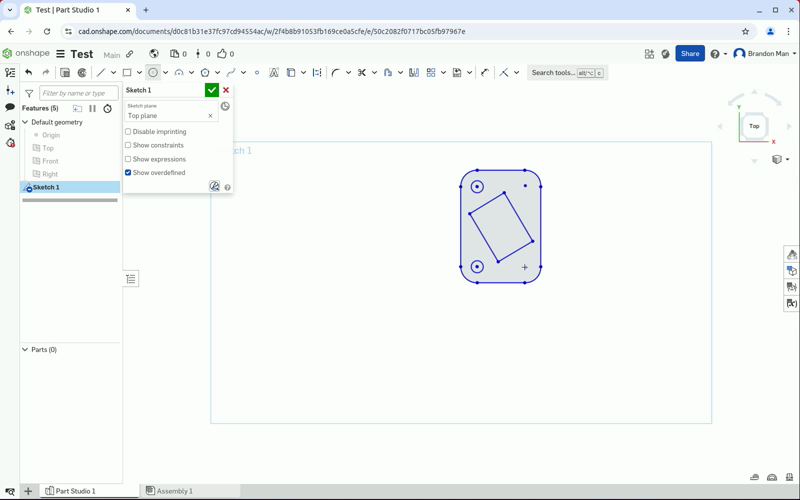
mouse_move(530, 266)
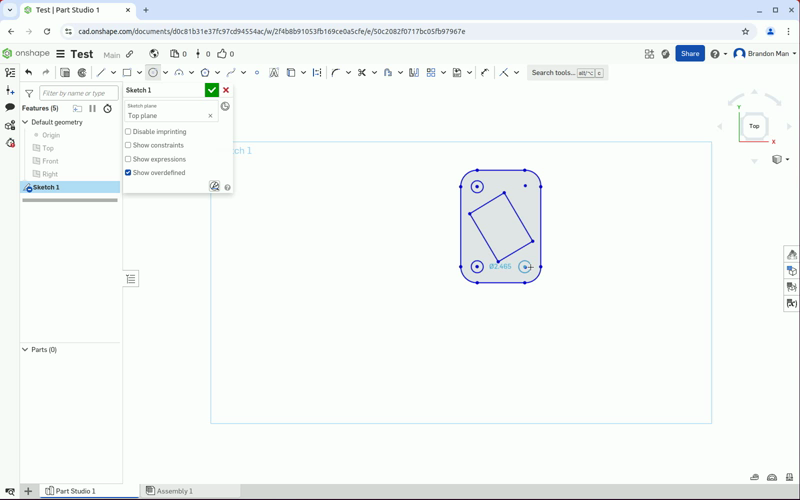
click(530, 266)
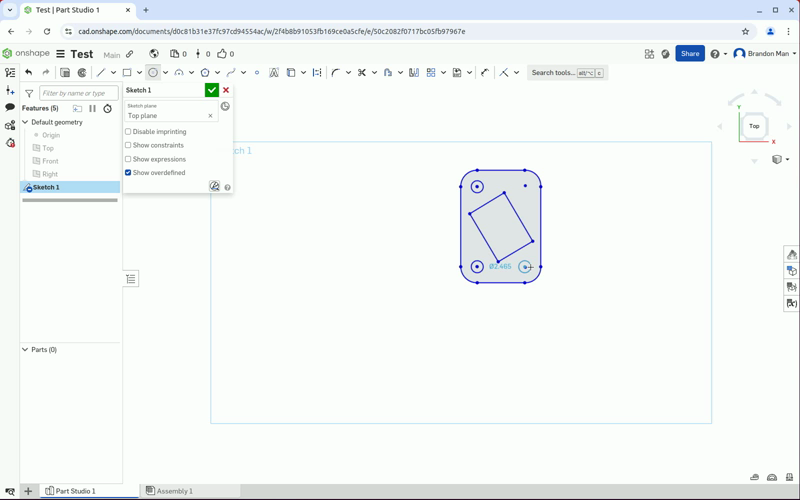
key(esc)
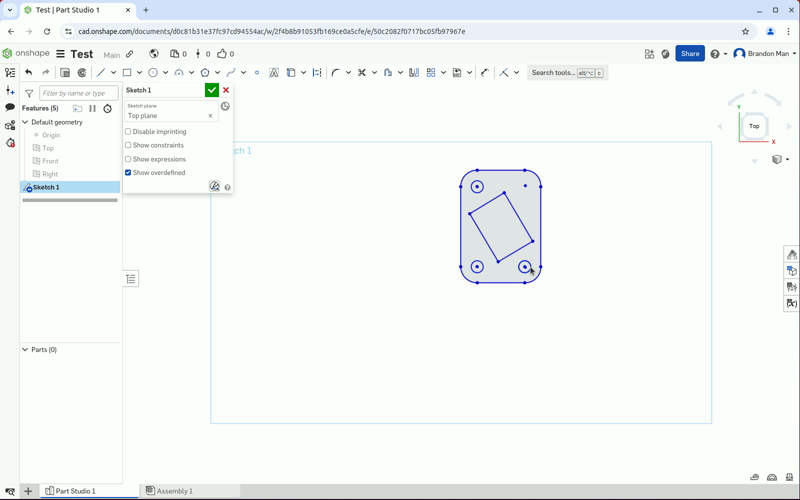
key(c)
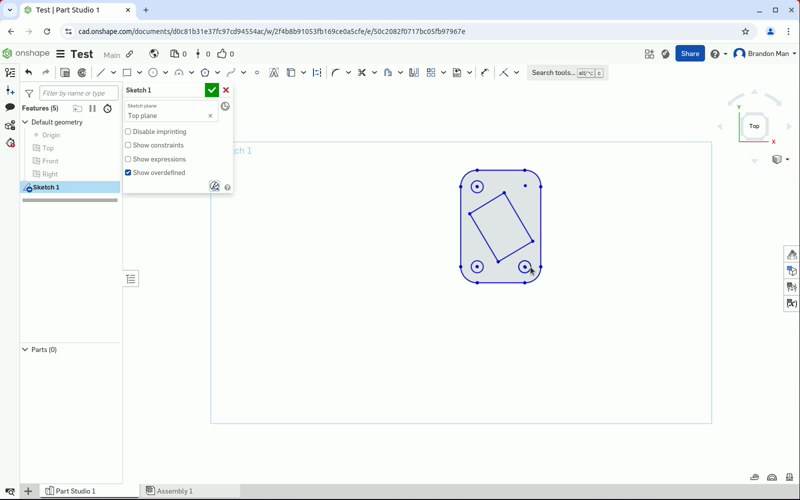
key_down(shift)
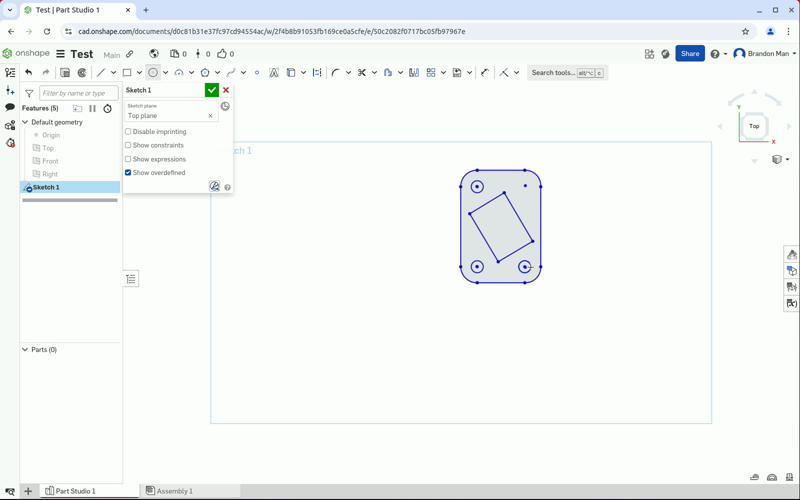
mouse_move(524, 186)
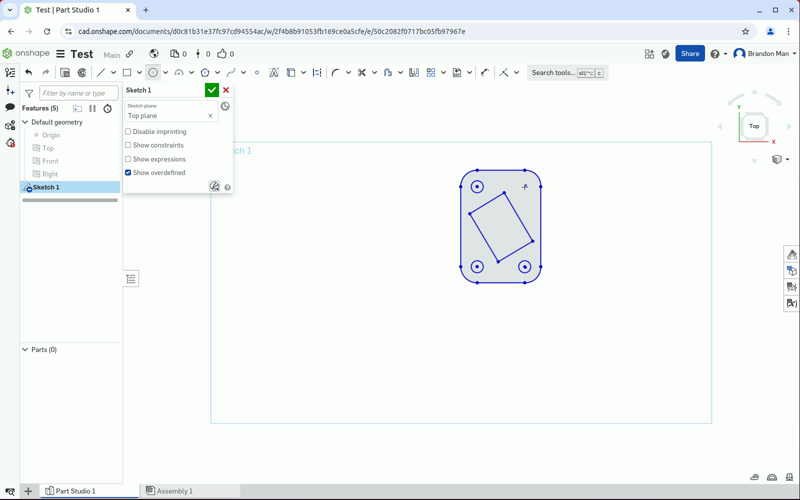
click(524, 186)
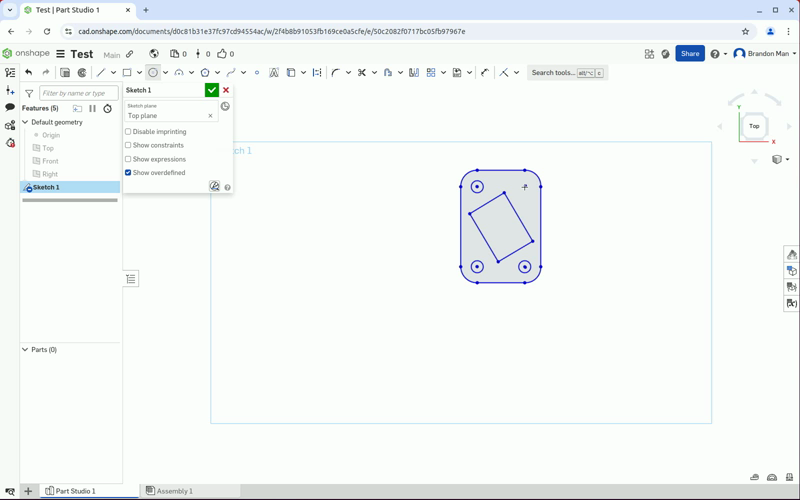
key_up(shift)
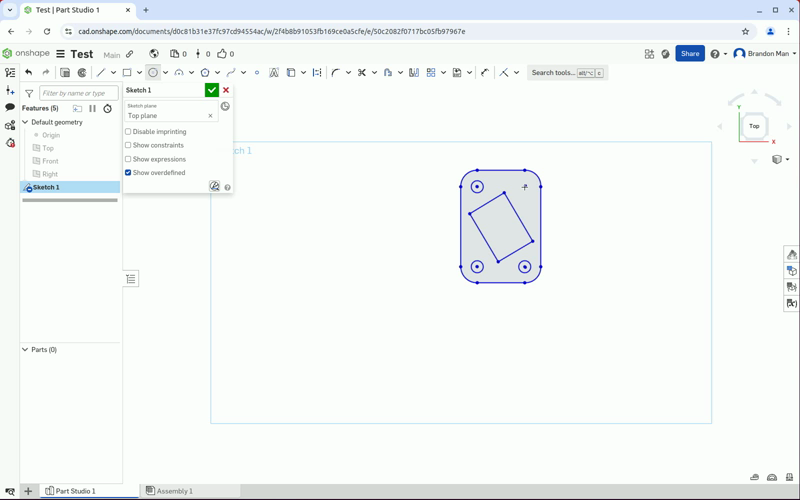
mouse_move(530, 186)
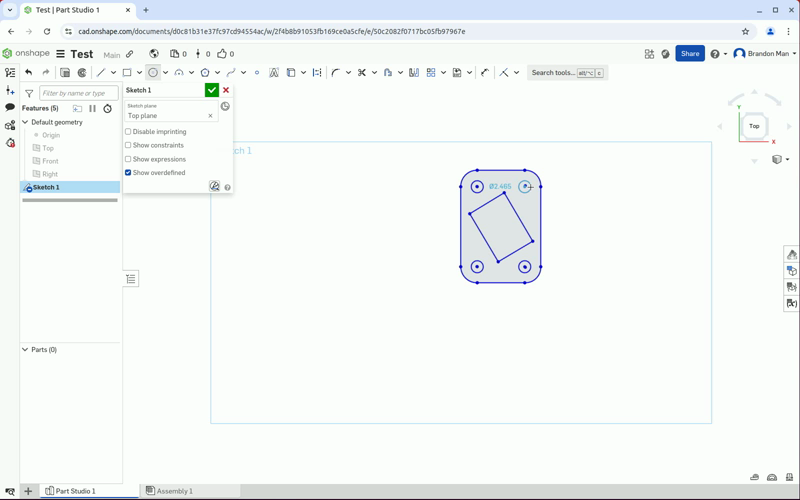
click(530, 186)
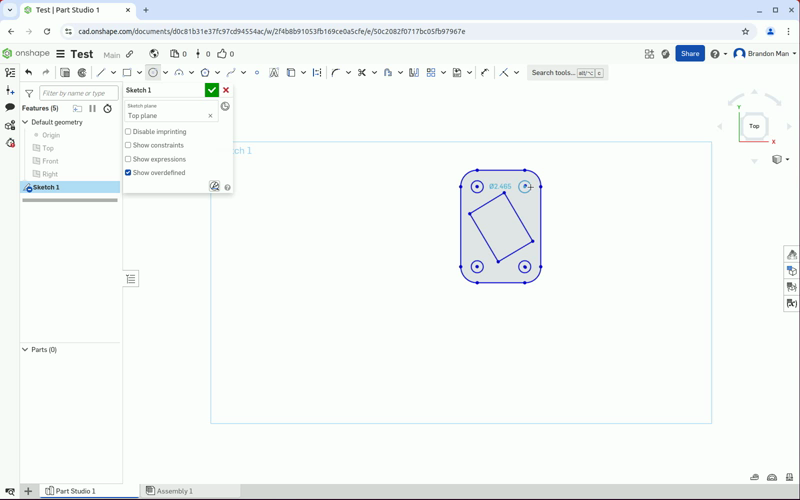
key(esc)
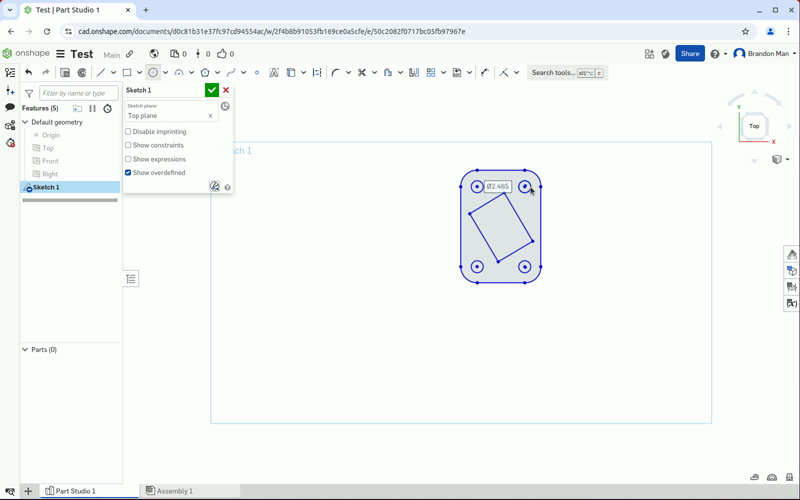
mouse_move(495, 176)
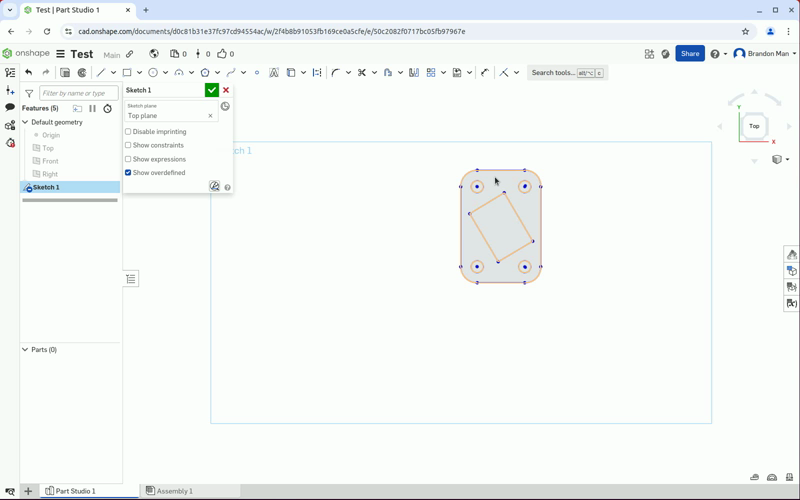
click(495, 176)
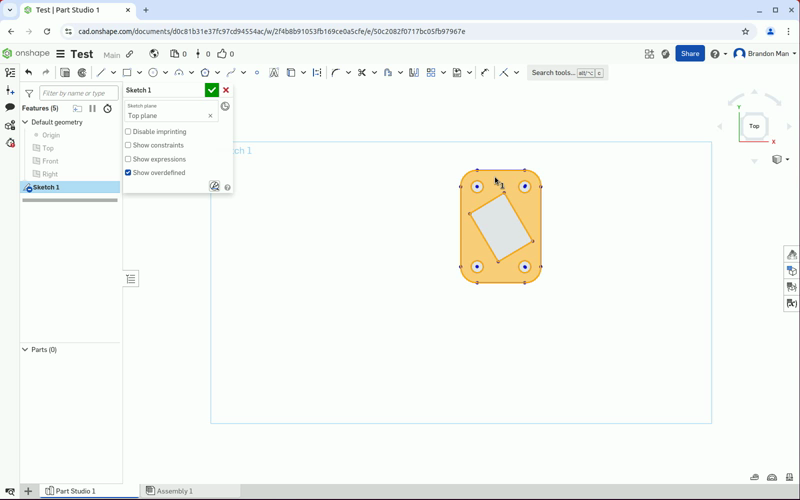
mouse_move(73, 352)
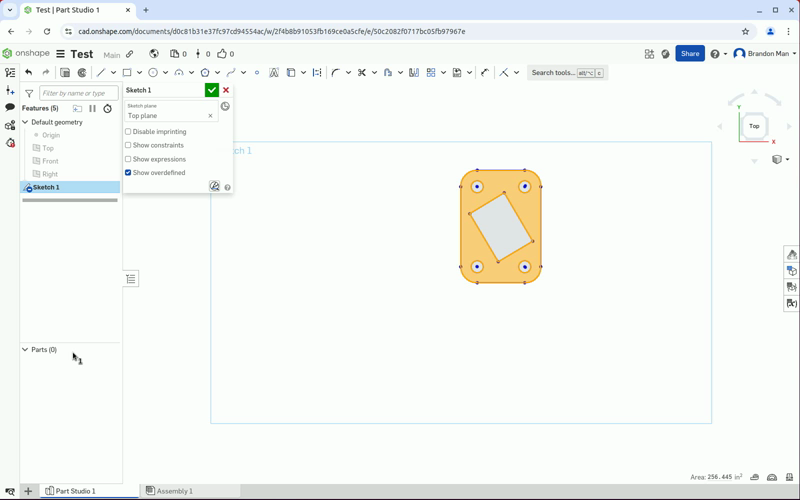
key(shift+y)
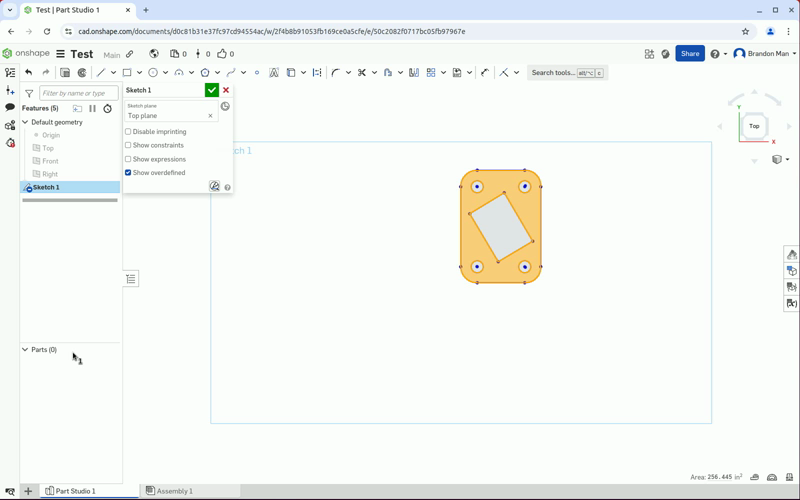
key(shift+e)
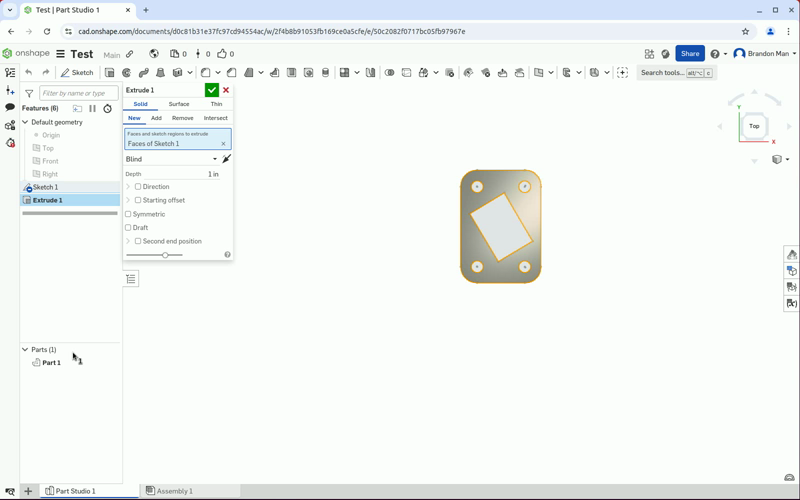
mouse_move(143, 106)
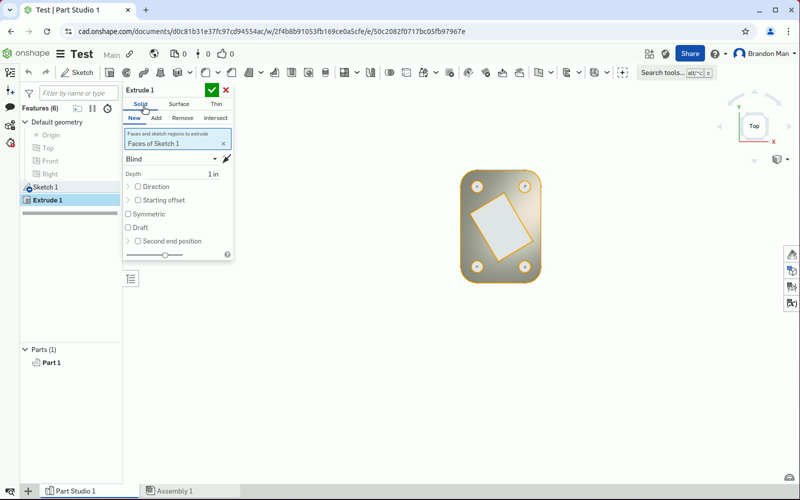
click(143, 106)
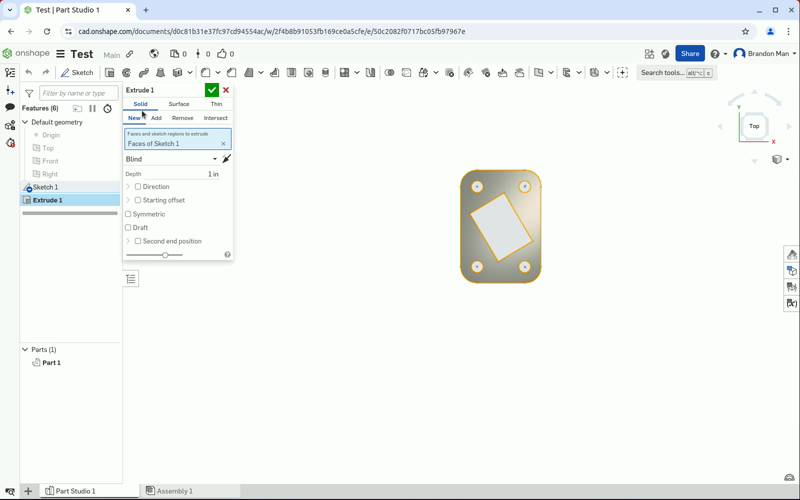
mouse_move(137, 120)
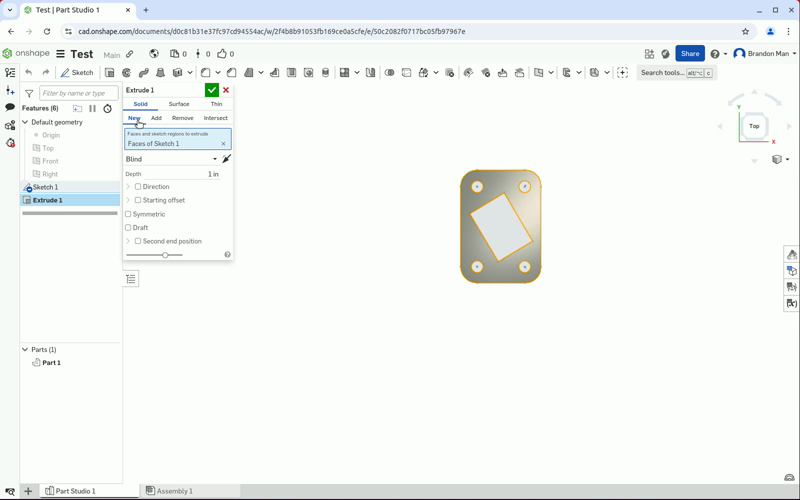
click(137, 120)
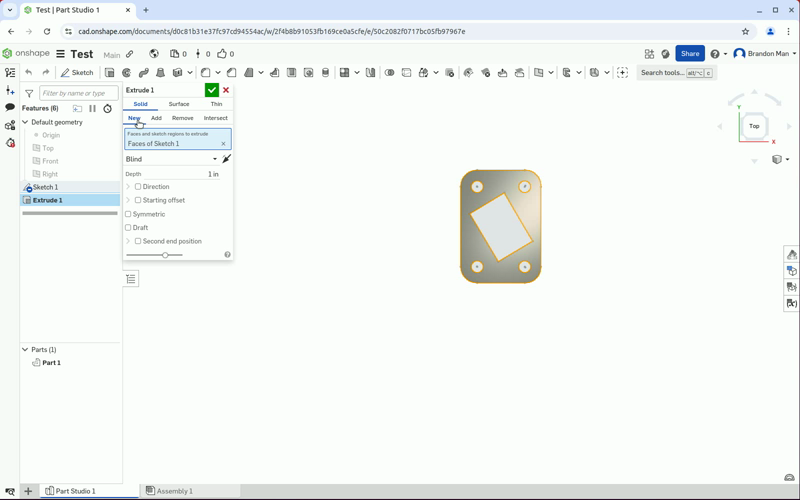
key(tab, 4)
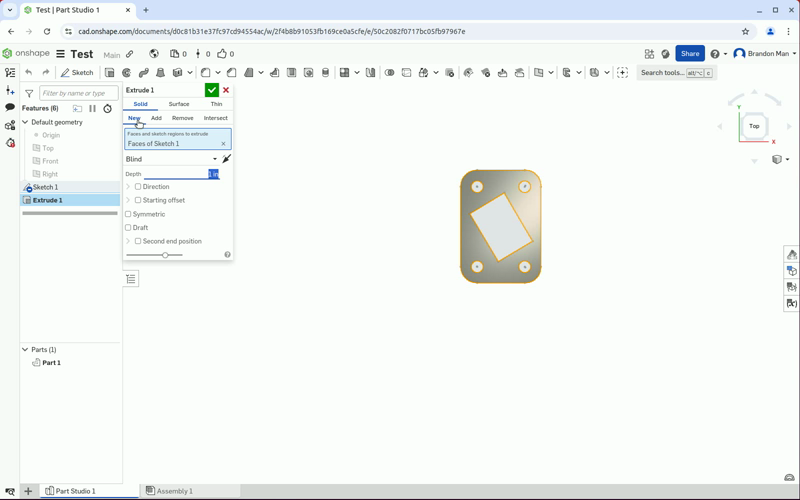
text(3.129)
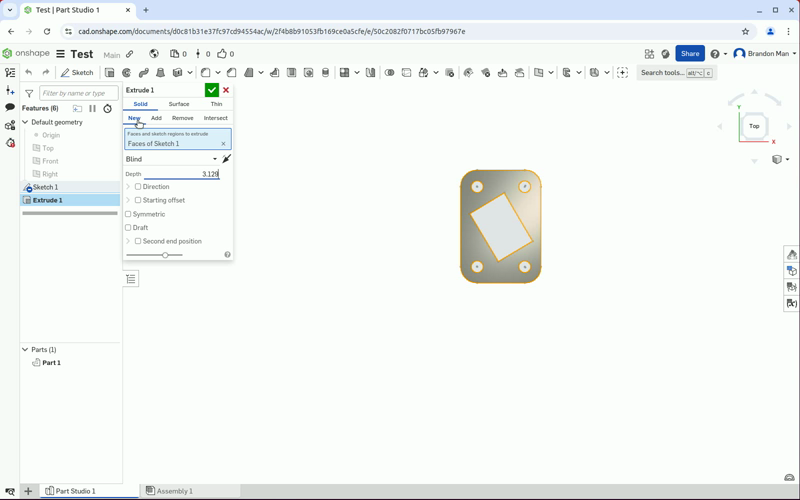
key(enter)
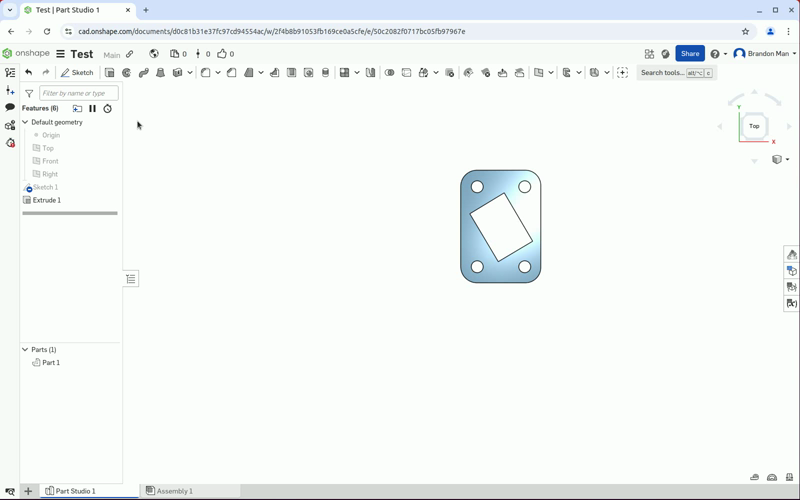
key(shift+h)
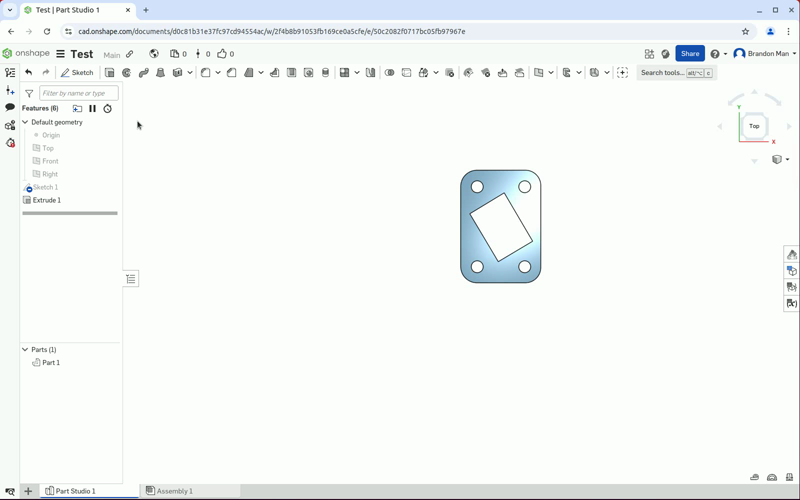
key(shift+h)
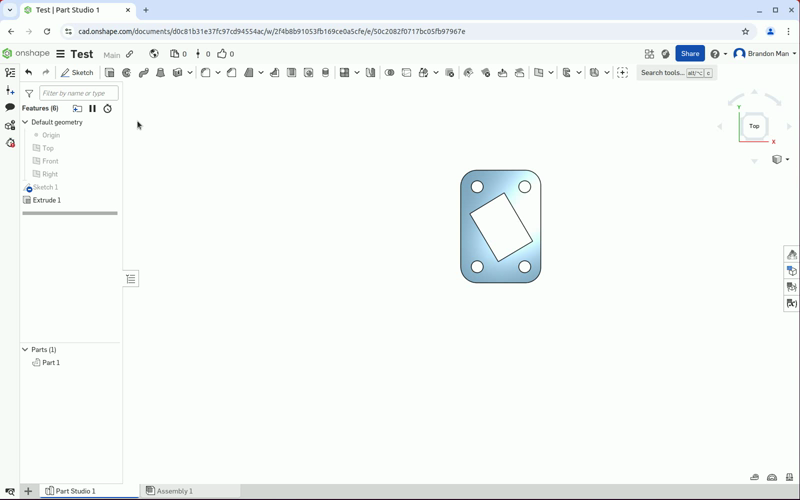
mouse_move(73, 189)
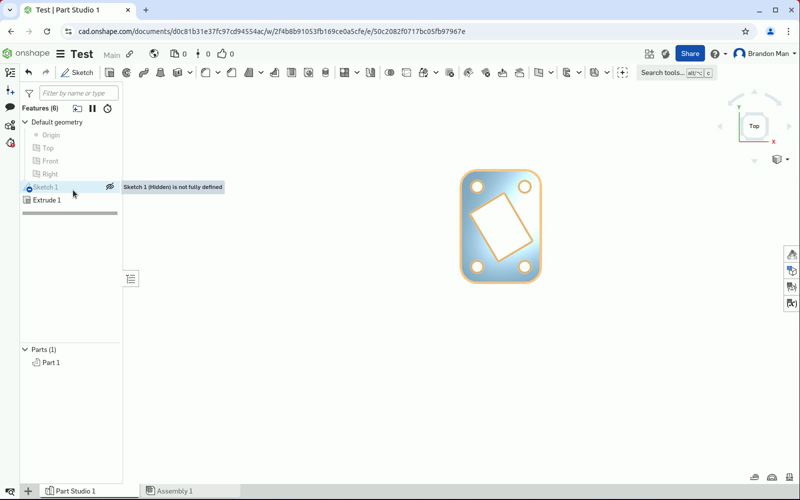
click(73, 189)
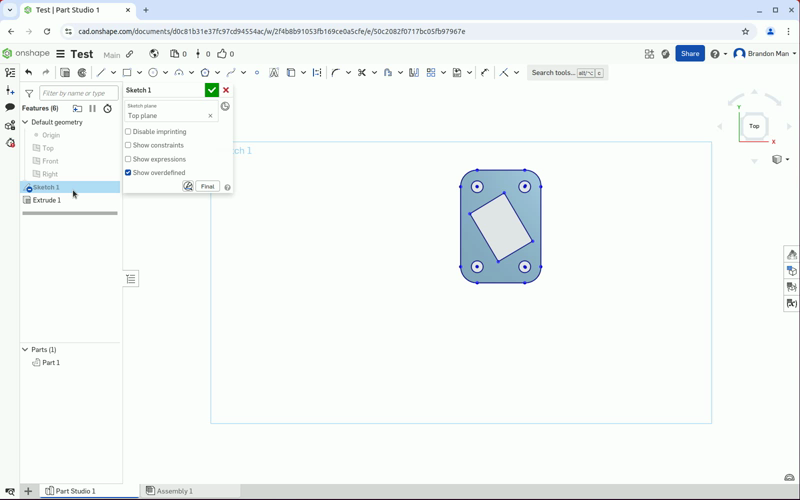
mouse_move(229, 92)
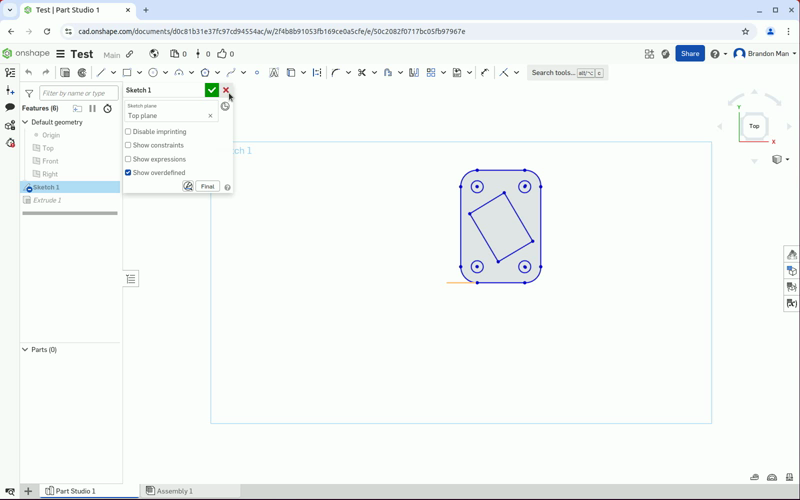
click(229, 92)
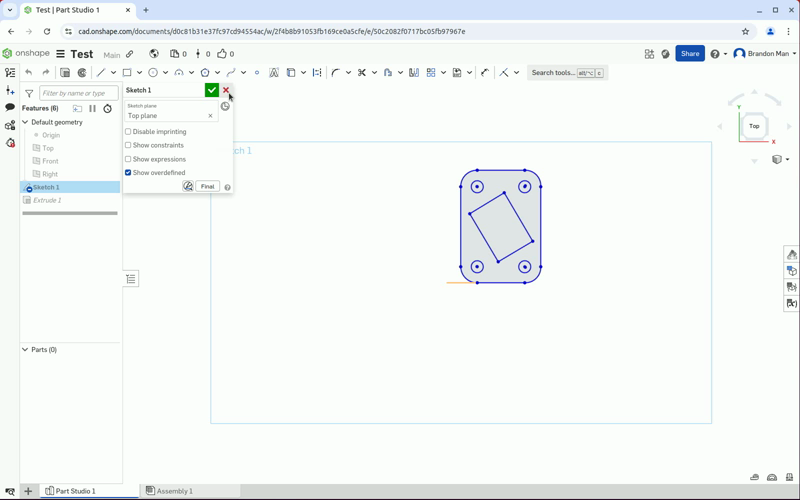
key(shift+s)
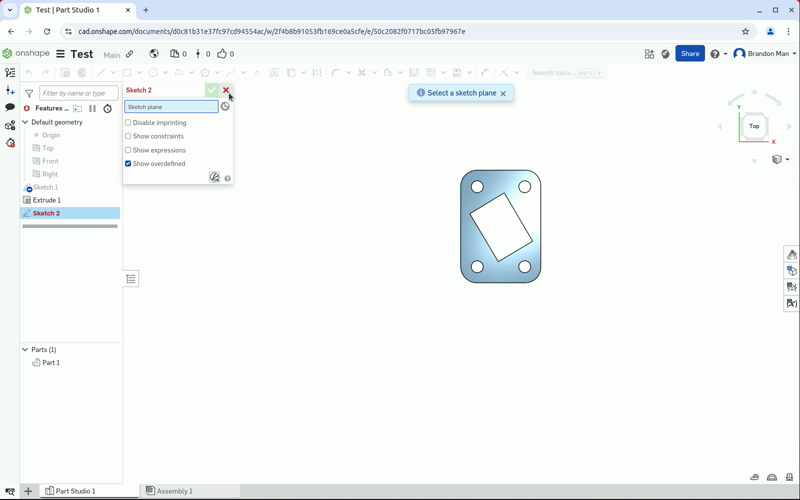
mouse_move(73, 150)
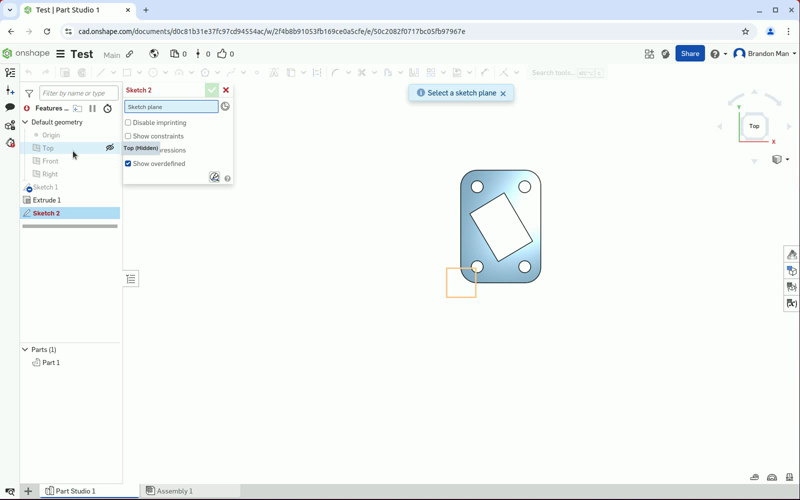
click(73, 150)
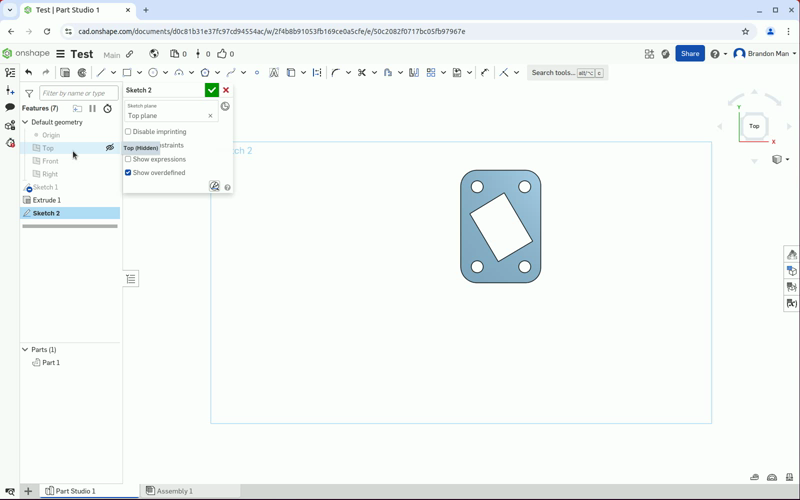
mouse_move(73, 352)
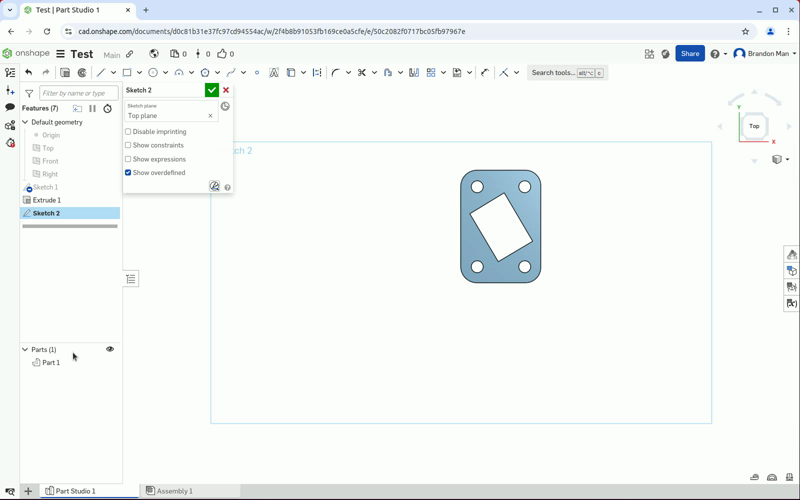
key(y)
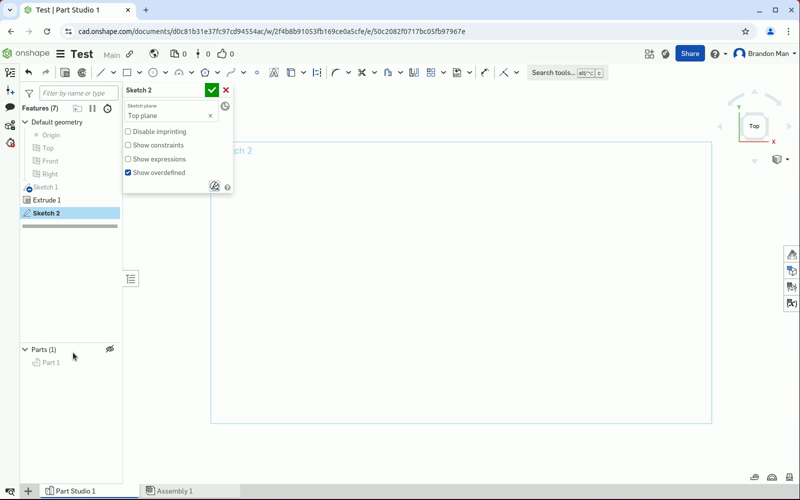
key(l)
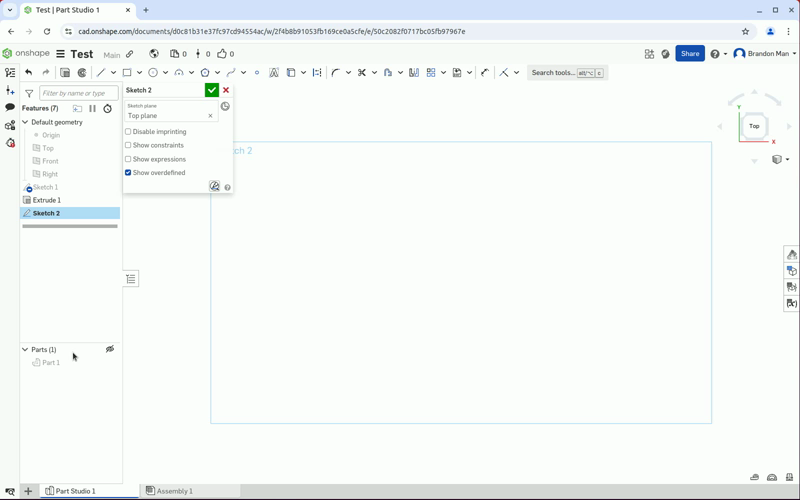
key_down(shift)
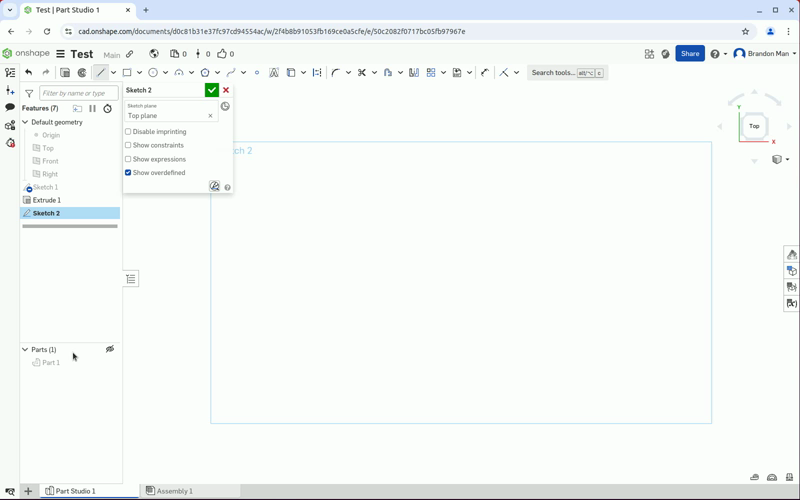
mouse_move(470, 213)
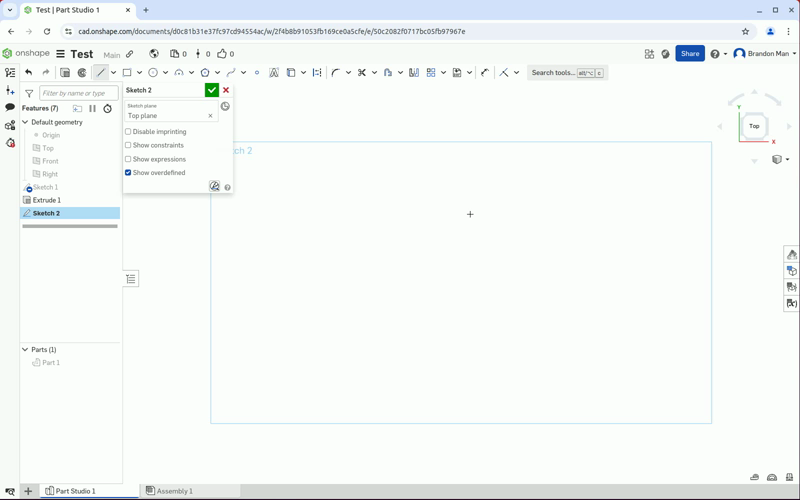
click(470, 213)
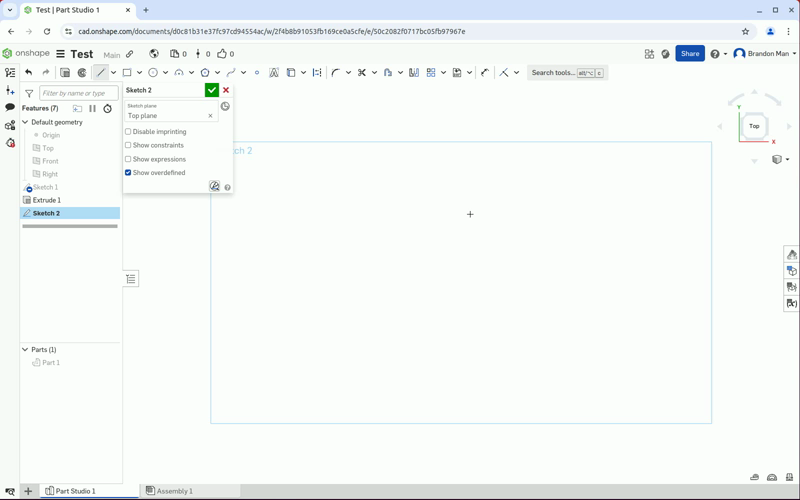
key_up(shift)
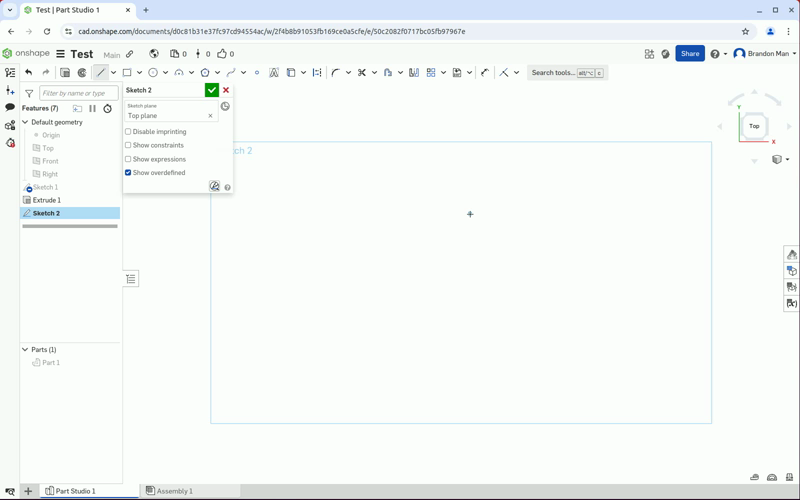
key_down(shift)
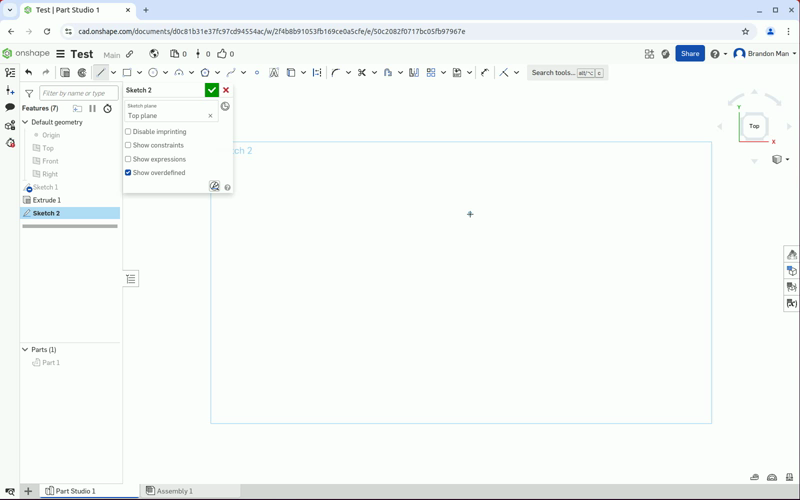
mouse_move(500, 213)
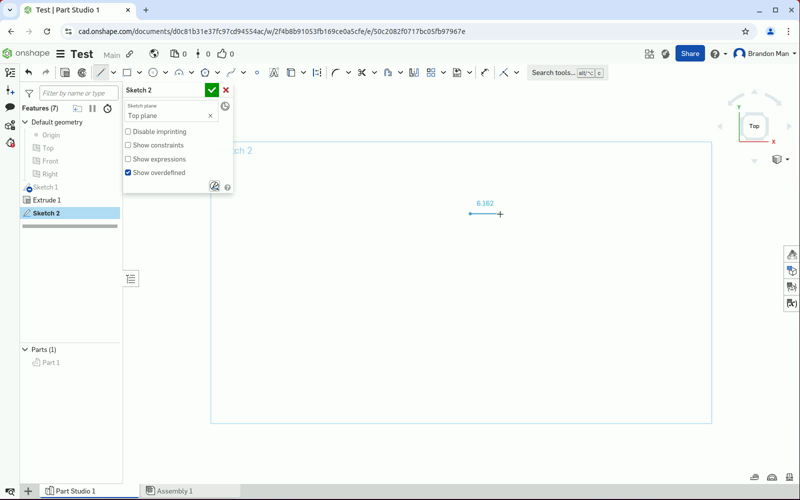
mouse_move(498, 262)
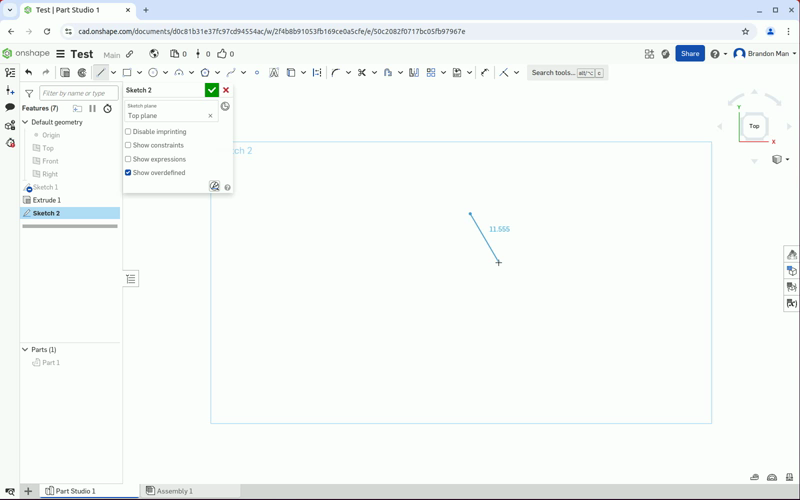
click(498, 262)
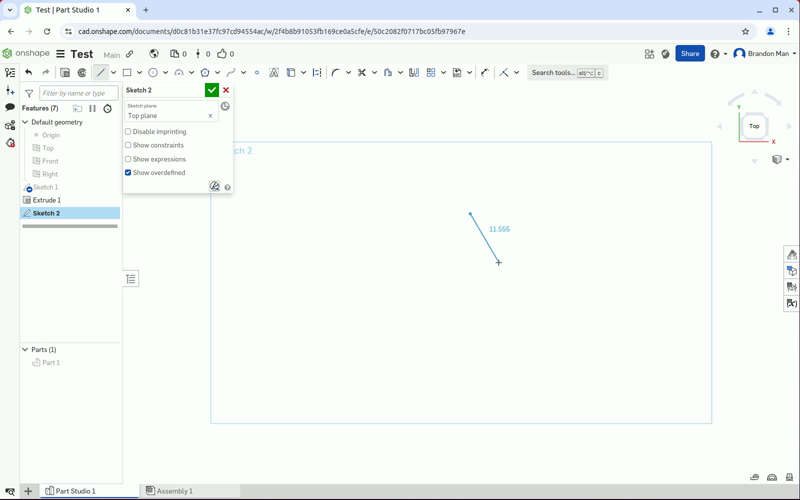
key_up(shift)
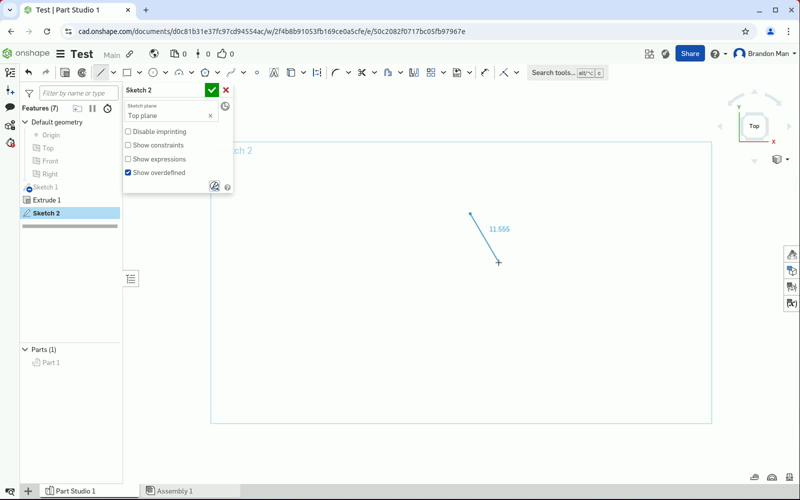
key_down(shift)
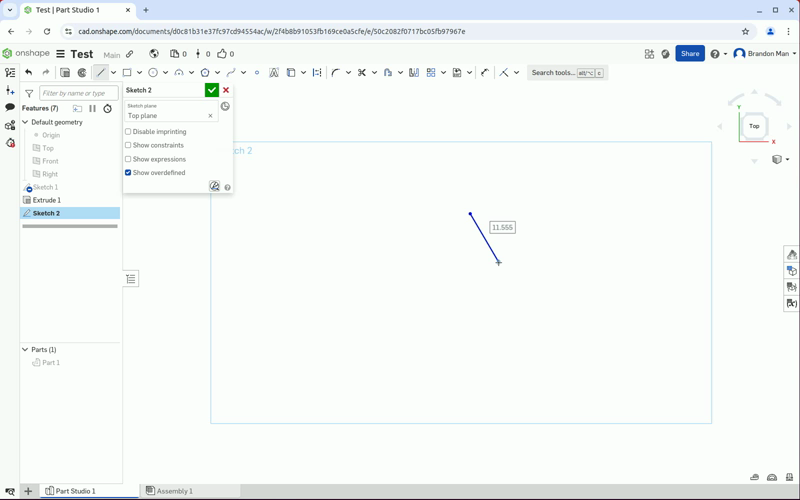
mouse_move(528, 262)
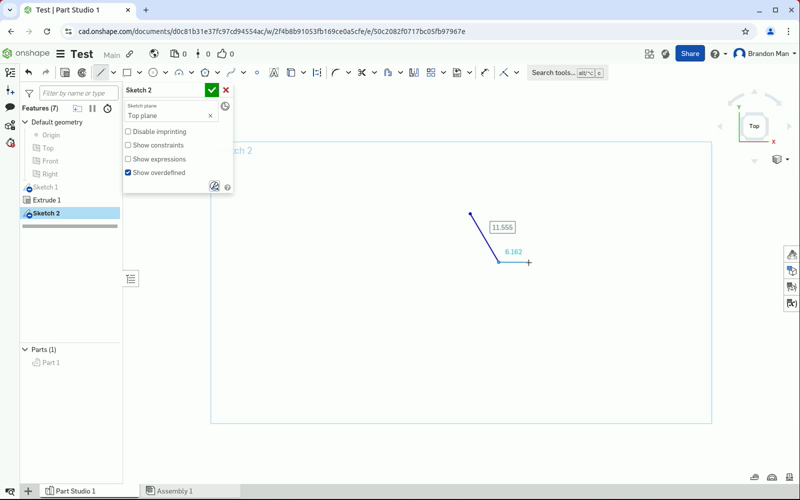
mouse_move(534, 241)
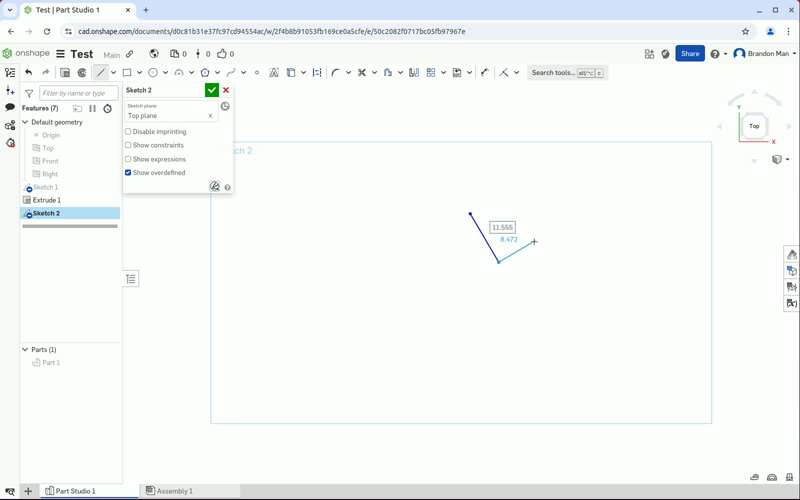
click(534, 241)
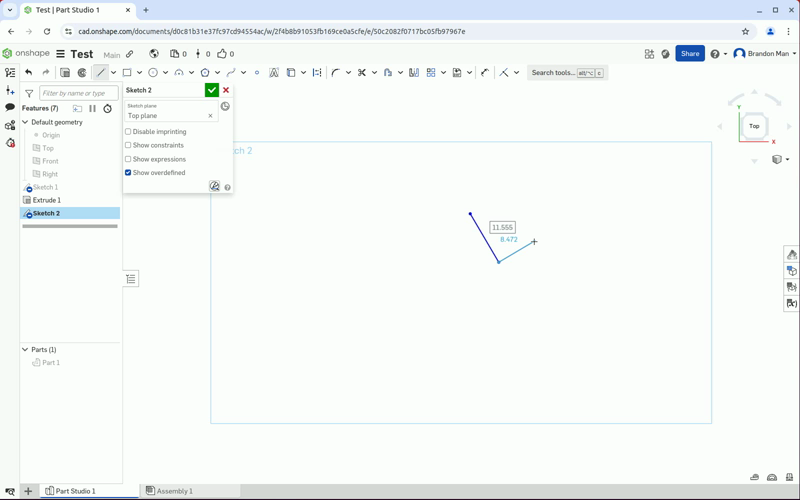
key_up(shift)
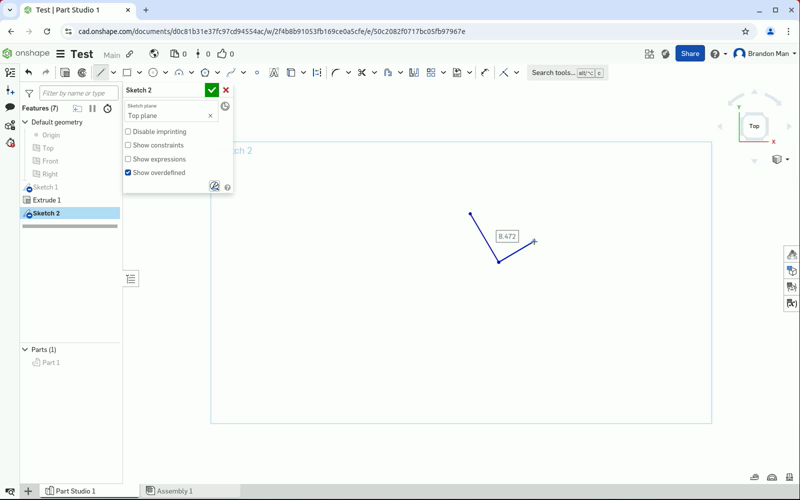
key_down(shift)
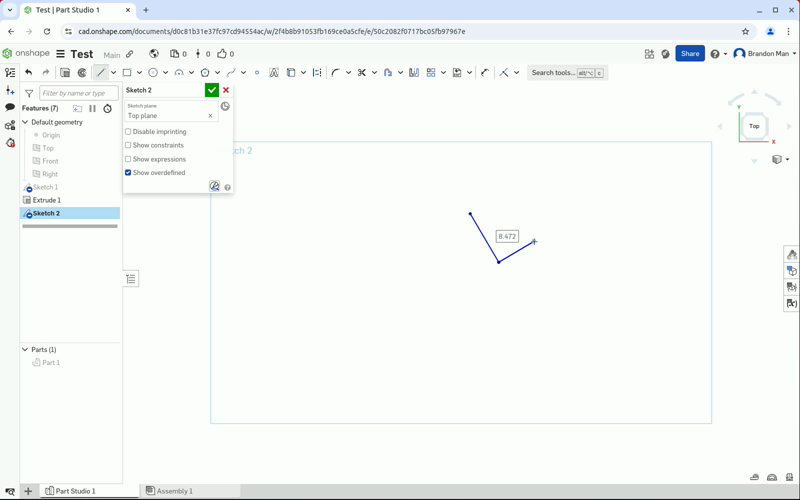
mouse_move(564, 241)
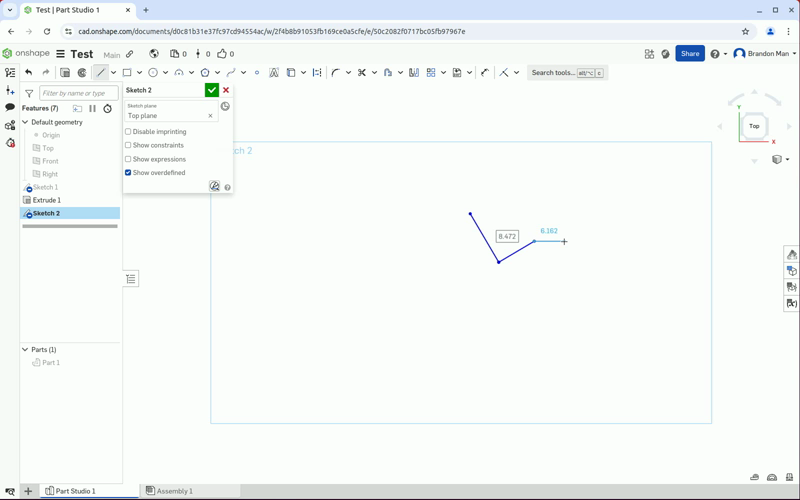
mouse_move(504, 192)
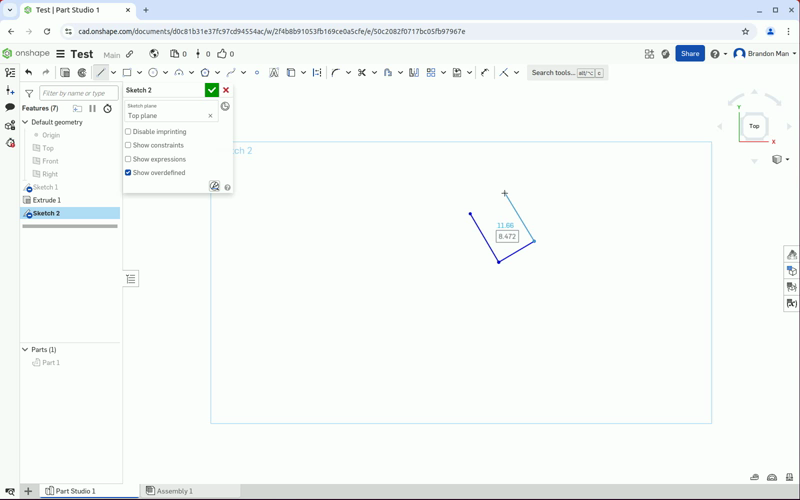
click(504, 192)
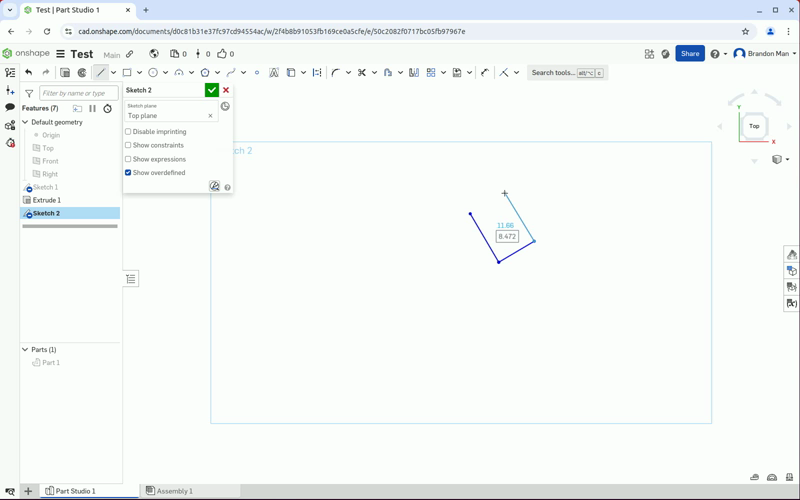
key_up(shift)
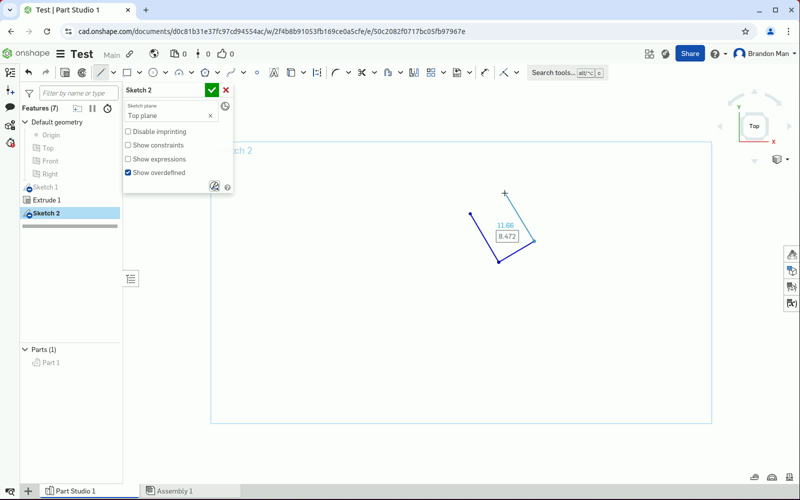
mouse_move(534, 192)
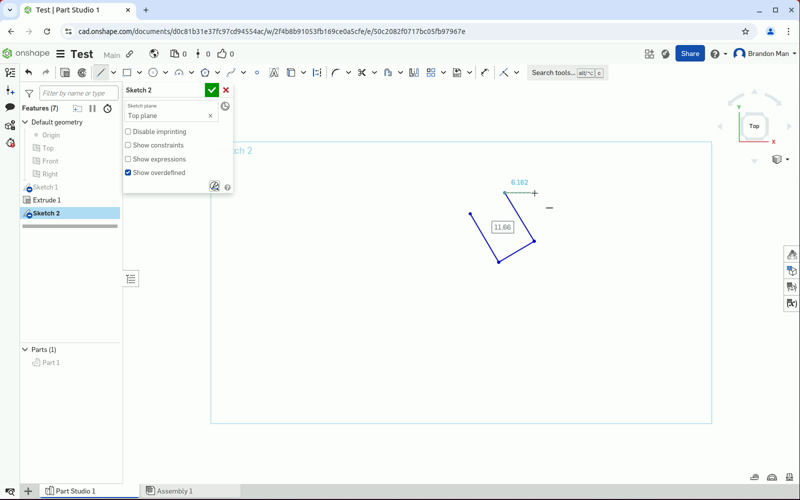
key_down(shift)
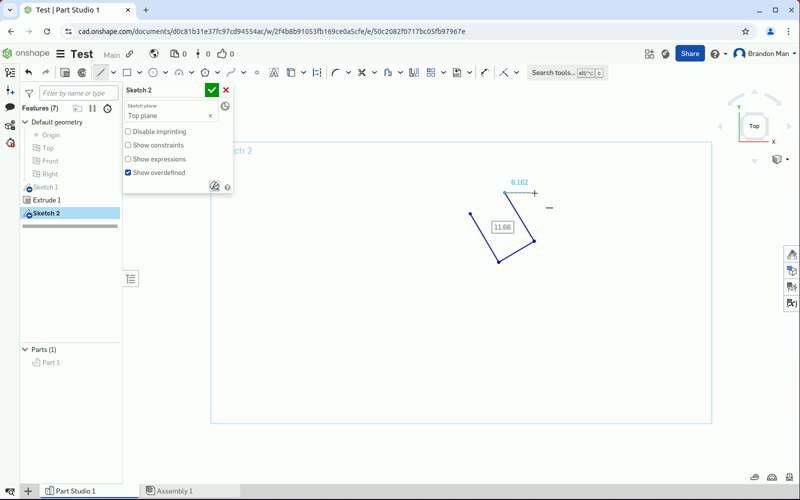
mouse_move(470, 213)
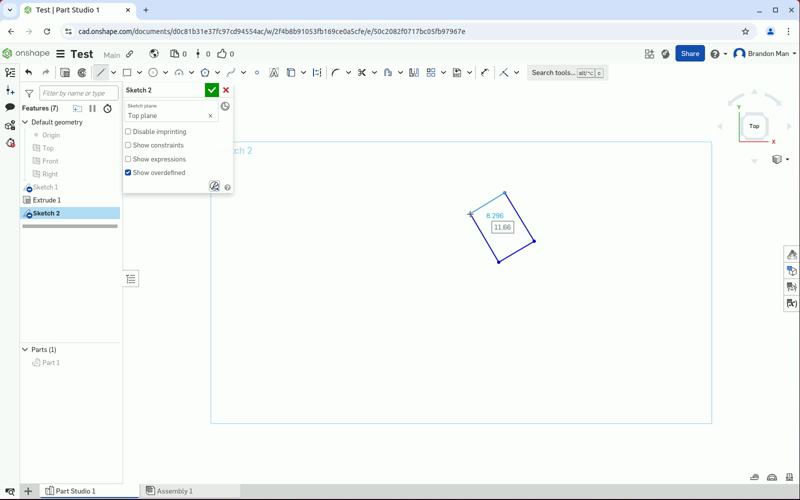
key_up(shift)
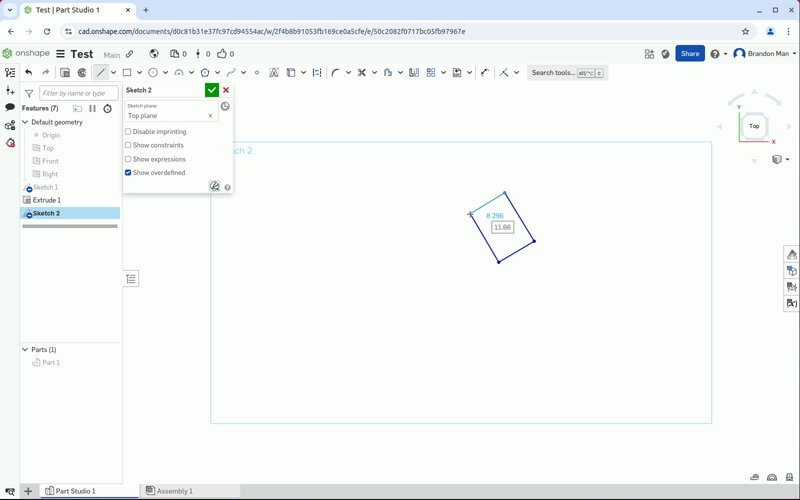
click(470, 213)
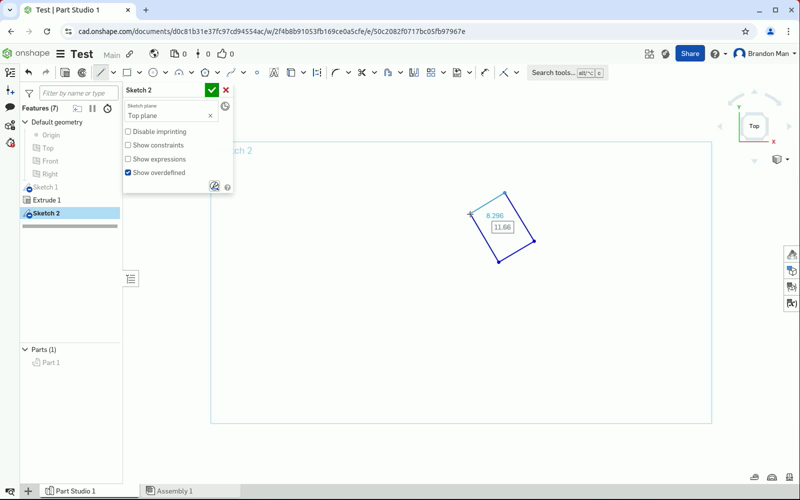
key(esc)
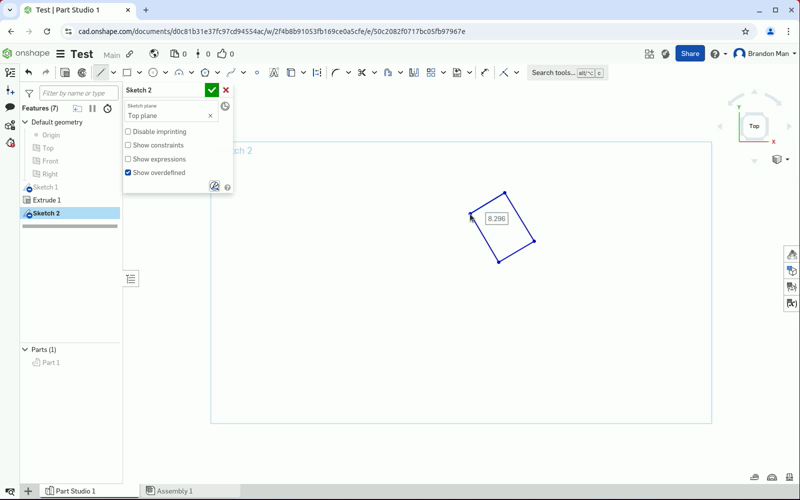
mouse_move(501, 237)
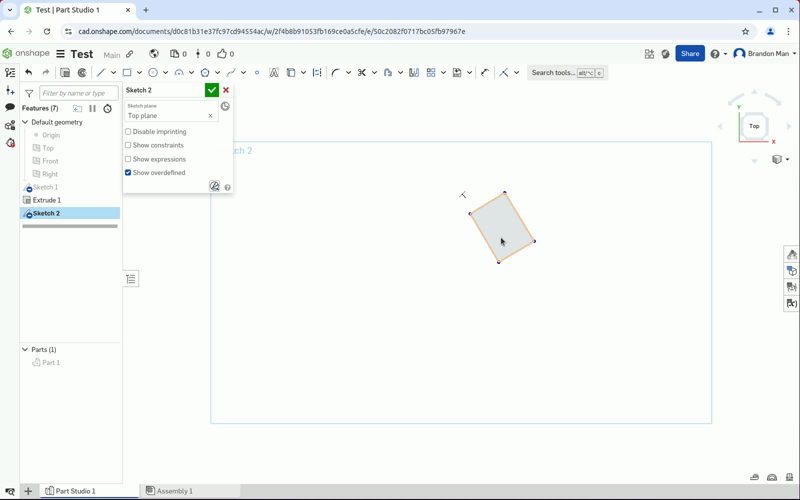
click(501, 237)
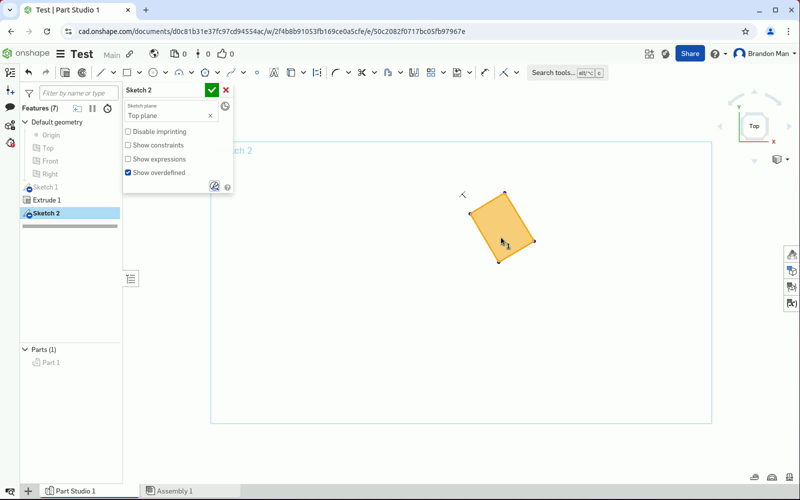
mouse_move(73, 352)
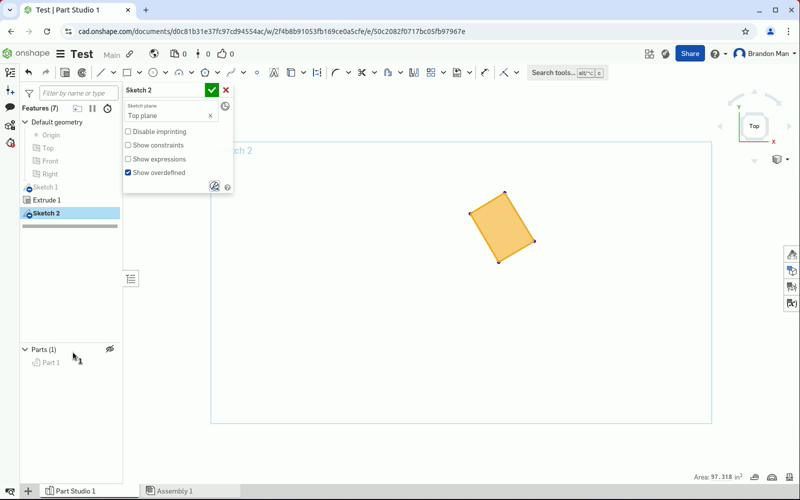
key(shift+y)
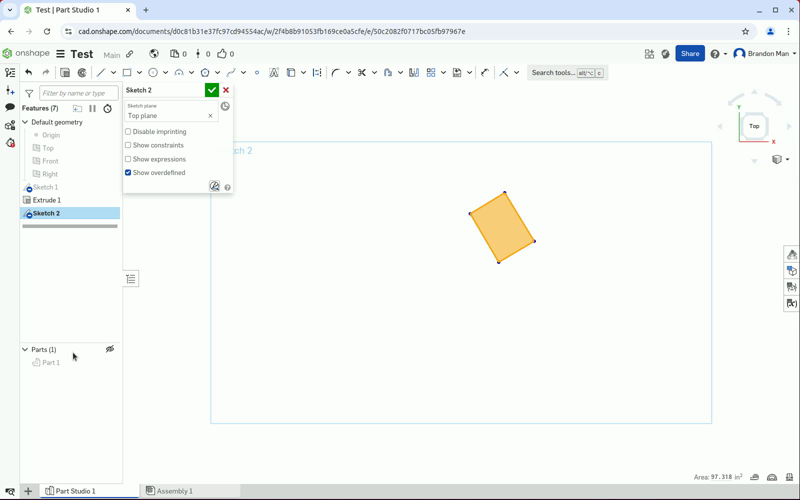
key(shift+e)
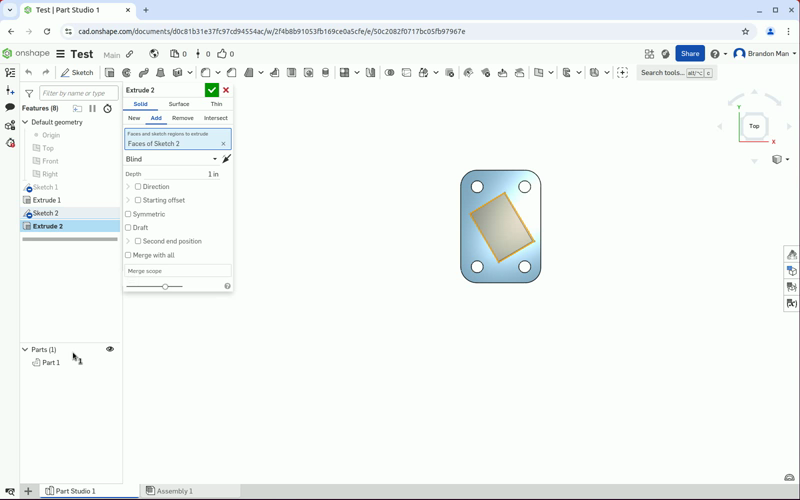
mouse_move(143, 106)
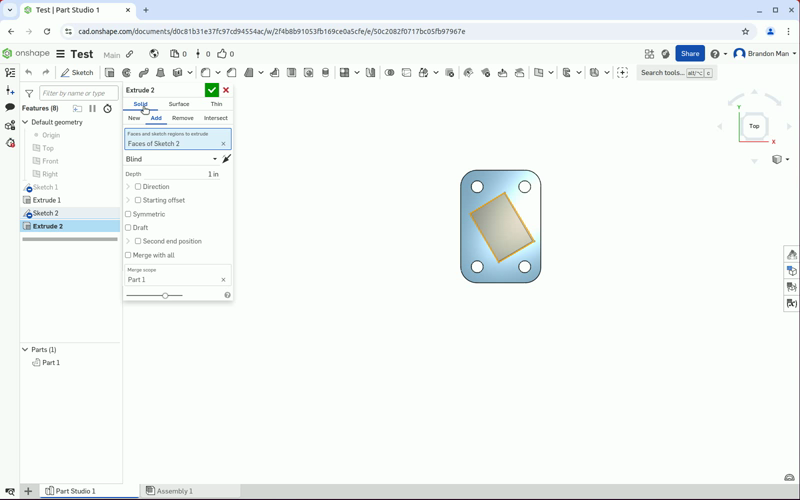
click(143, 106)
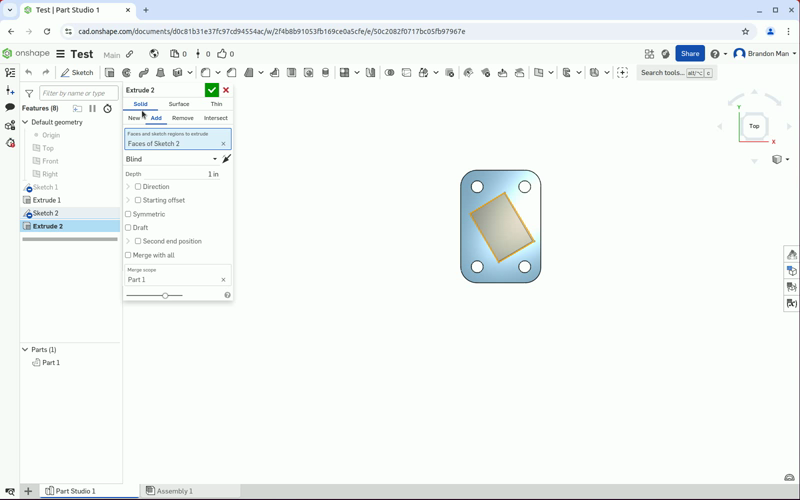
mouse_move(137, 120)
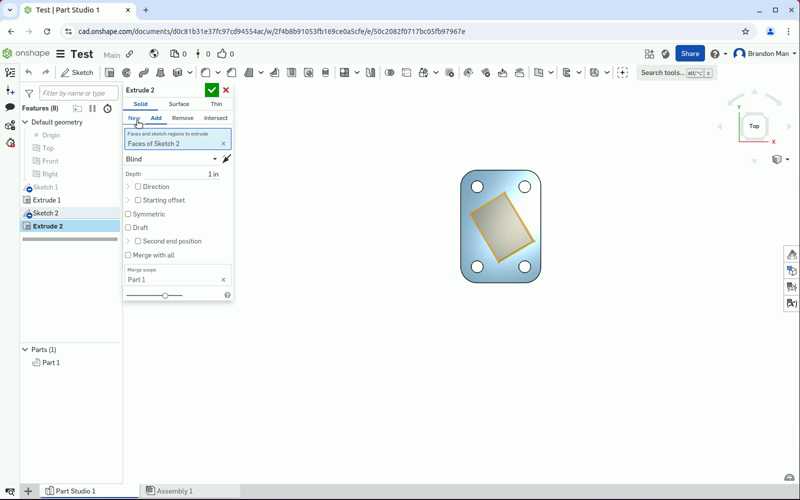
click(137, 120)
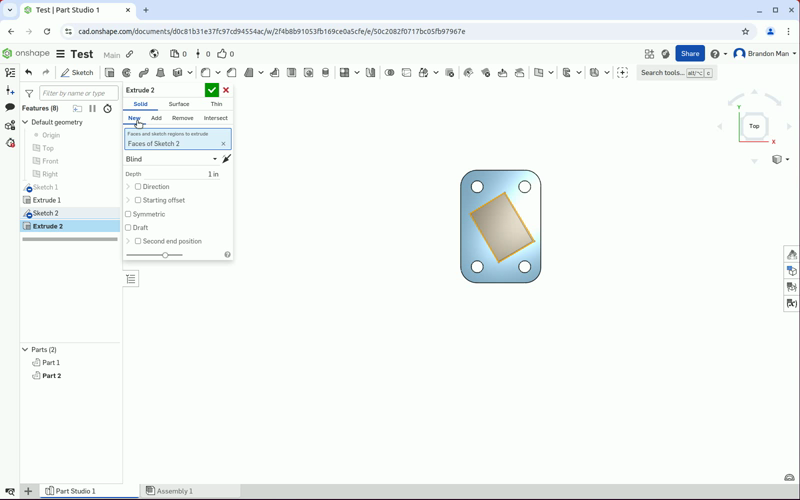
key(tab, 4)
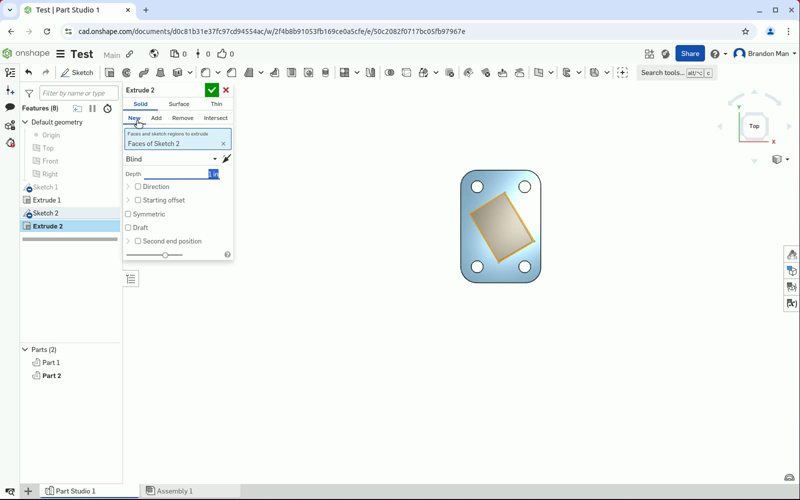
text(12.036)
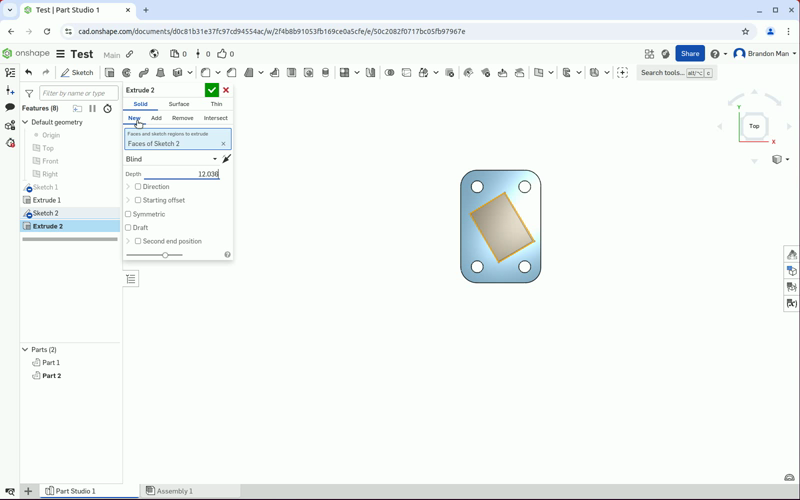
key(enter)
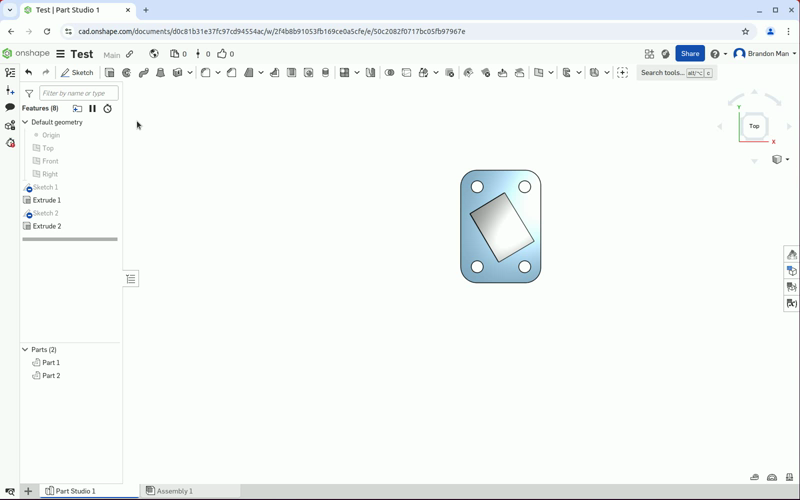
key(shift+h)
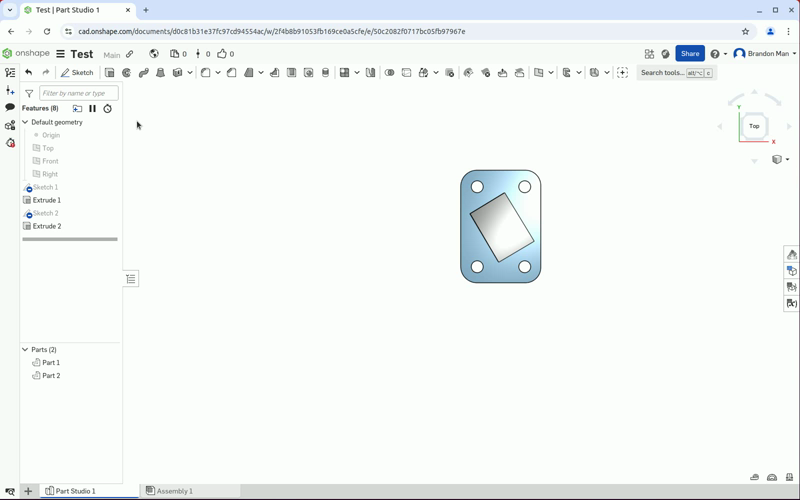
key(shift+h)
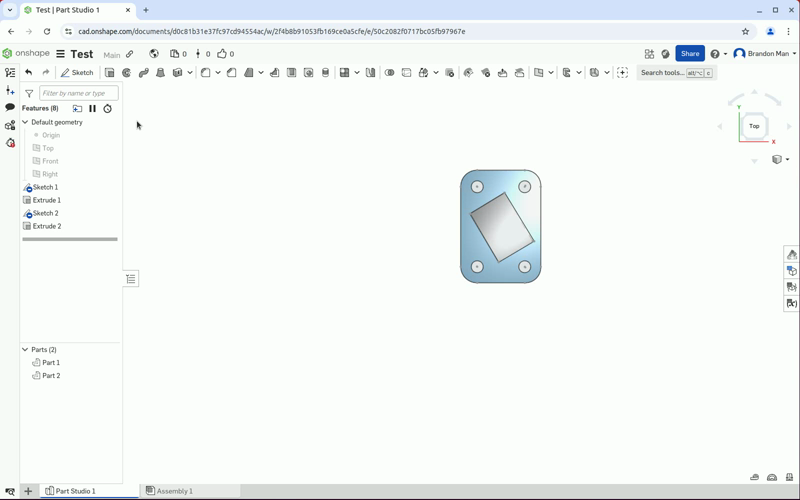
key(shift+7)
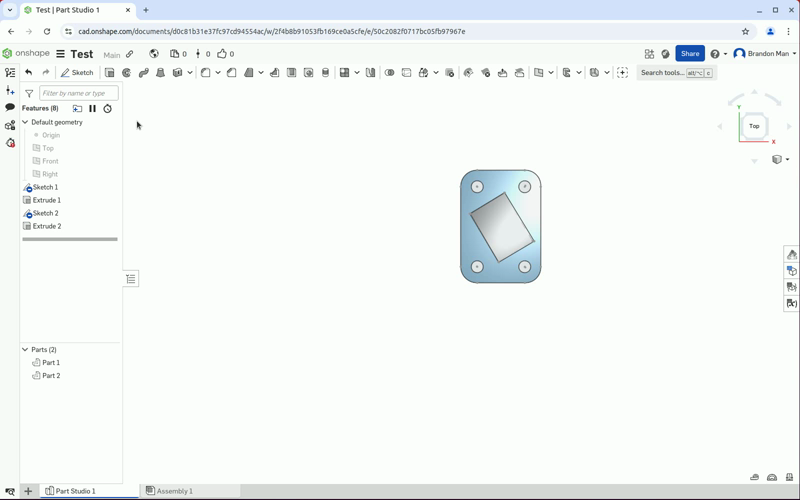
key(up, 3)
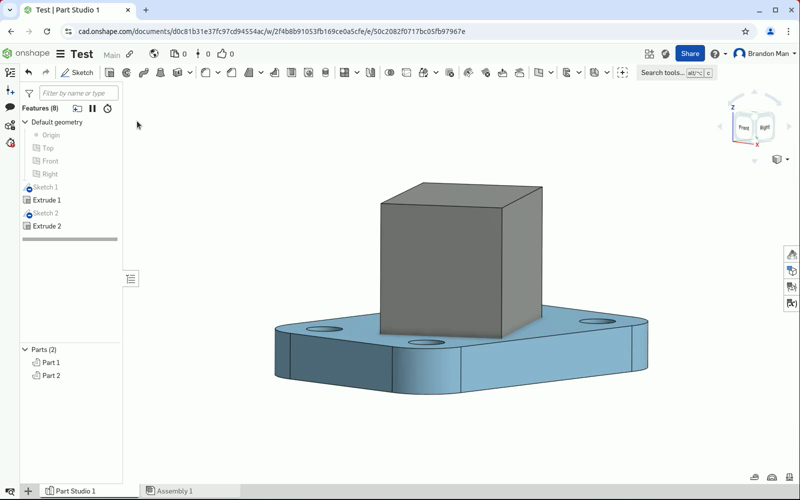
key(left, 3)
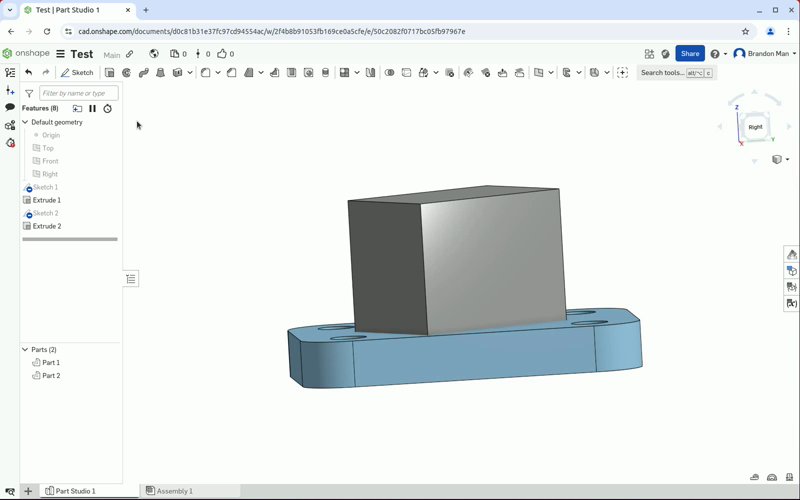
key(right, 3)
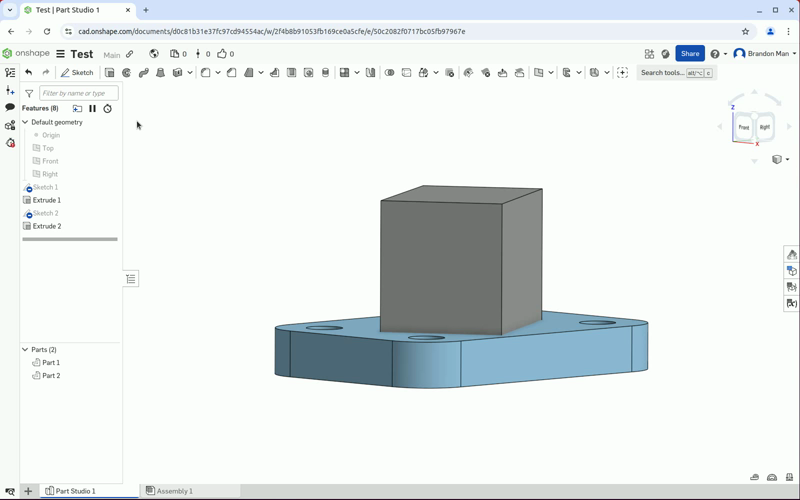
key(down, 3)
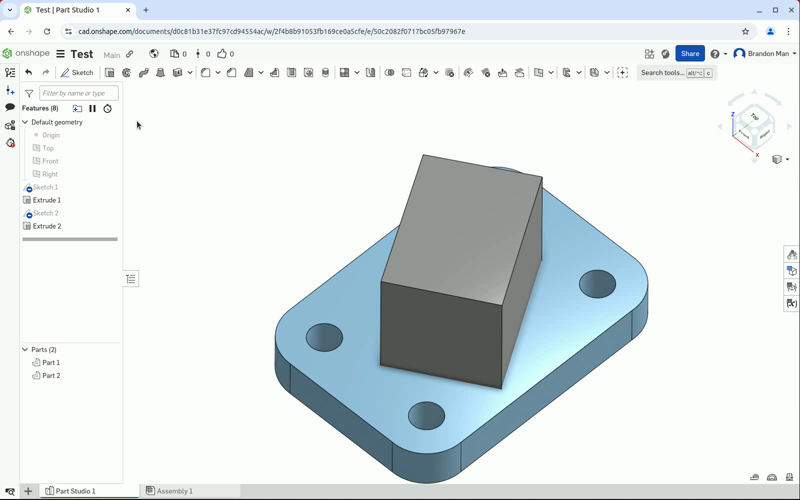
mouse_move(73, 189)
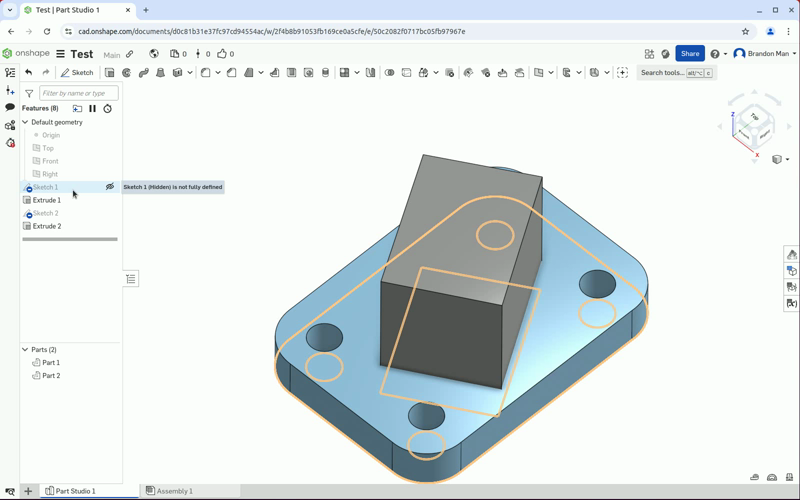
click(73, 189)